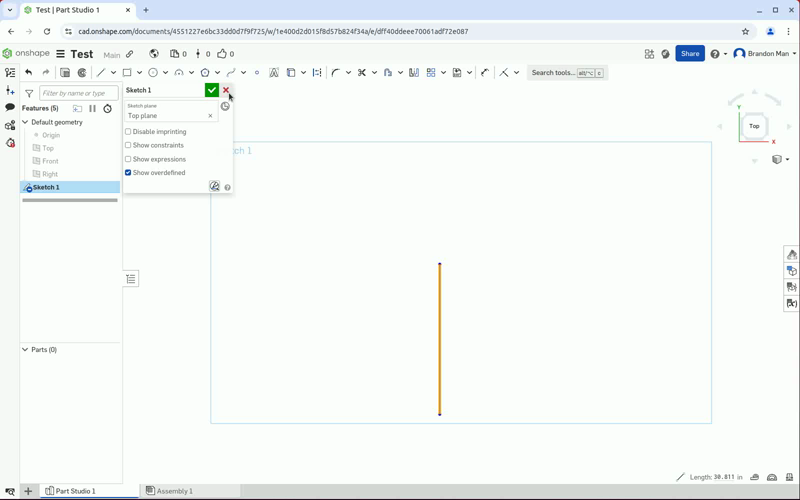
key(shift+h)
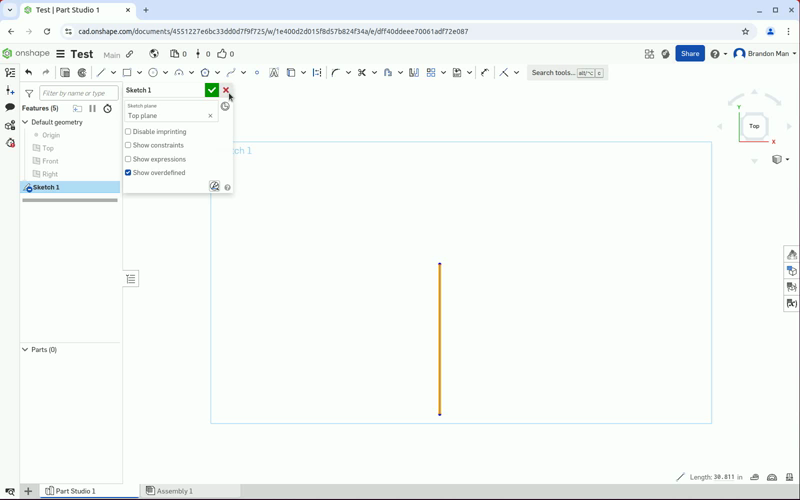
key(shift+s)
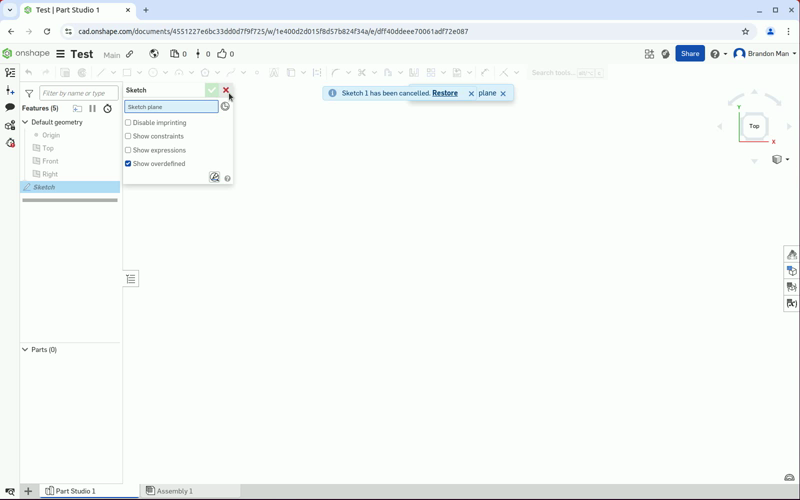
mouse_move(73, 150)
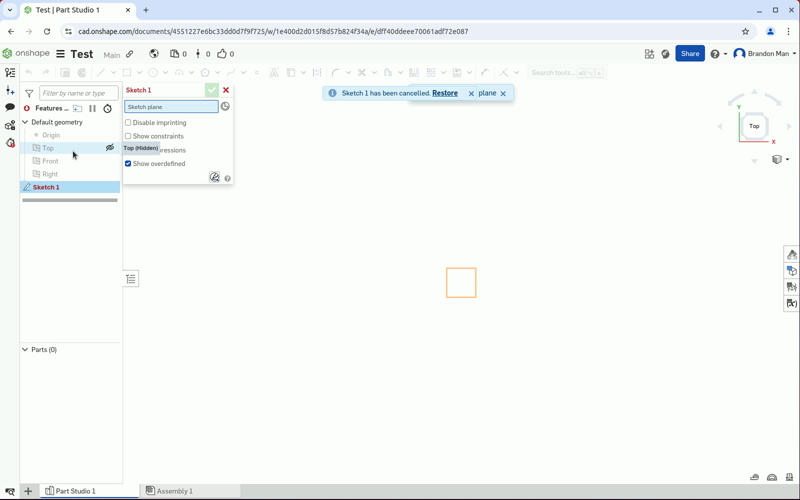
click(73, 150)
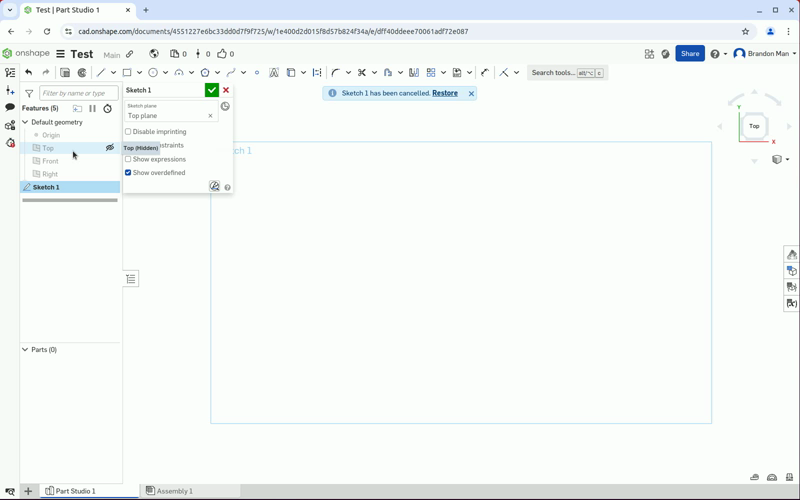
mouse_move(73, 352)
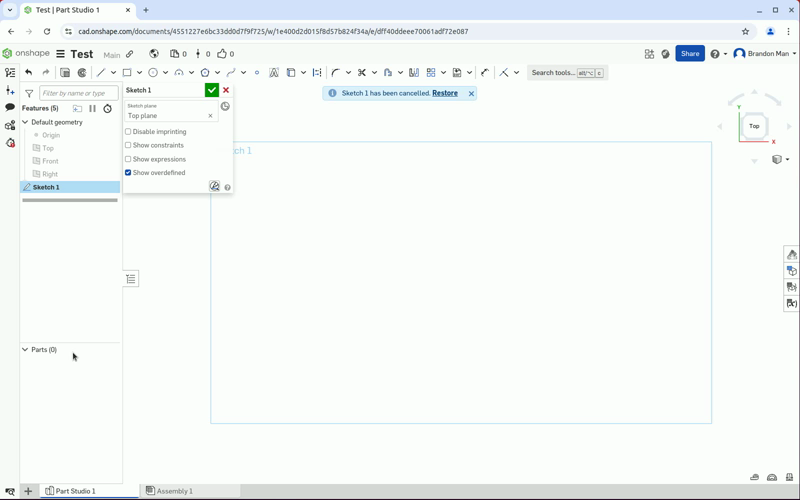
key(y)
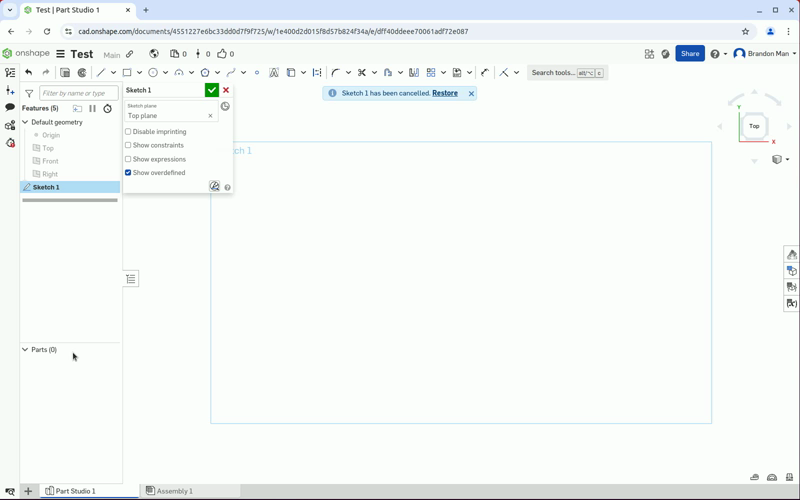
key(l)
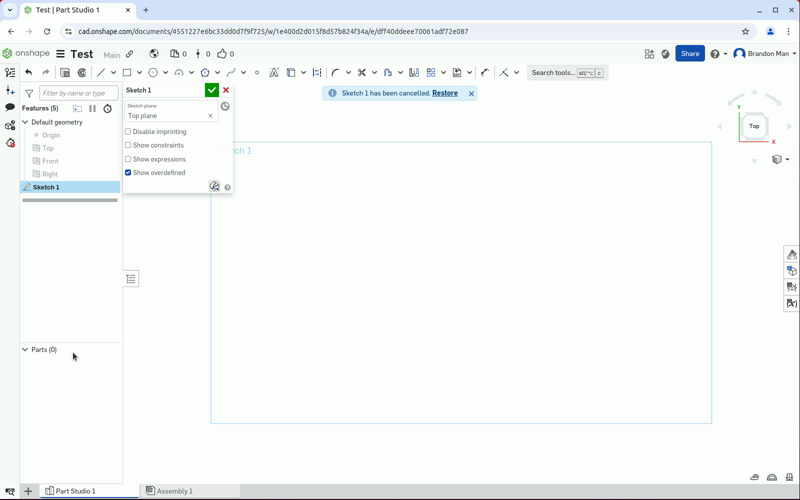
key_down(shift)
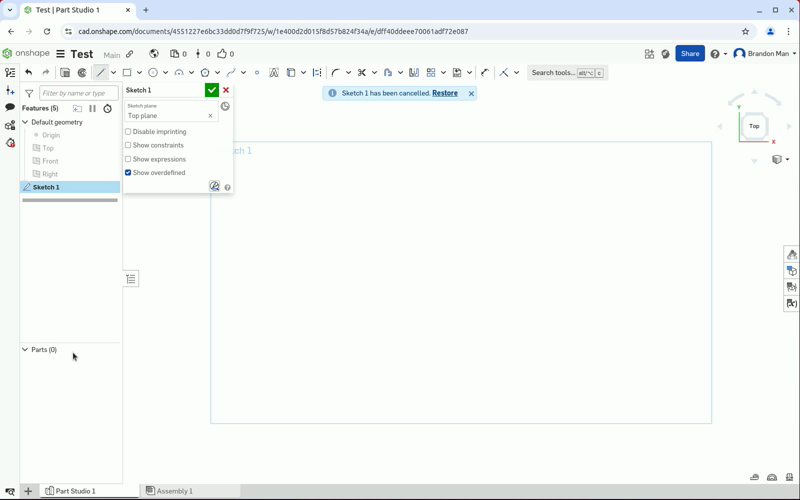
mouse_move(460, 282)
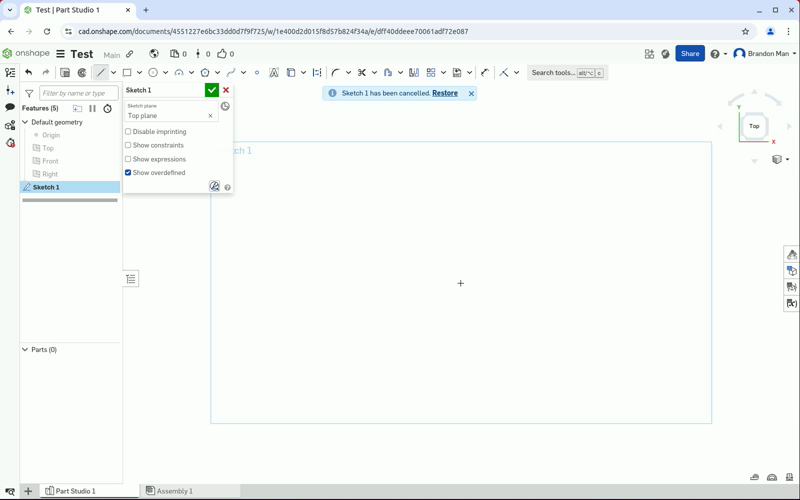
click(460, 282)
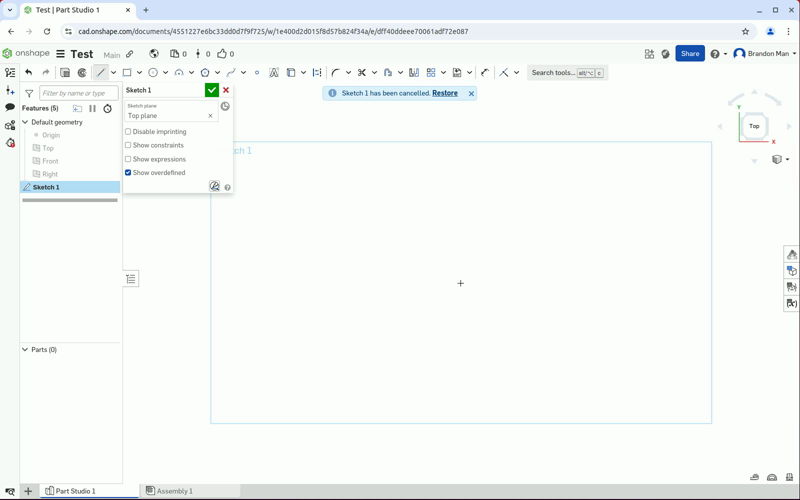
key_up(shift)
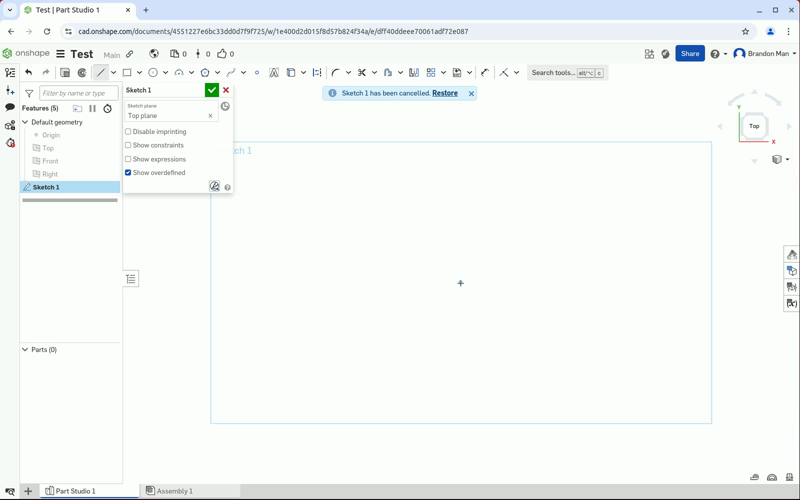
key_down(shift)
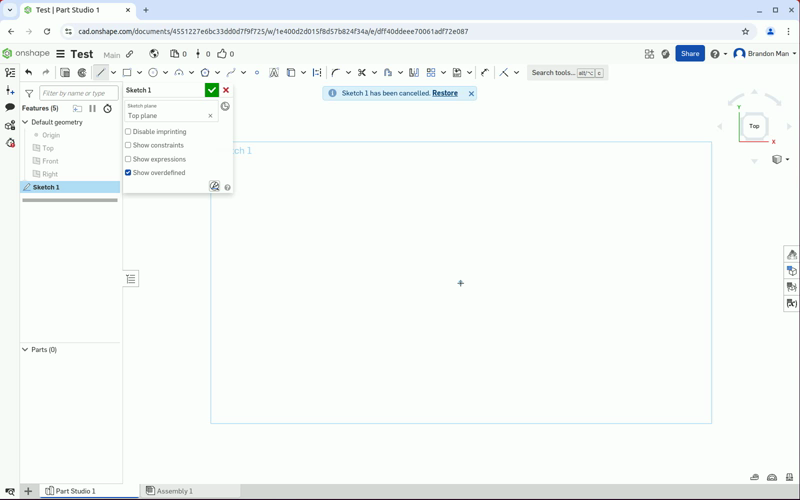
mouse_move(490, 282)
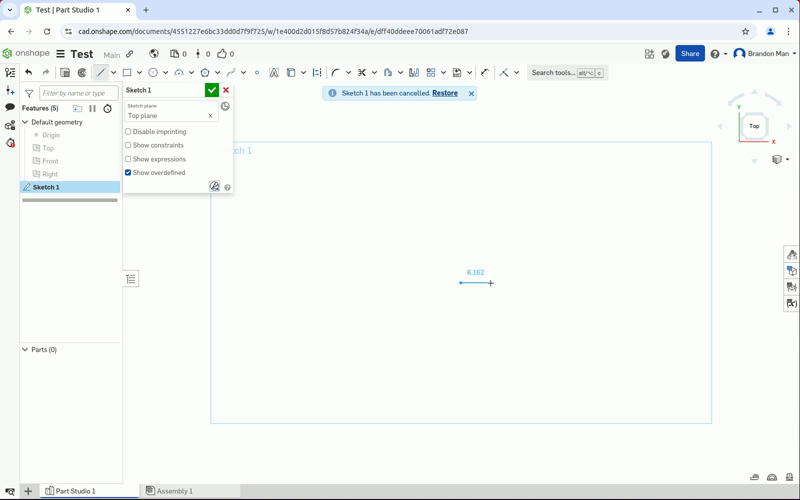
mouse_move(497, 282)
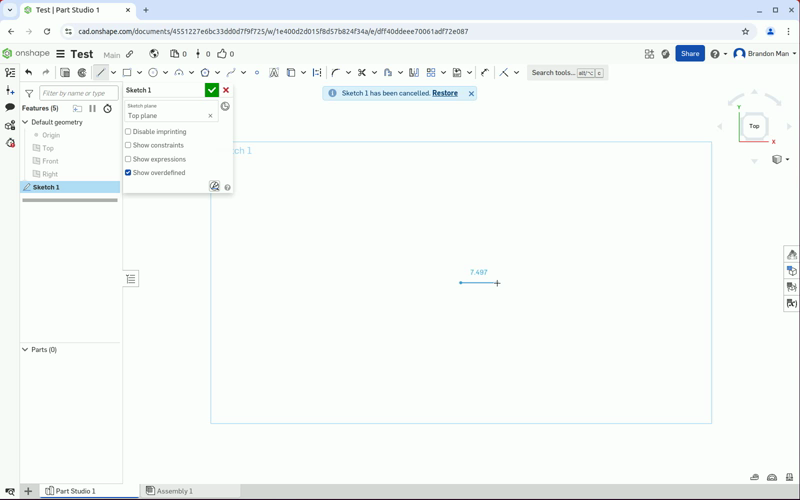
click(497, 282)
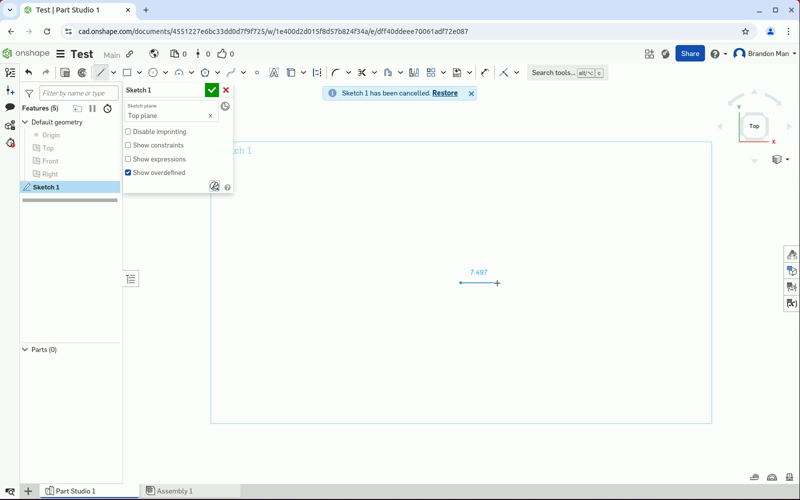
key_up(shift)
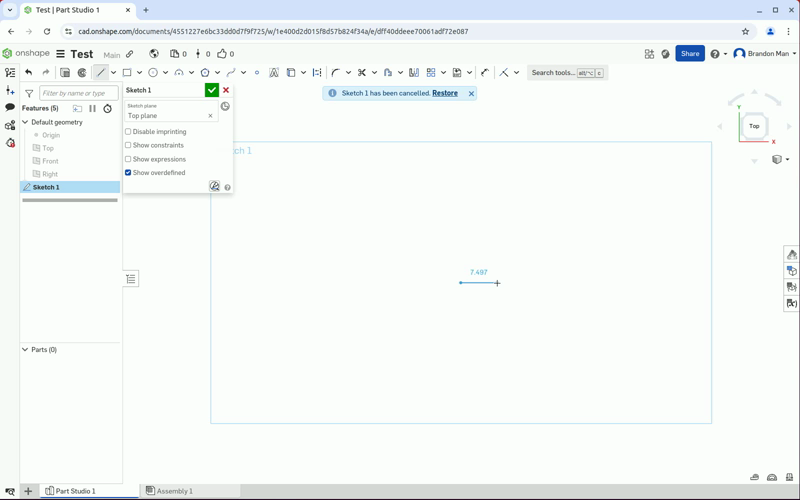
key_down(shift)
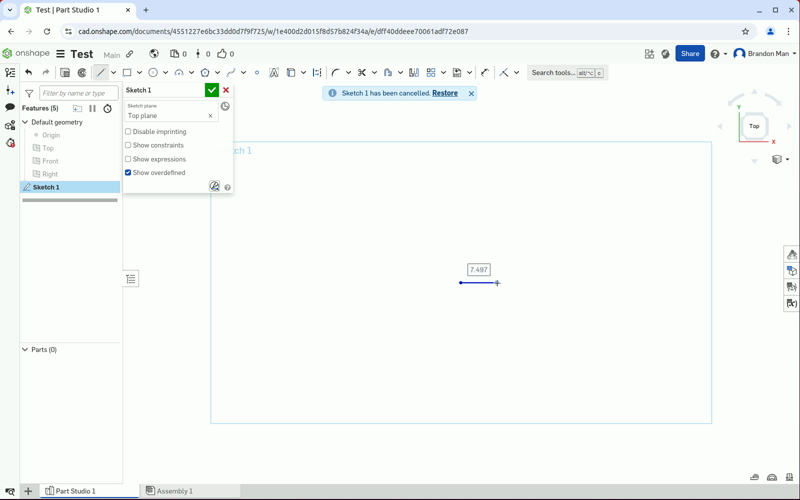
mouse_move(527, 282)
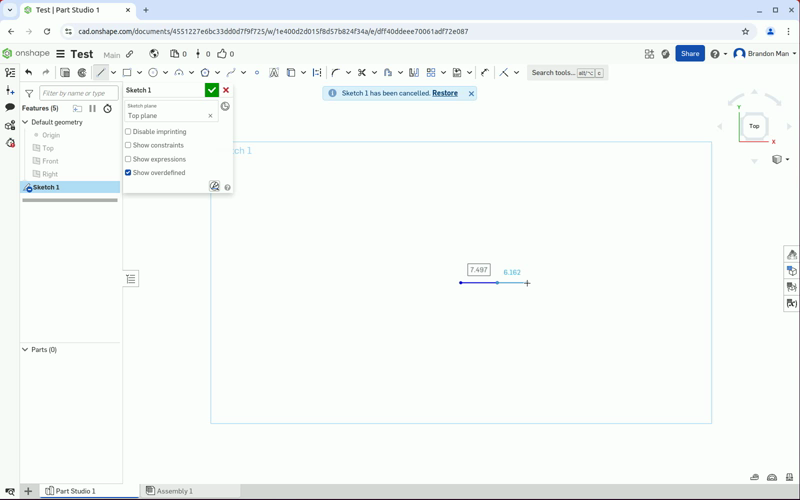
mouse_move(497, 245)
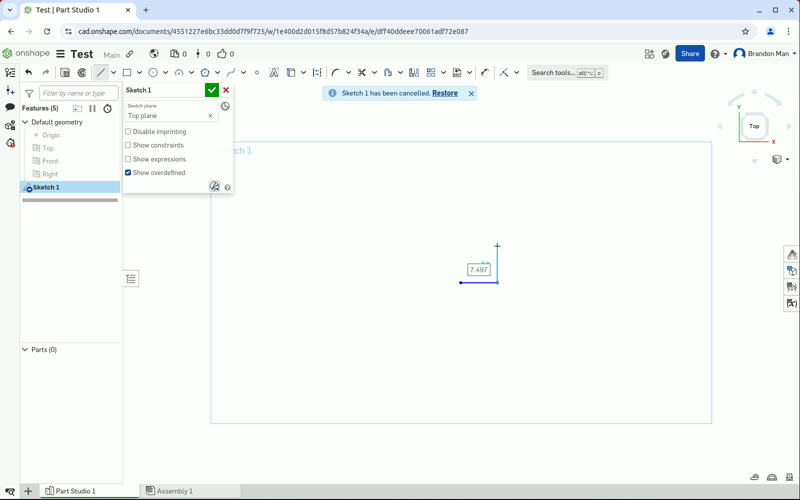
click(497, 245)
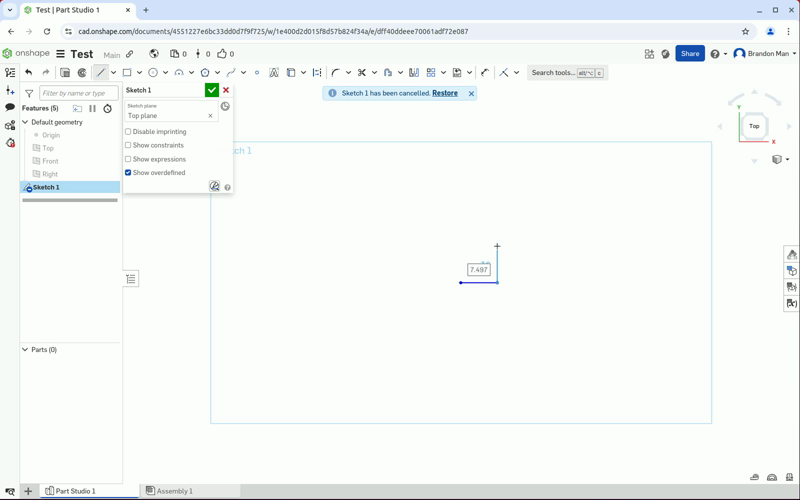
key_up(shift)
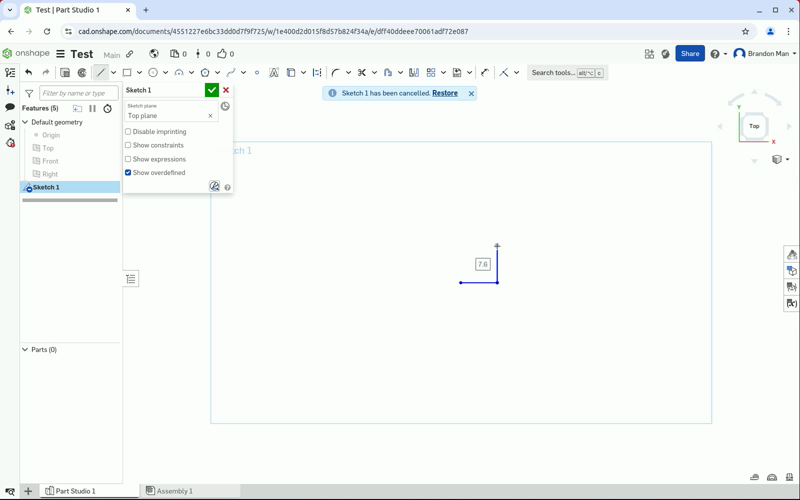
key_down(shift)
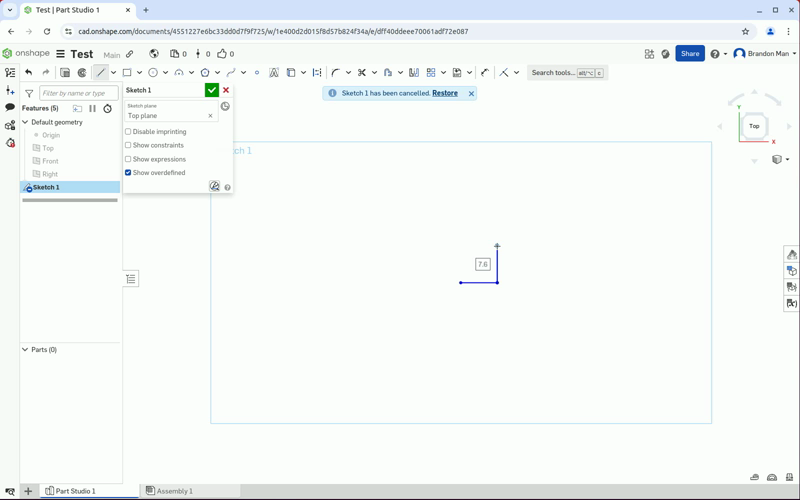
mouse_move(527, 245)
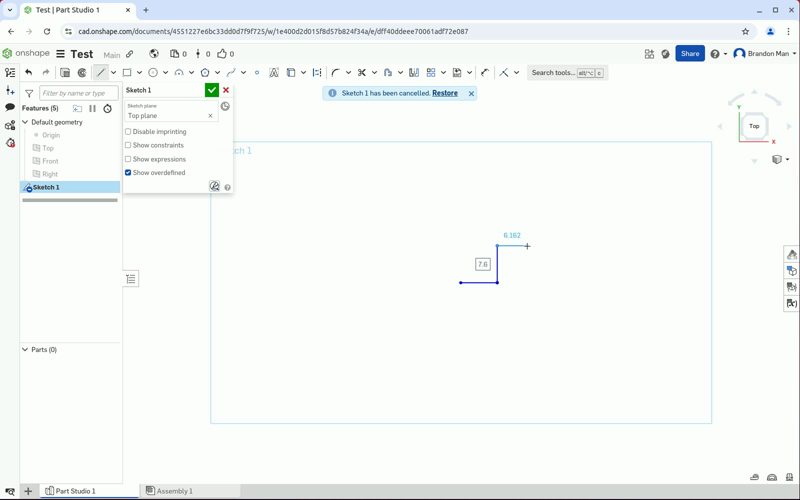
mouse_move(460, 245)
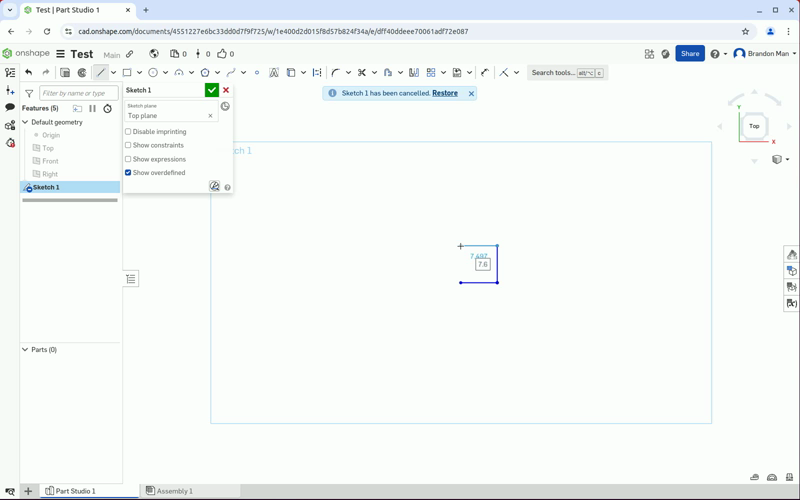
click(460, 245)
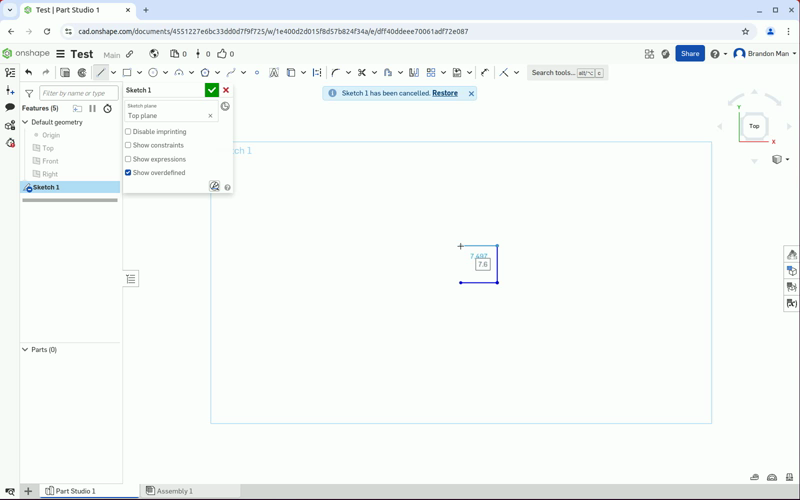
key_up(shift)
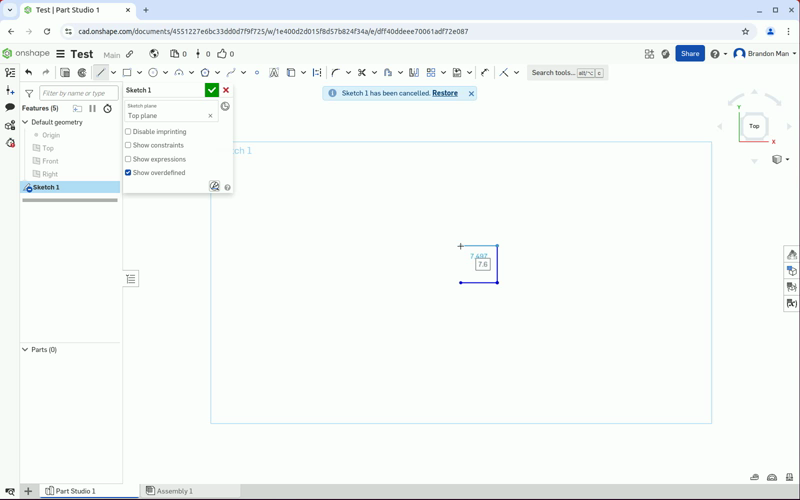
mouse_move(490, 245)
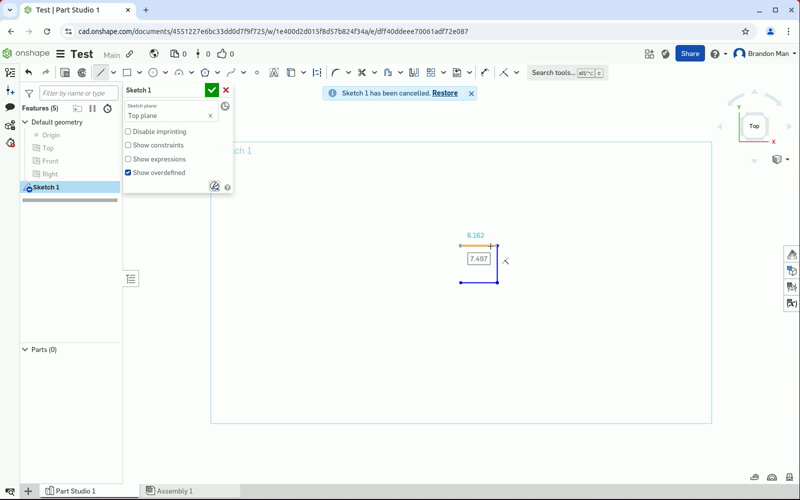
key_down(shift)
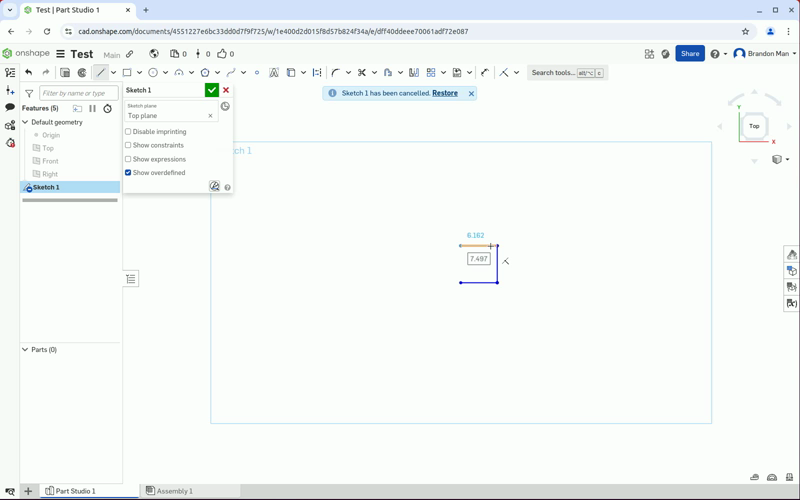
mouse_move(460, 282)
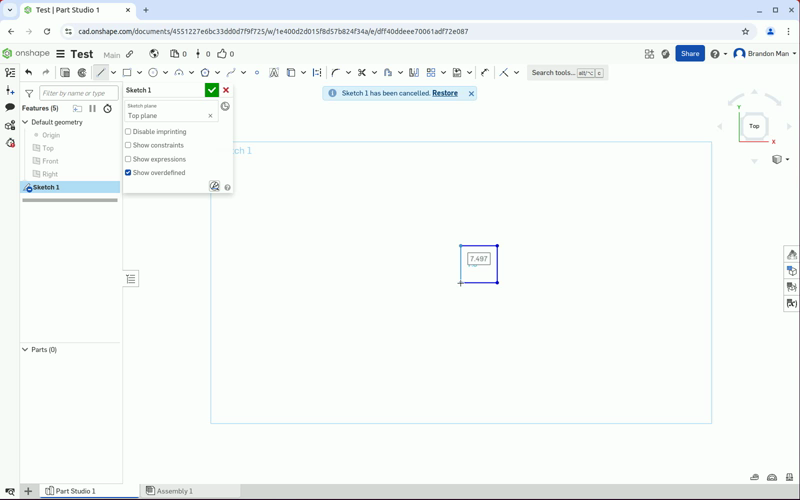
key_up(shift)
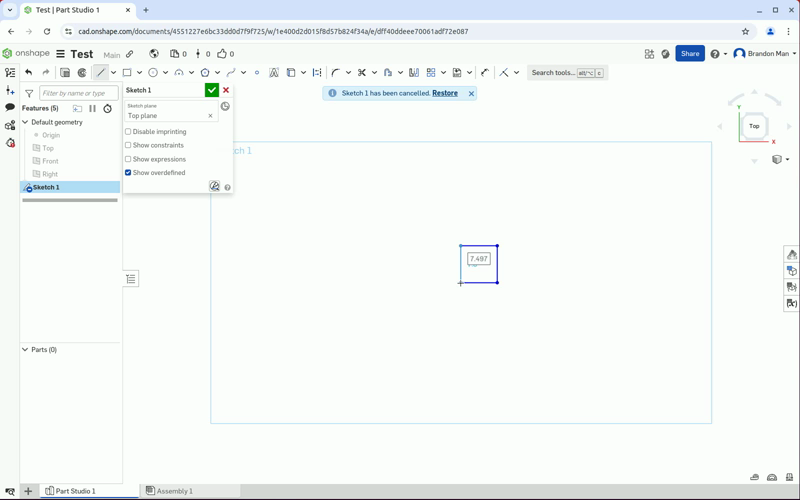
click(460, 282)
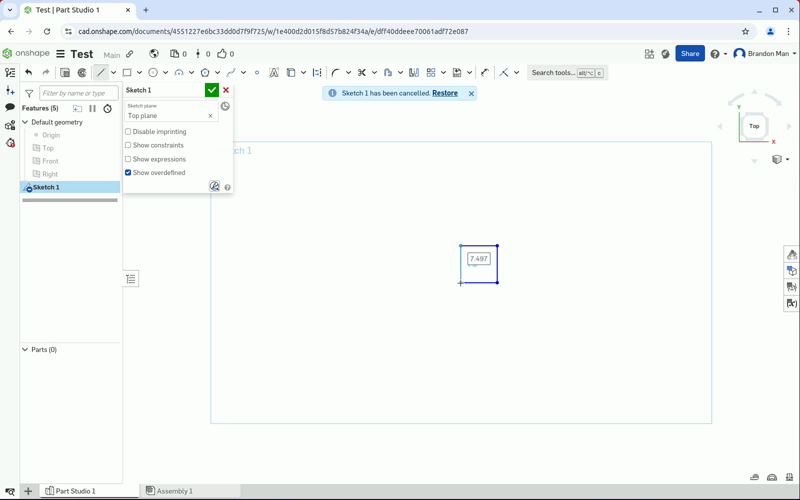
key(esc)
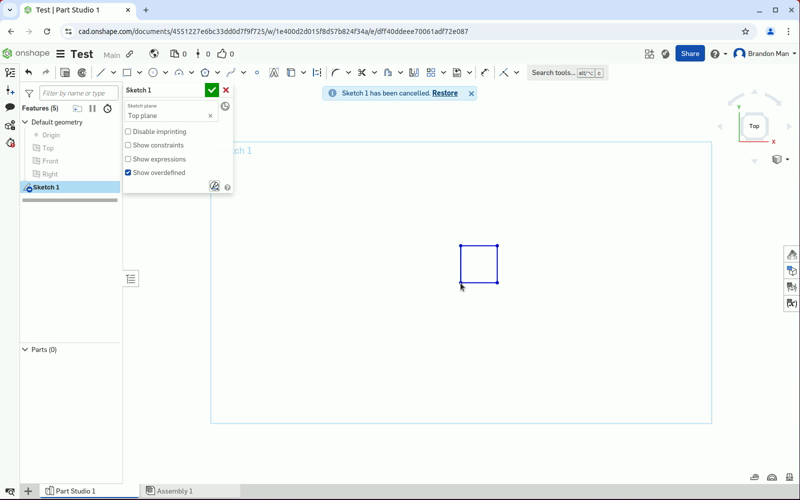
mouse_move(468, 280)
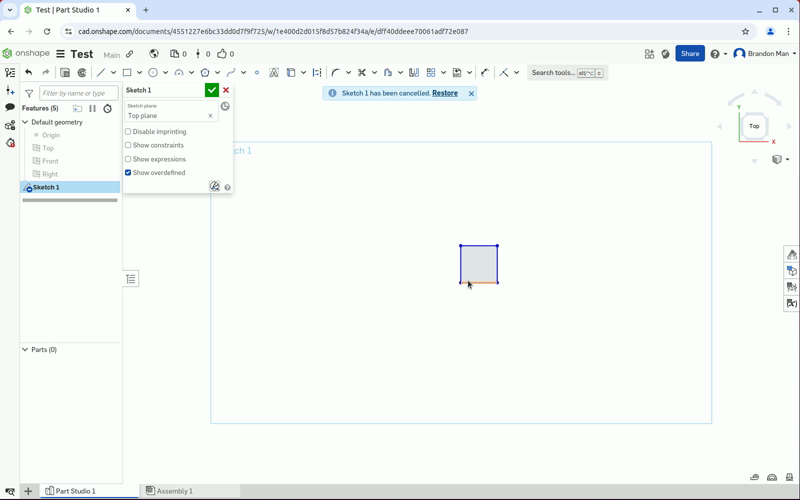
scroll(6)
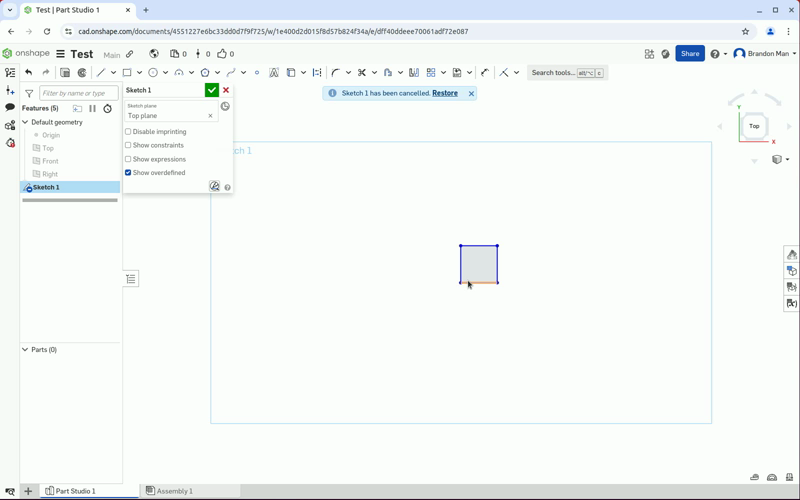
scroll(6)
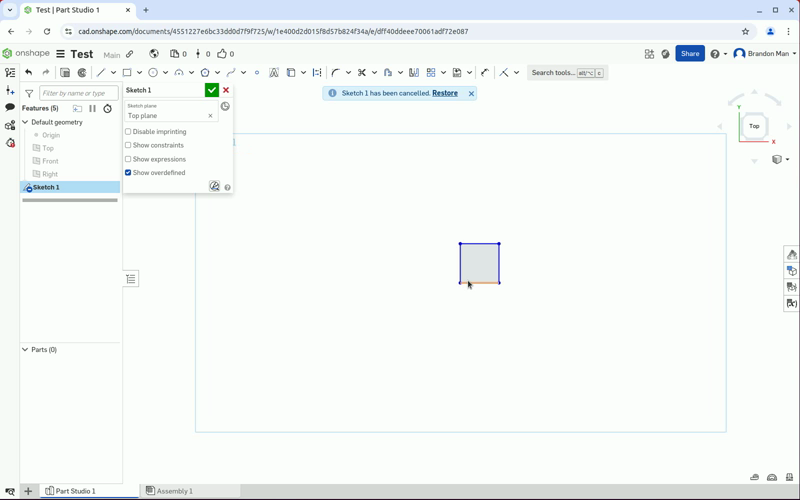
scroll(6)
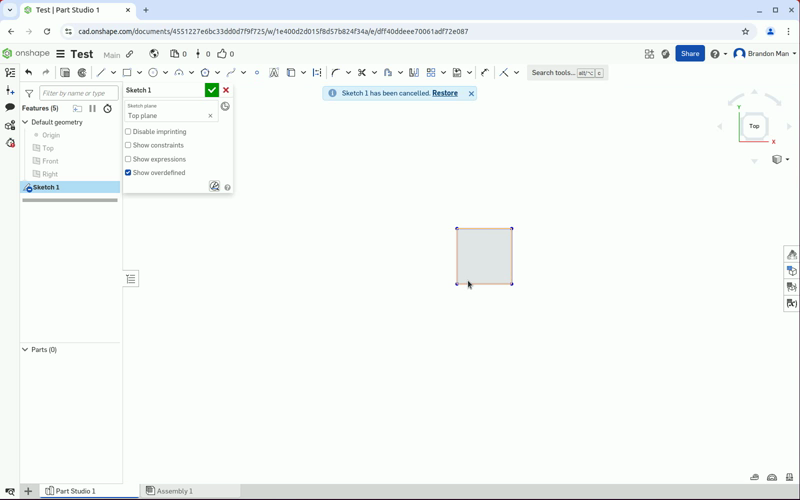
scroll(6)
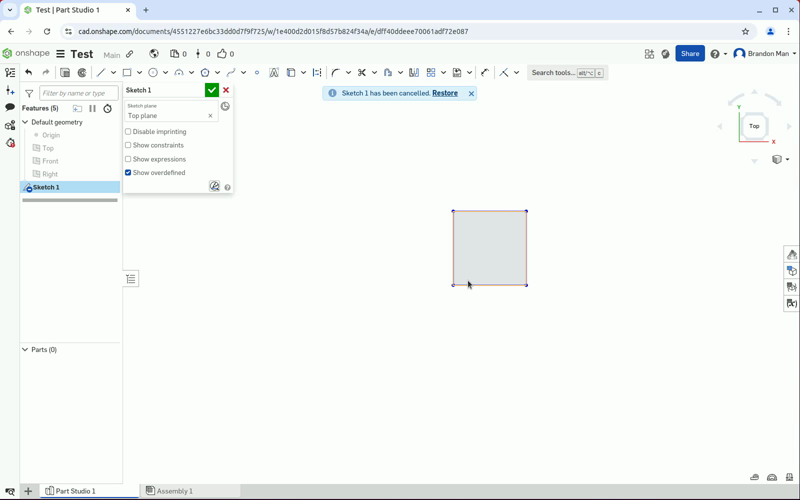
scroll(6)
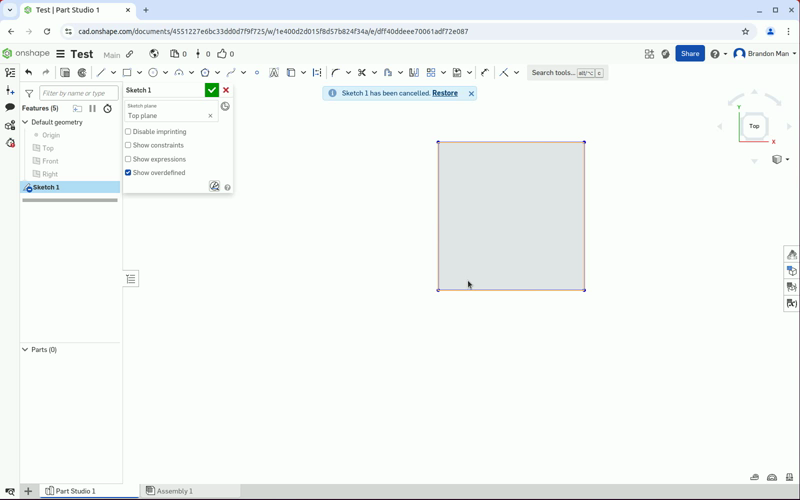
scroll(6)
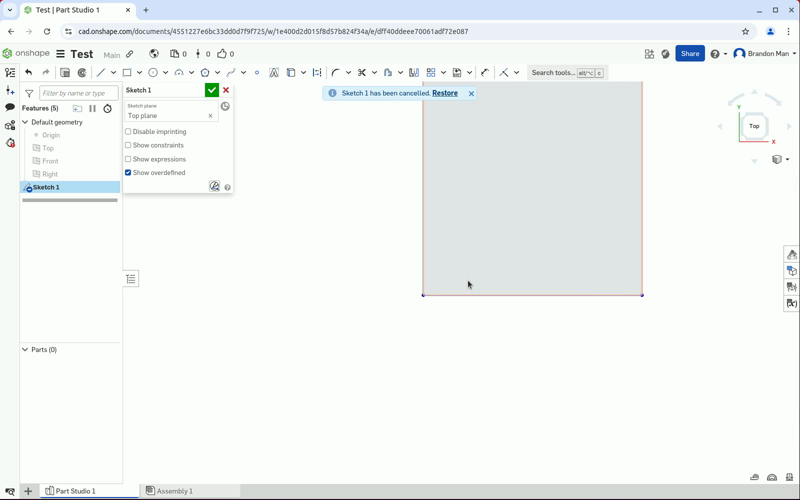
scroll(6)
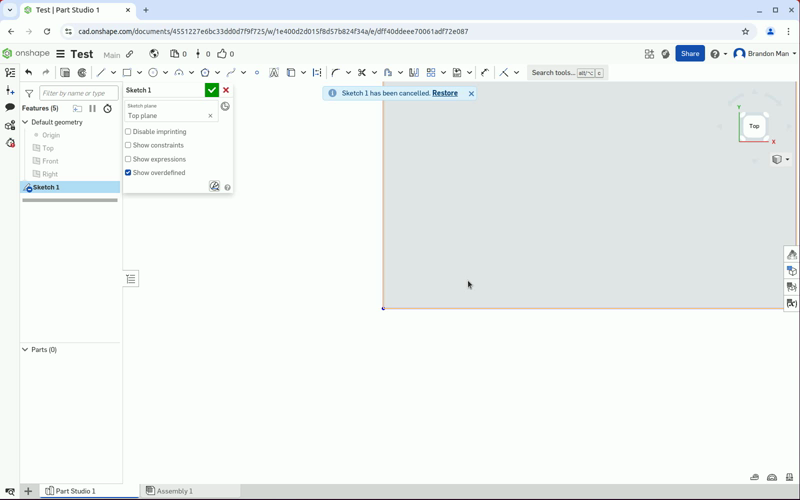
click(468, 280)
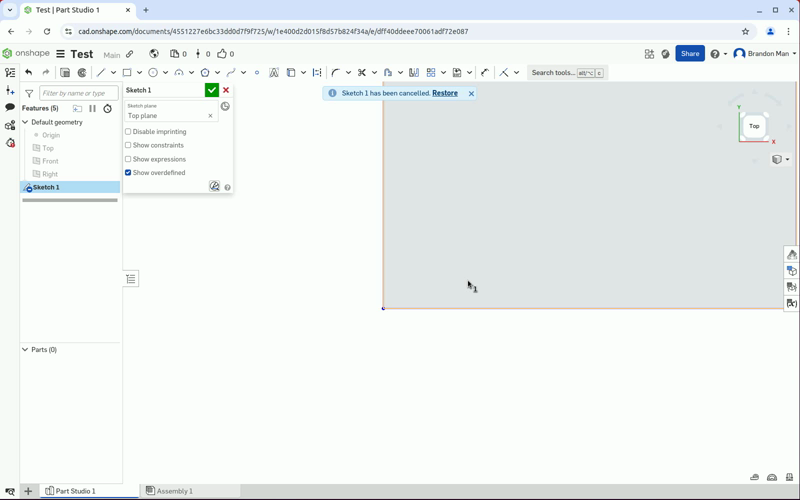
scroll(-6)
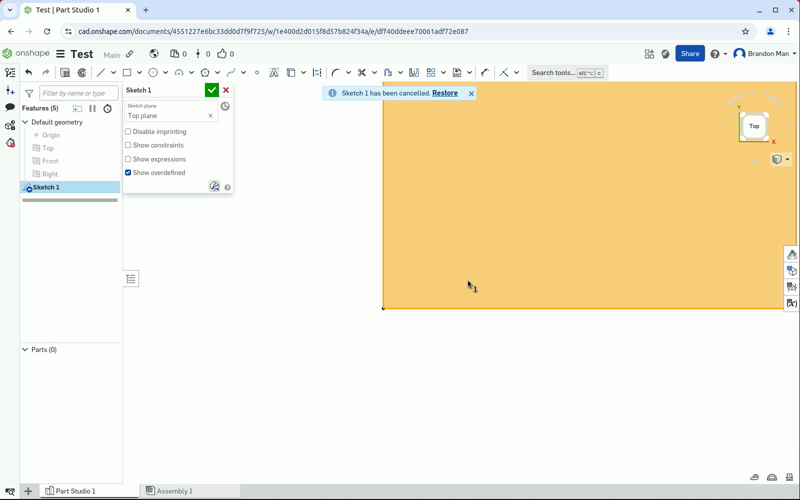
scroll(-6)
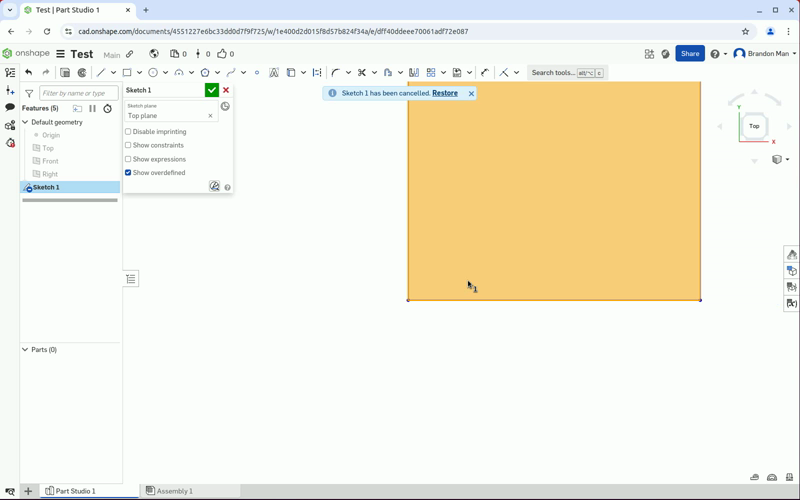
scroll(-6)
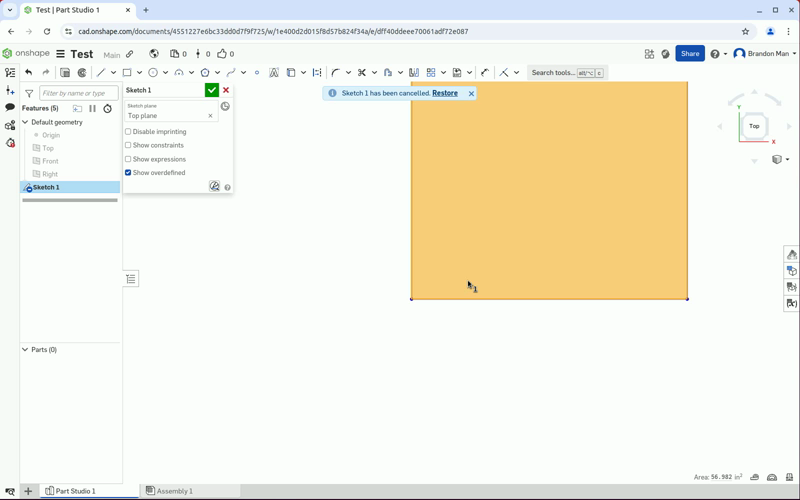
scroll(-6)
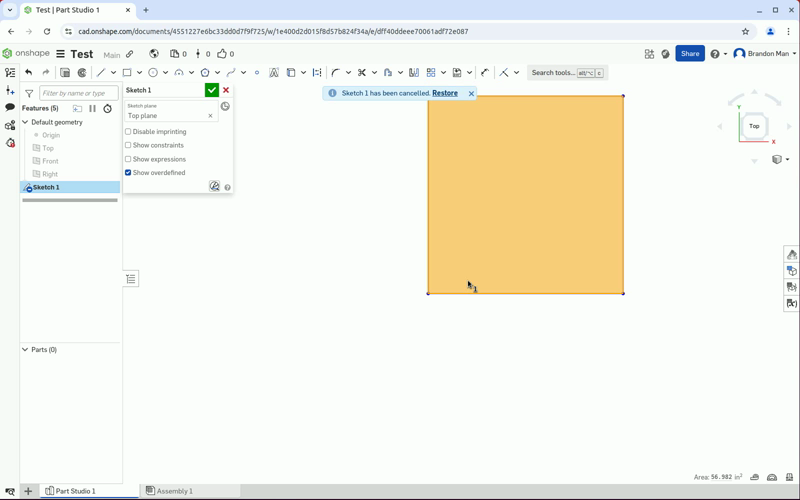
scroll(-6)
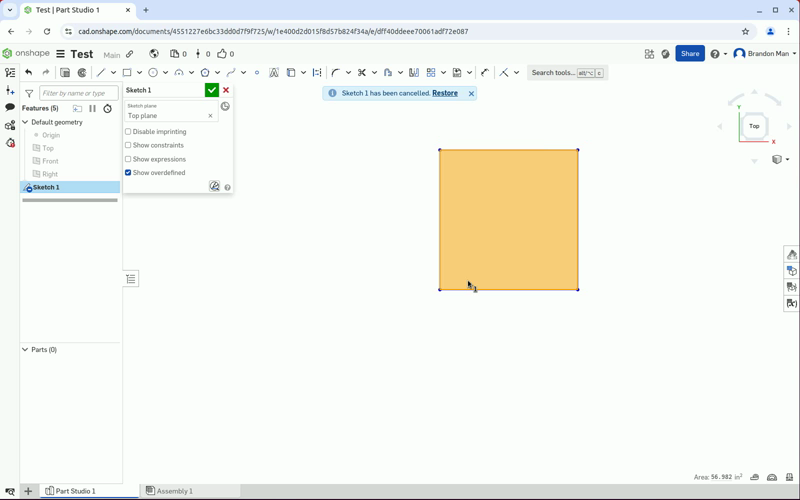
scroll(-6)
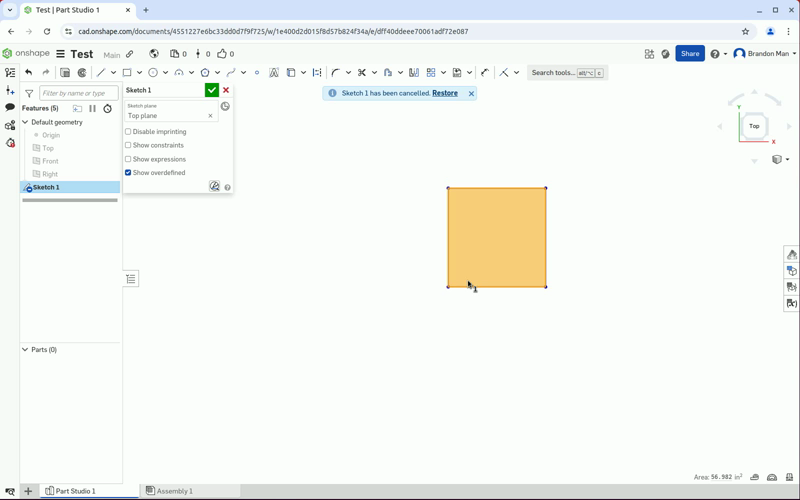
scroll(-6)
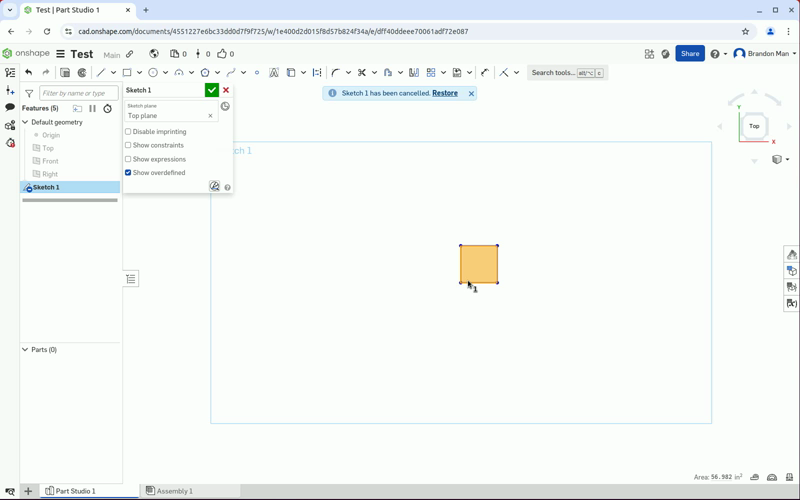
mouse_move(73, 352)
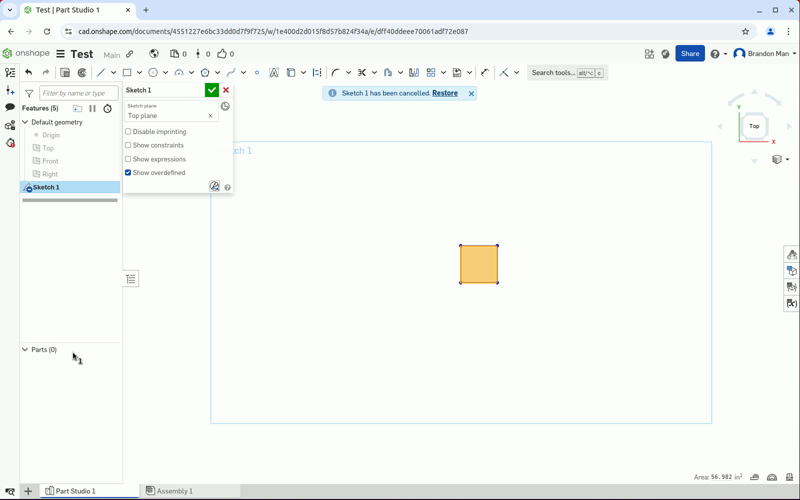
key(shift+y)
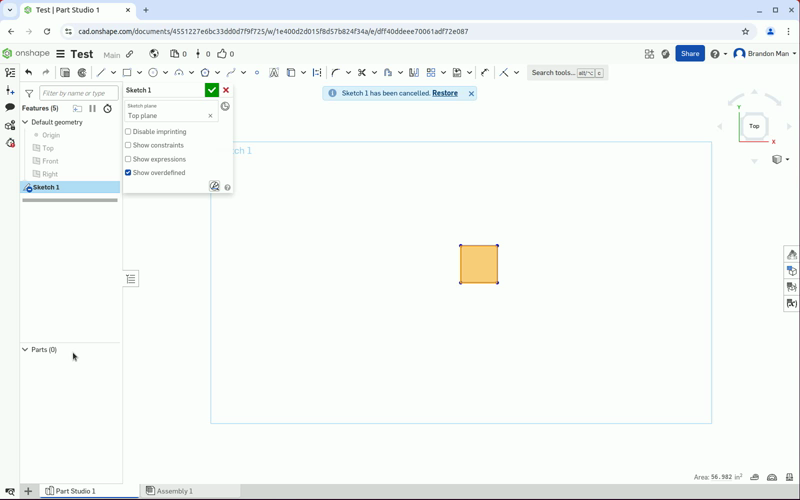
key(shift+e)
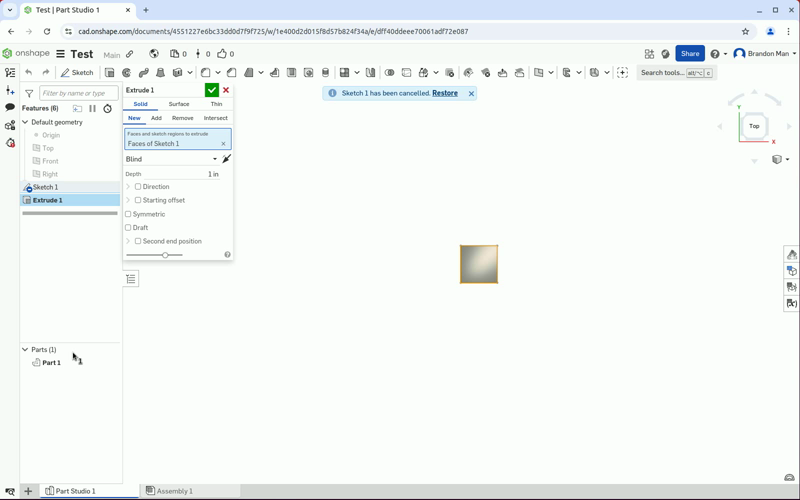
mouse_move(143, 106)
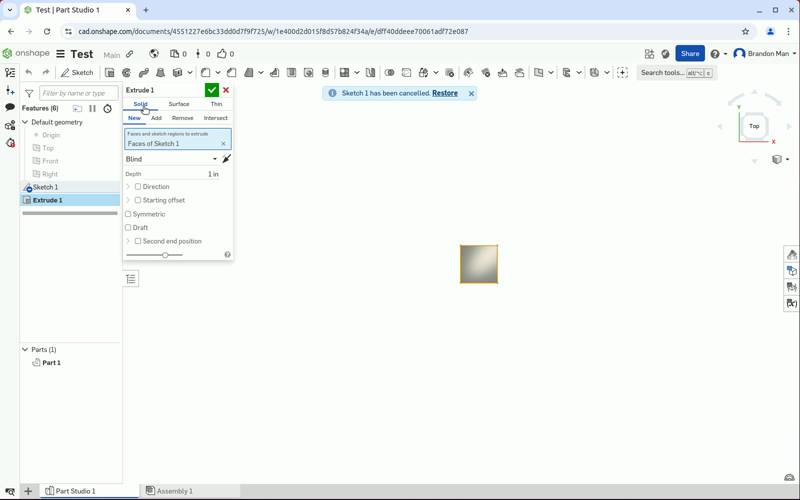
click(143, 106)
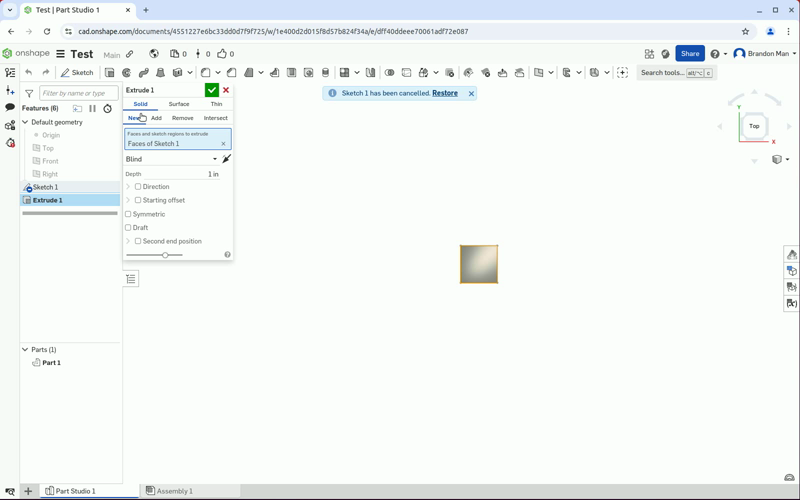
mouse_move(137, 120)
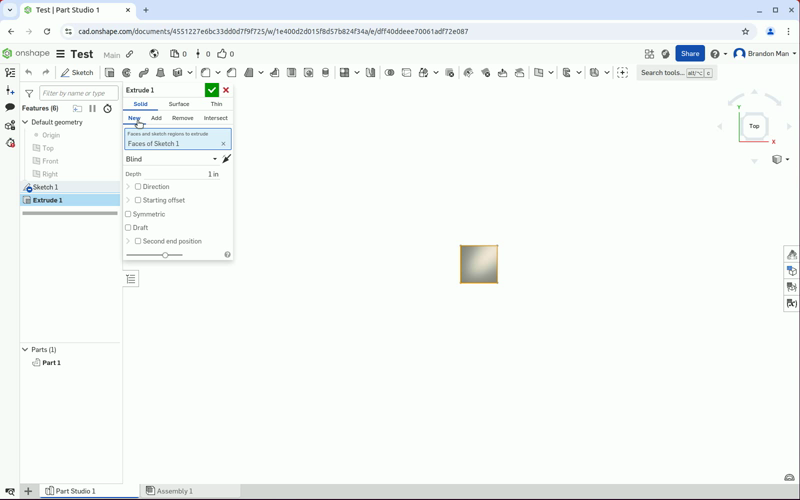
click(137, 120)
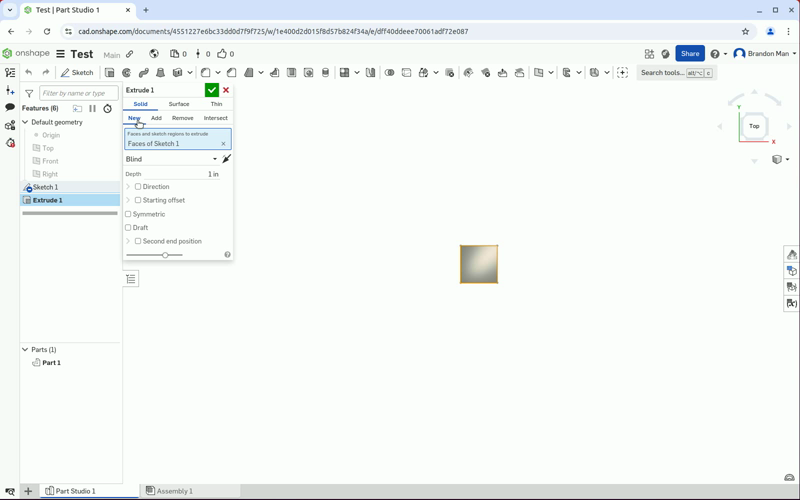
key(tab, 4)
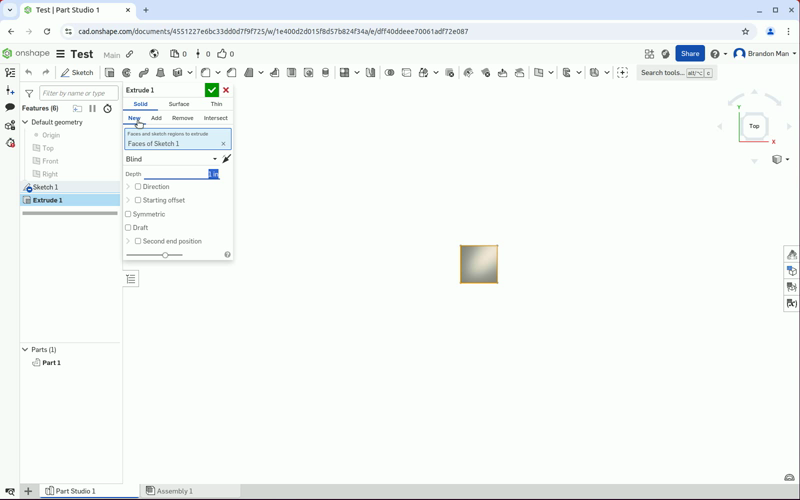
text(2.407)
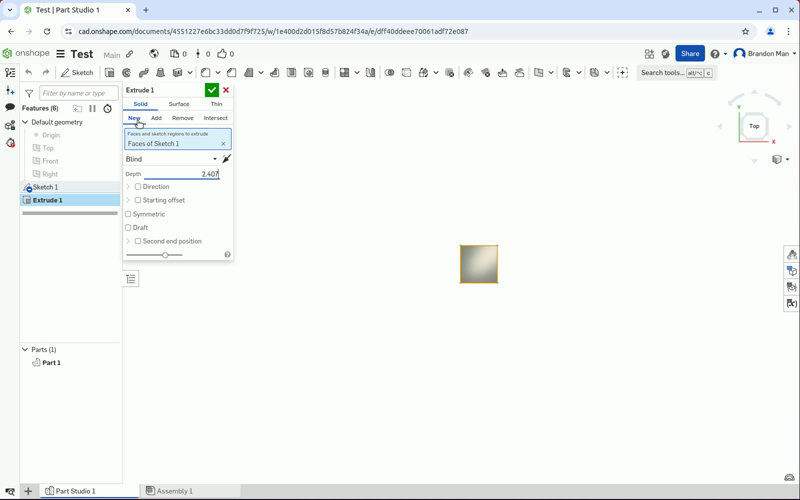
key(enter)
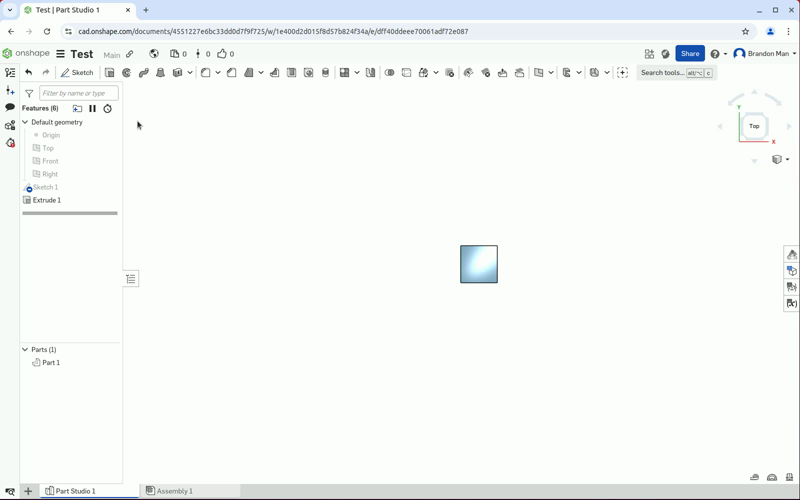
key(shift+h)
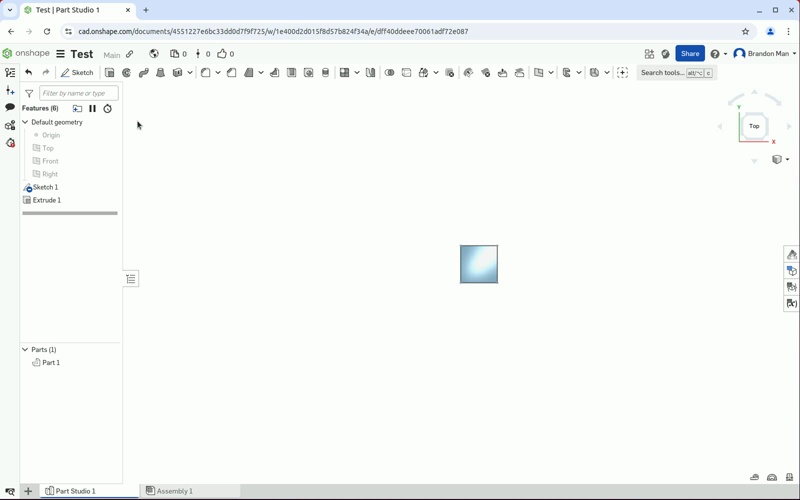
key(shift+h)
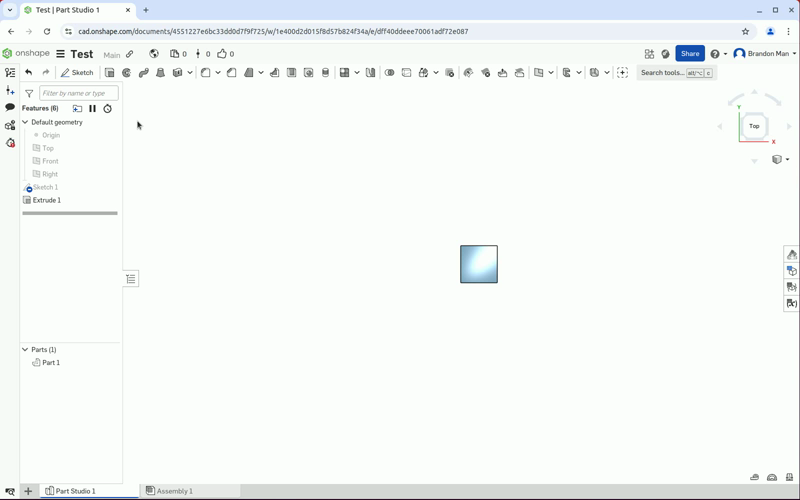
mouse_move(73, 189)
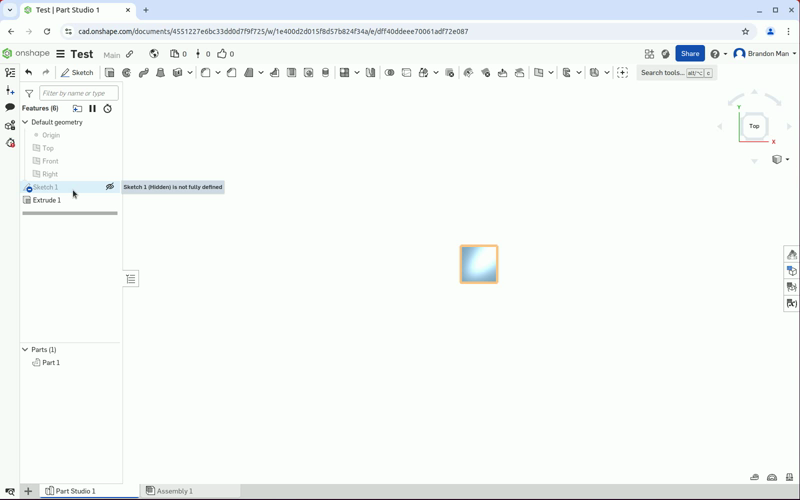
click(73, 189)
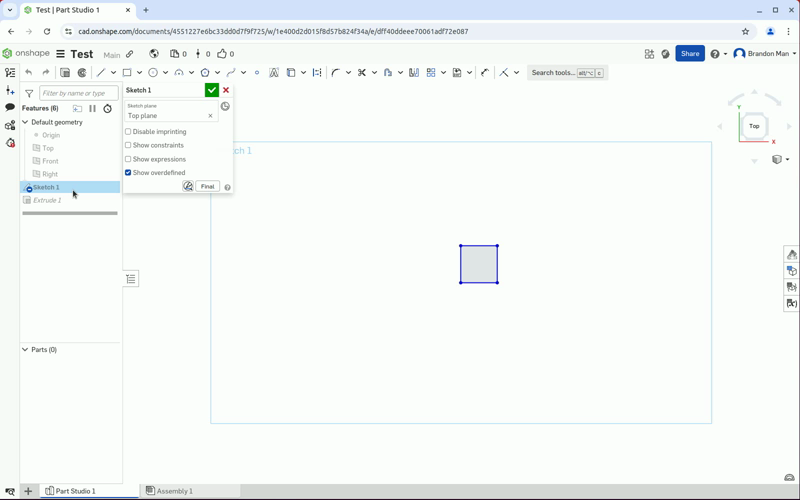
mouse_move(229, 92)
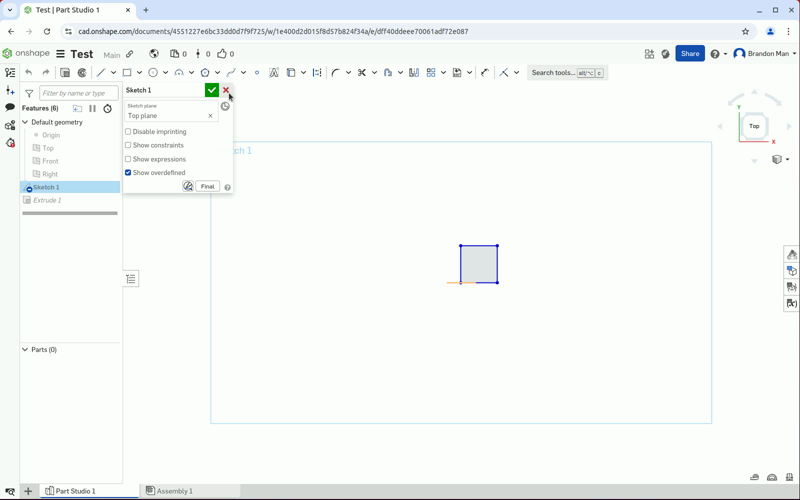
click(229, 92)
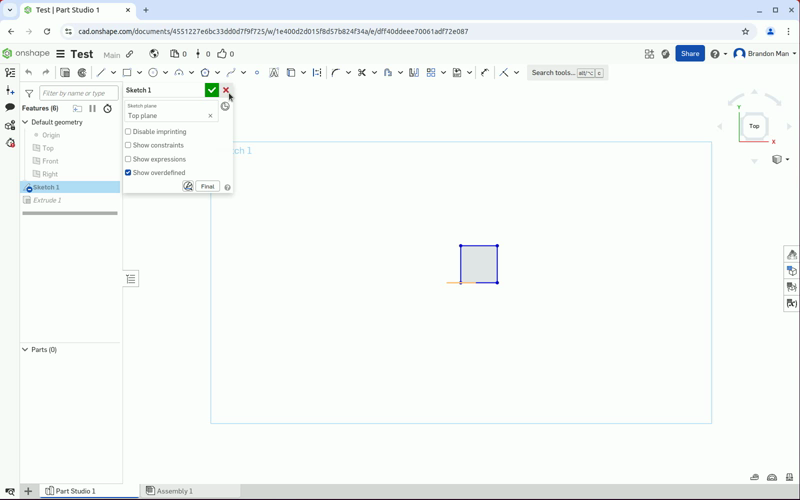
key(shift+s)
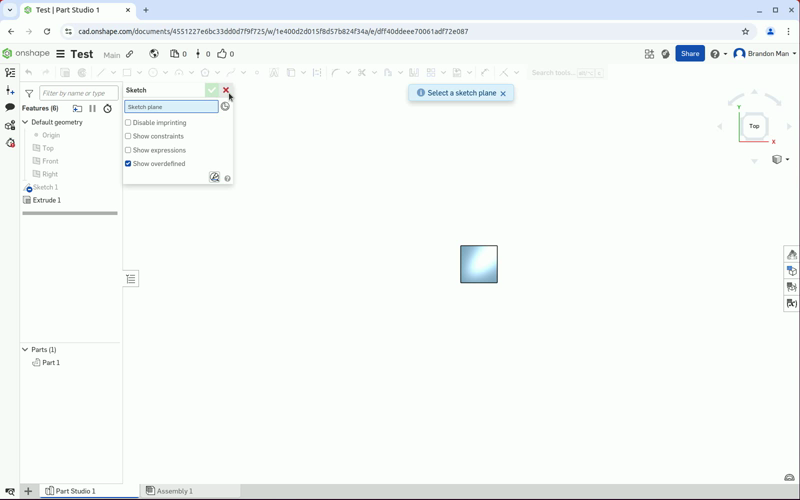
mouse_move(73, 150)
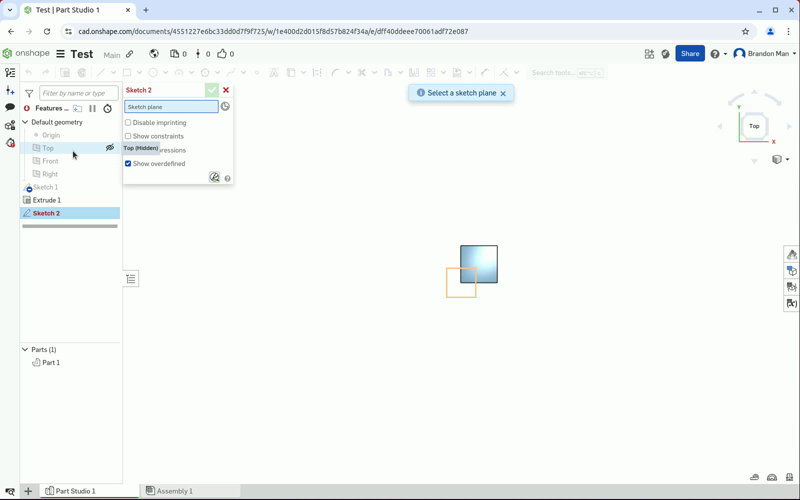
click(73, 150)
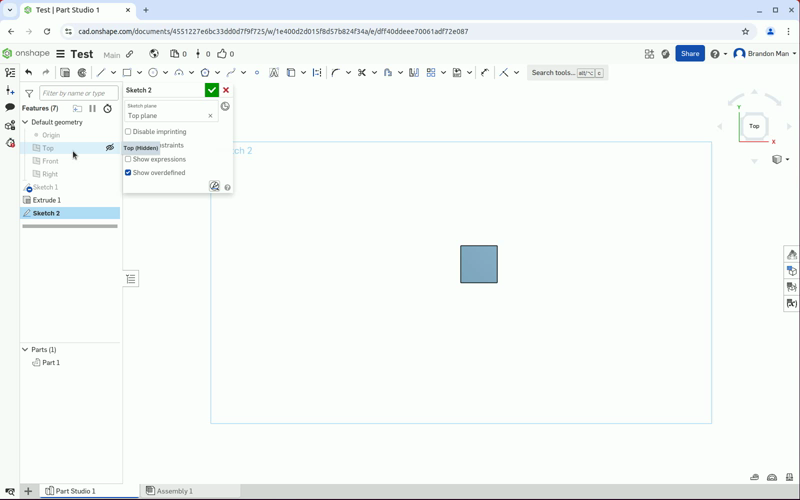
mouse_move(73, 352)
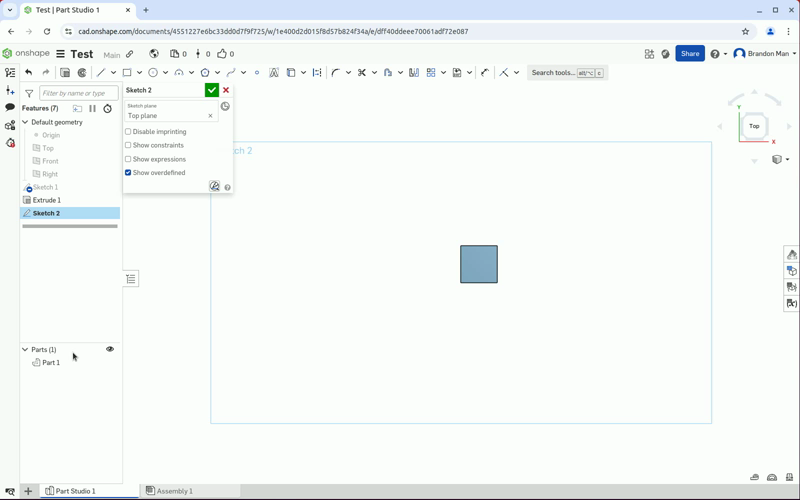
key(y)
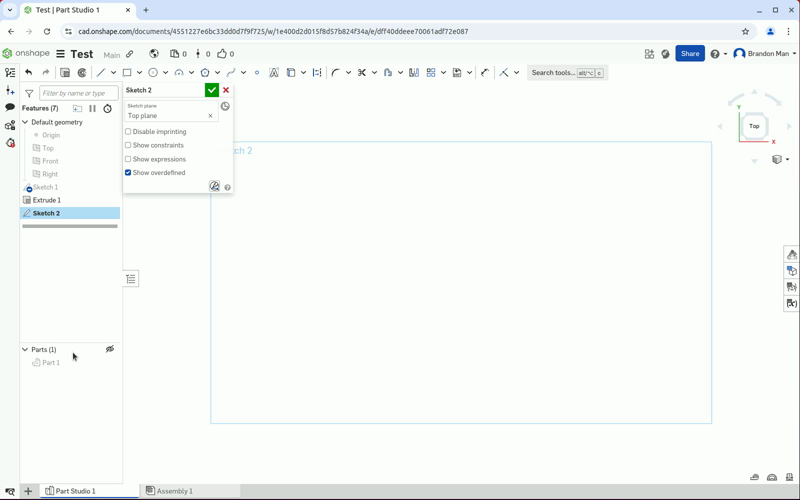
key(l)
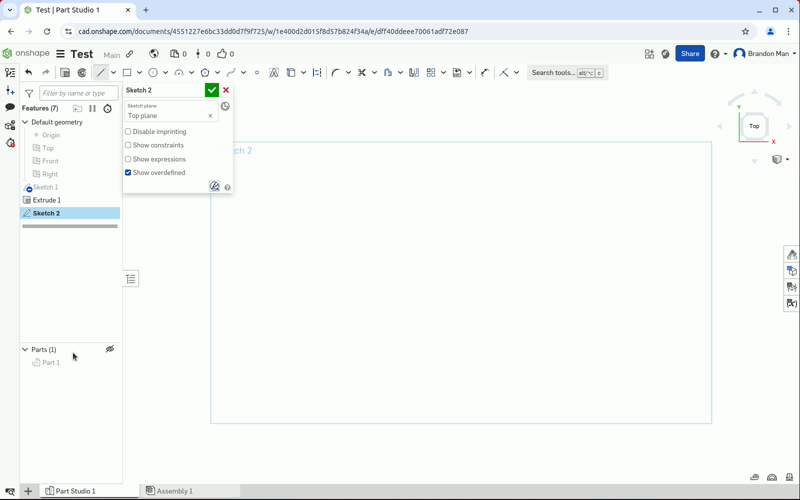
key_down(shift)
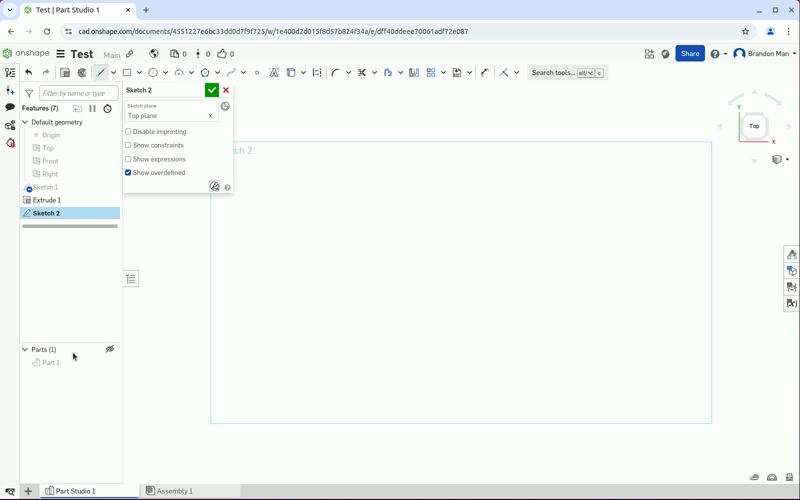
mouse_move(440, 373)
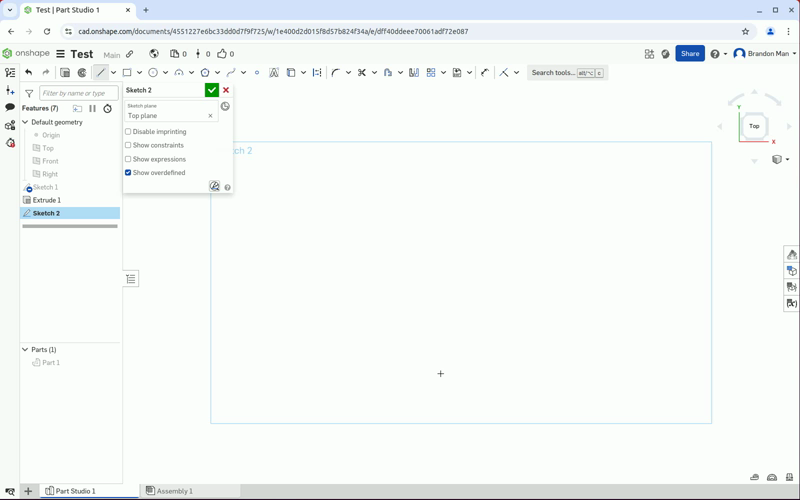
click(440, 373)
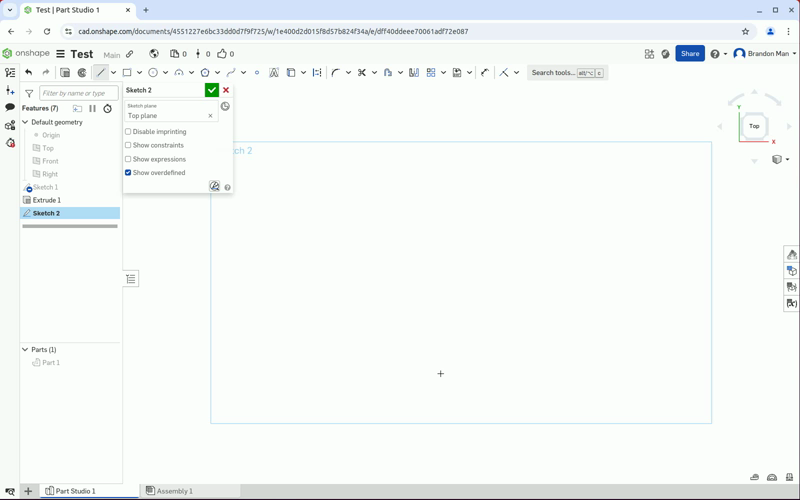
key_up(shift)
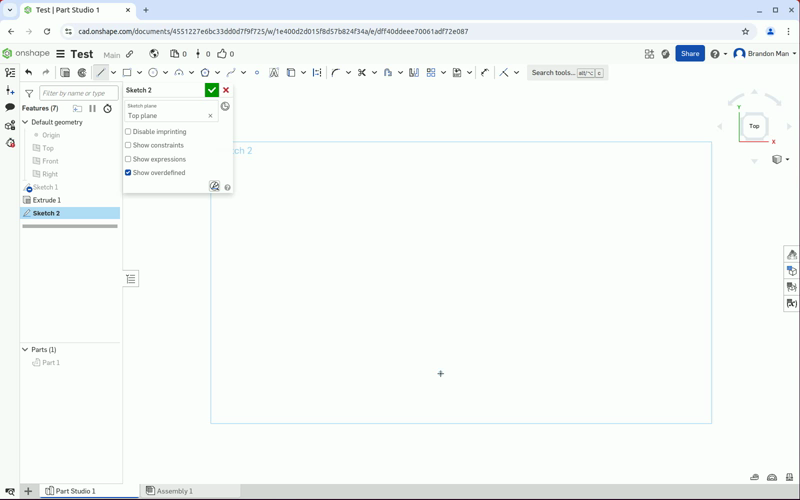
key_down(shift)
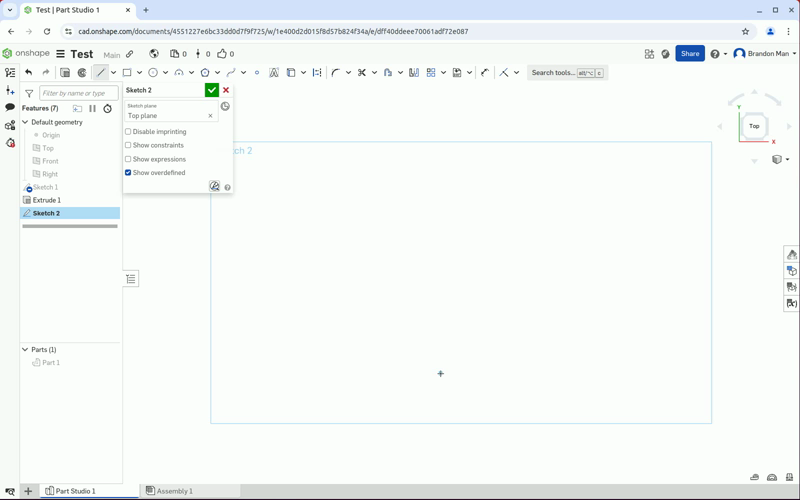
mouse_move(470, 373)
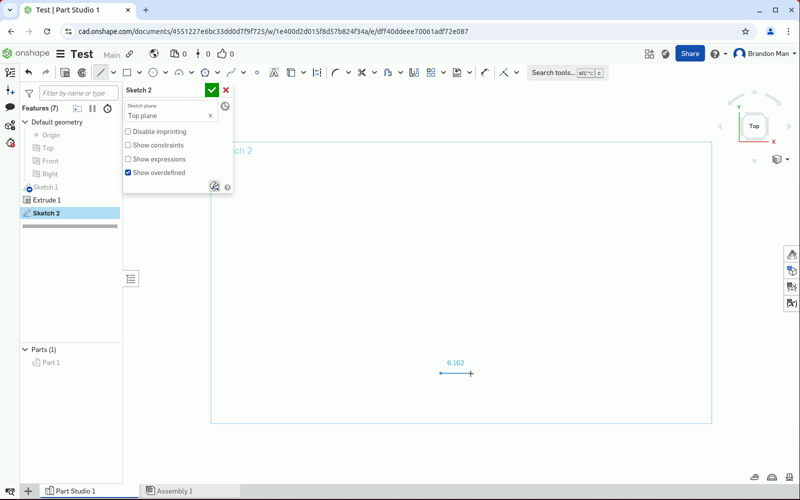
mouse_move(447, 373)
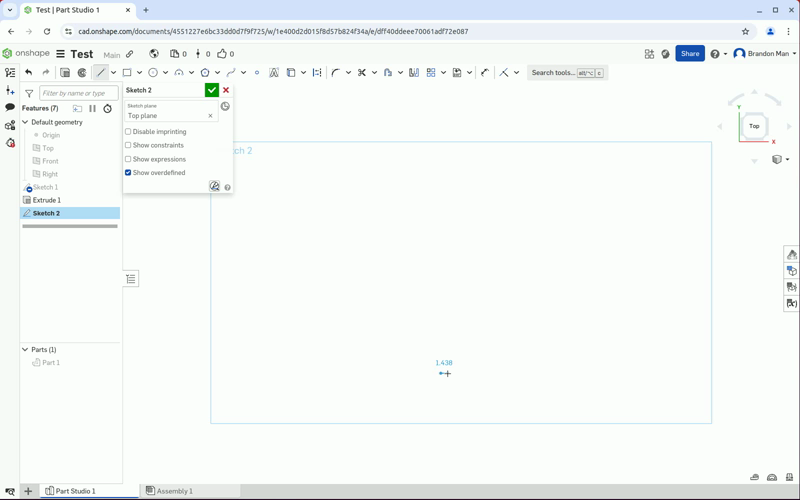
scroll(6)
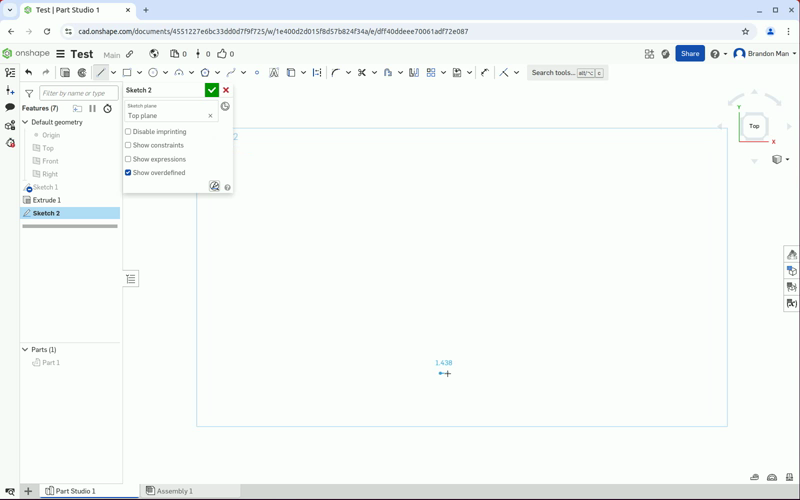
scroll(6)
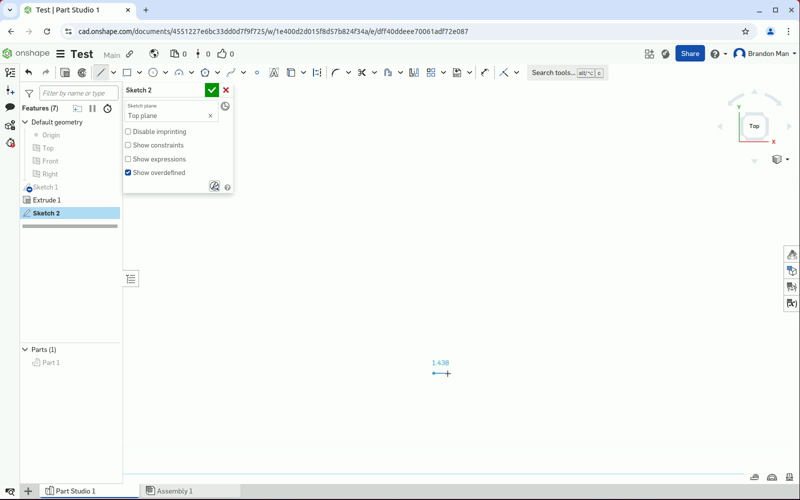
scroll(6)
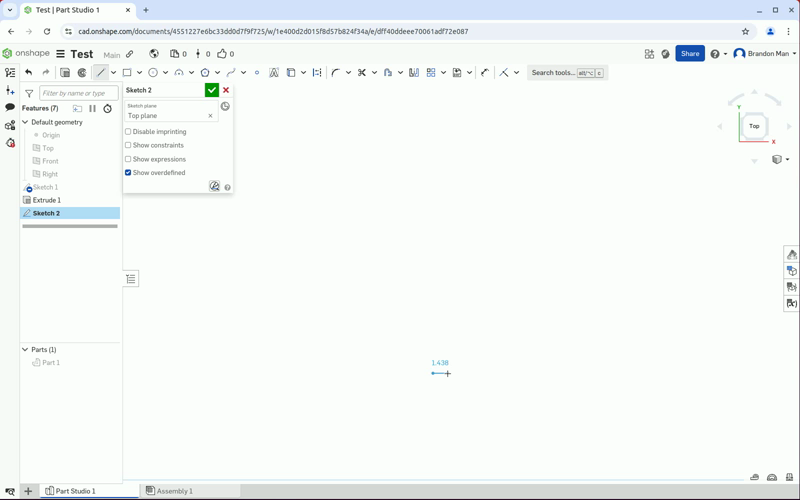
scroll(6)
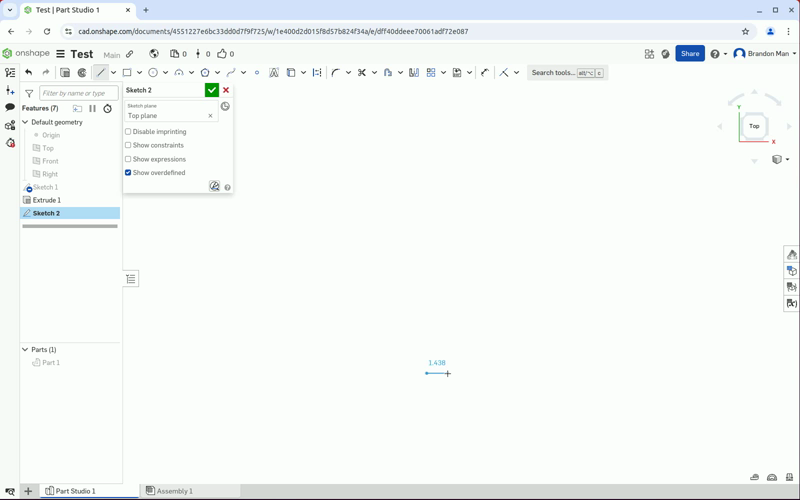
scroll(6)
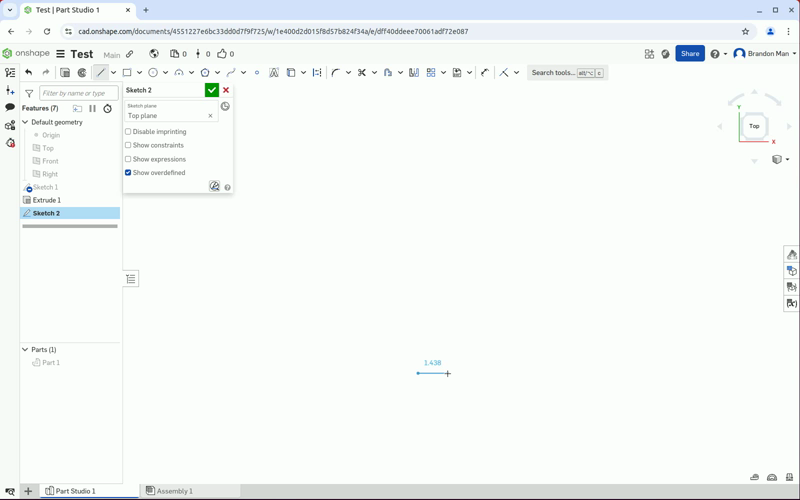
scroll(6)
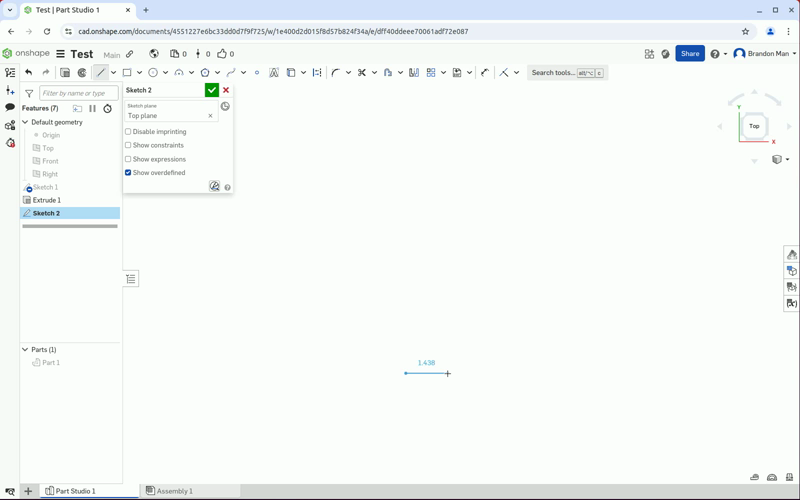
scroll(6)
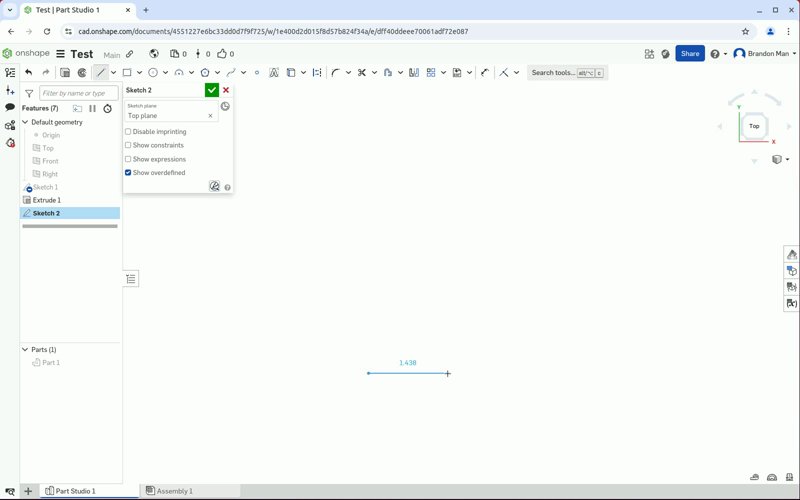
click(447, 373)
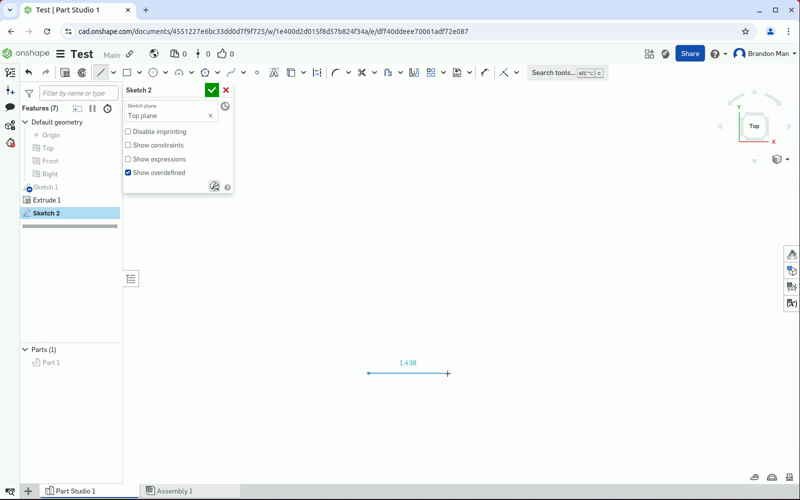
scroll(-6)
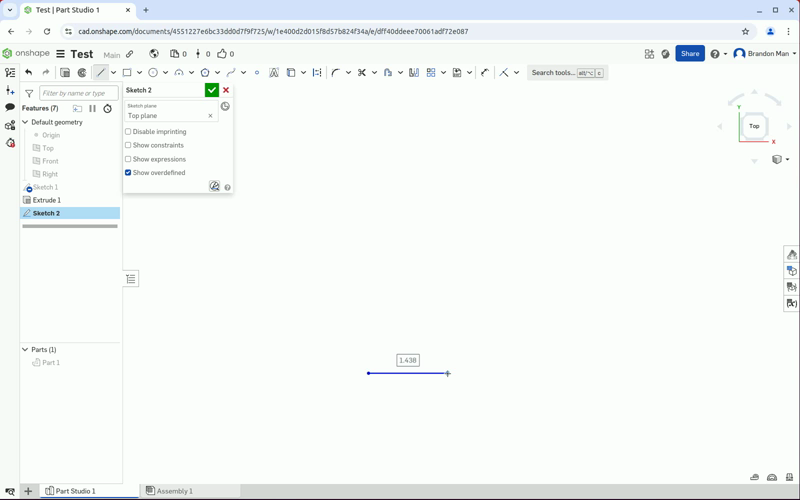
scroll(-6)
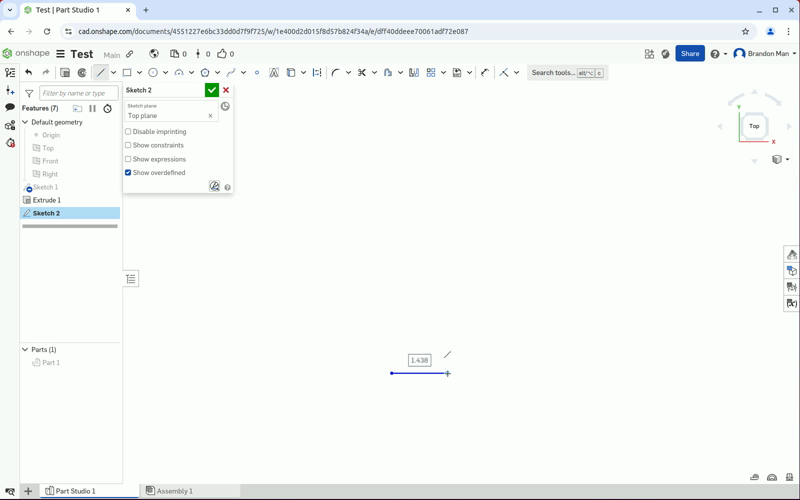
scroll(-6)
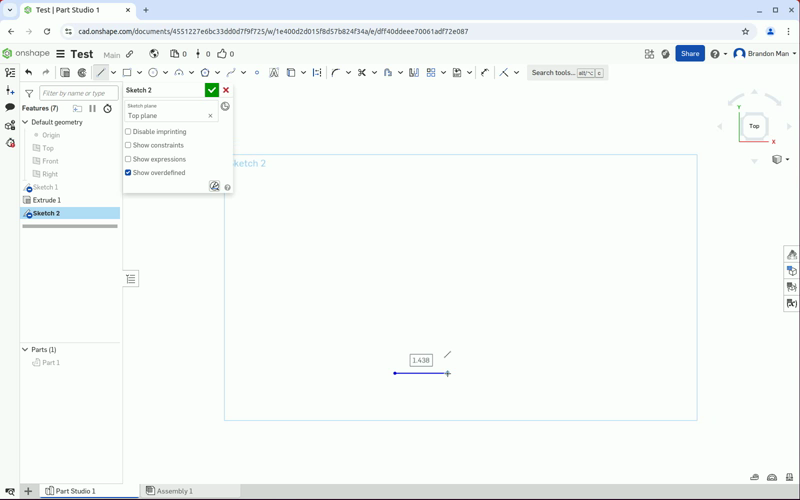
scroll(-6)
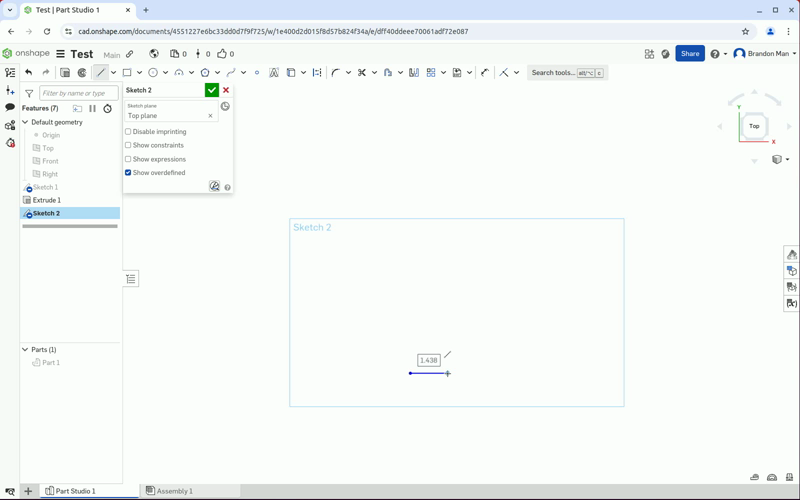
scroll(-6)
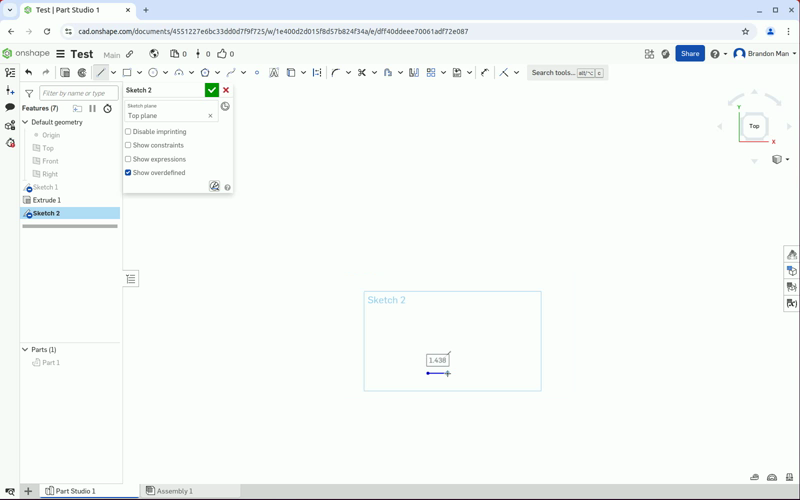
scroll(-6)
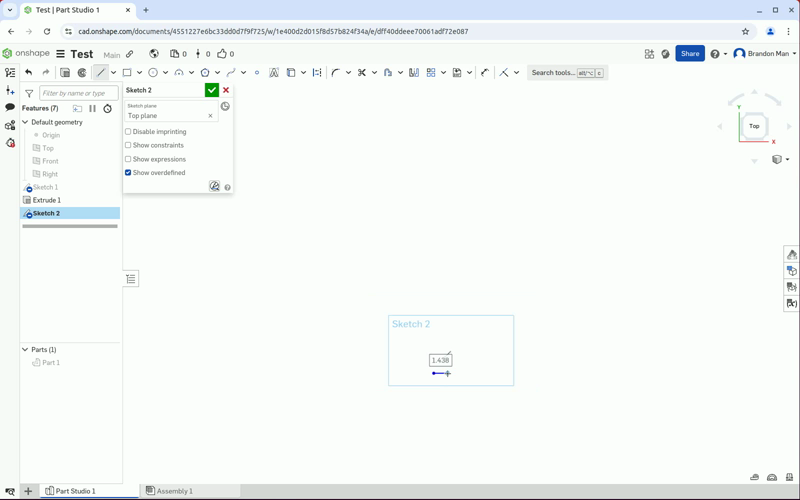
scroll(-6)
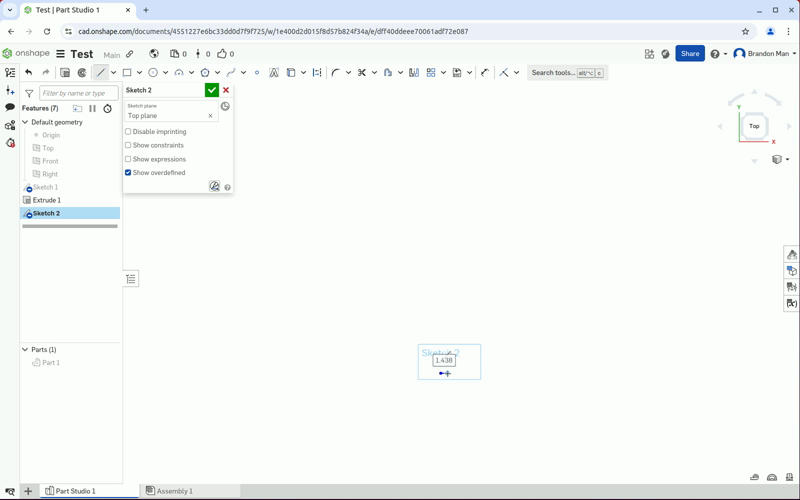
key_up(shift)
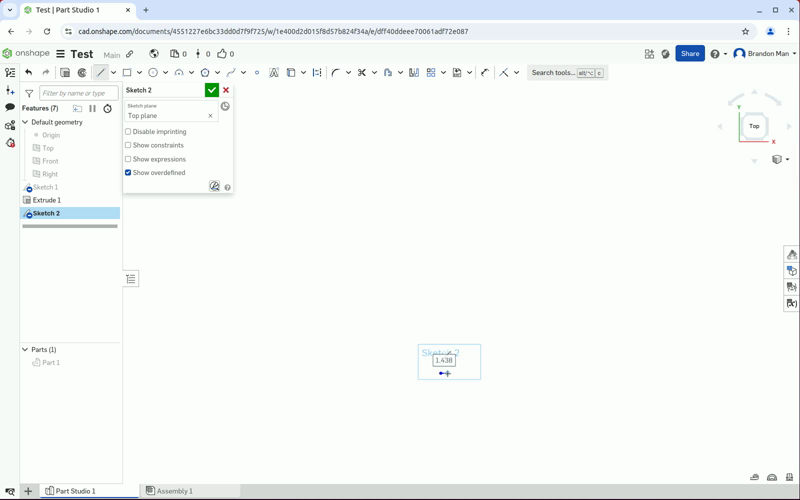
key_down(shift)
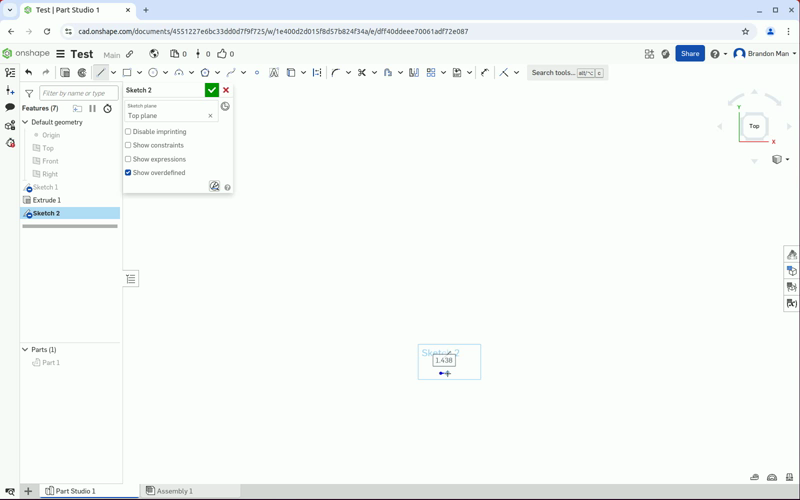
mouse_move(477, 373)
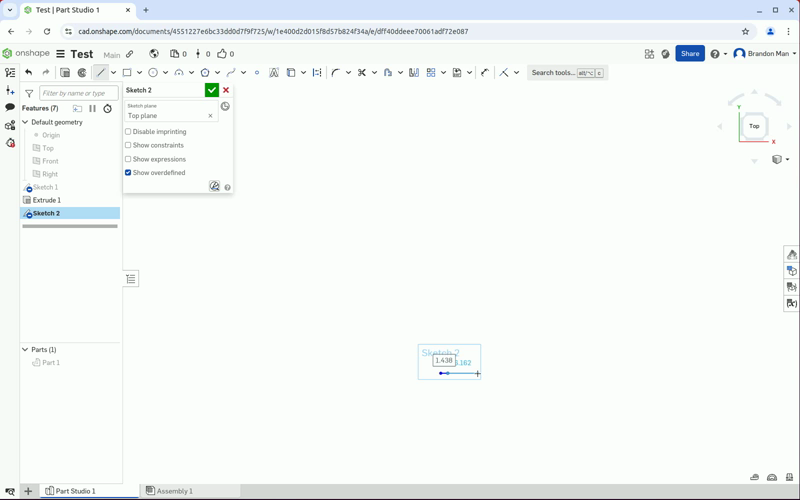
mouse_move(447, 367)
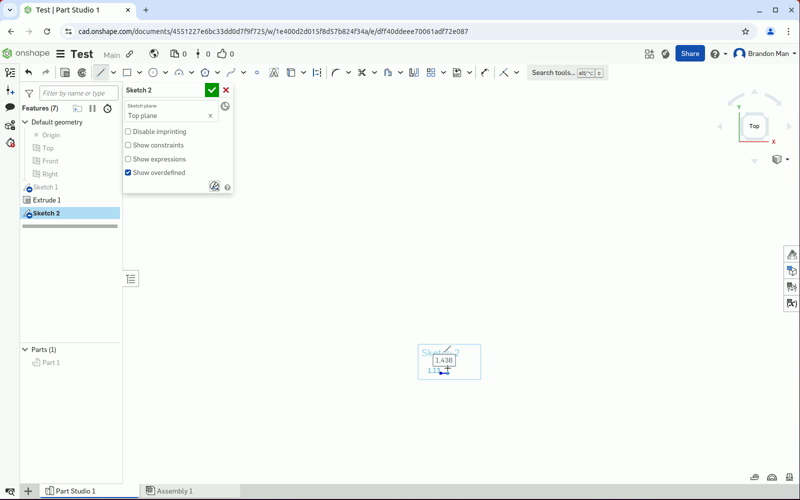
scroll(6)
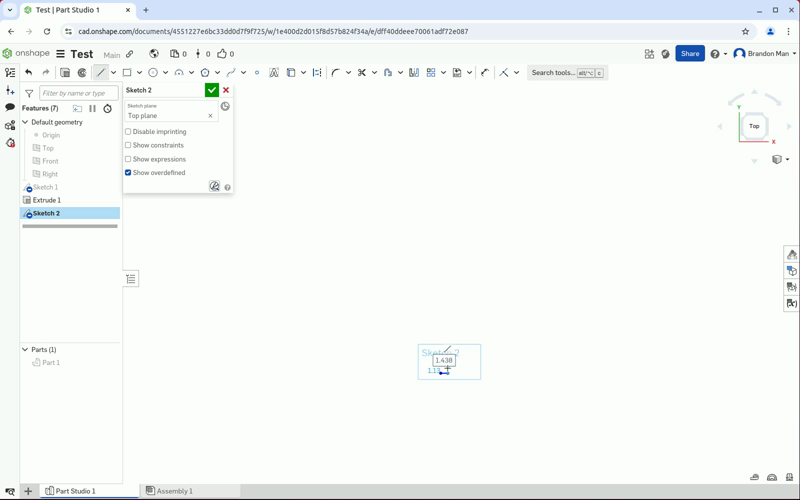
scroll(6)
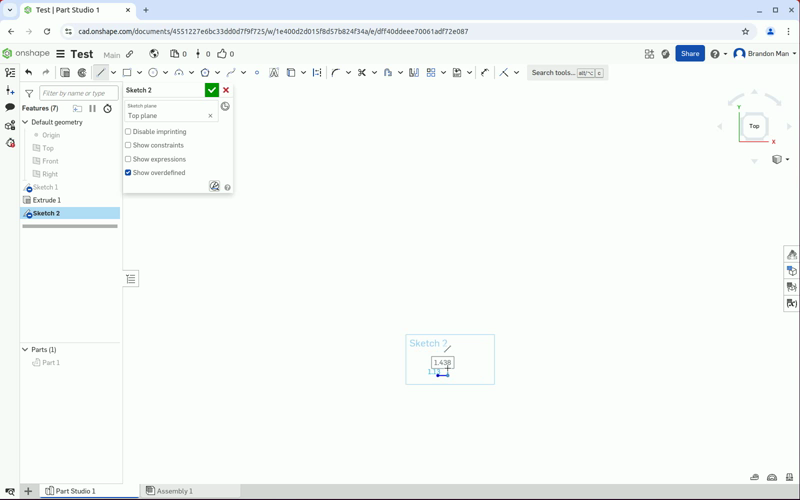
scroll(6)
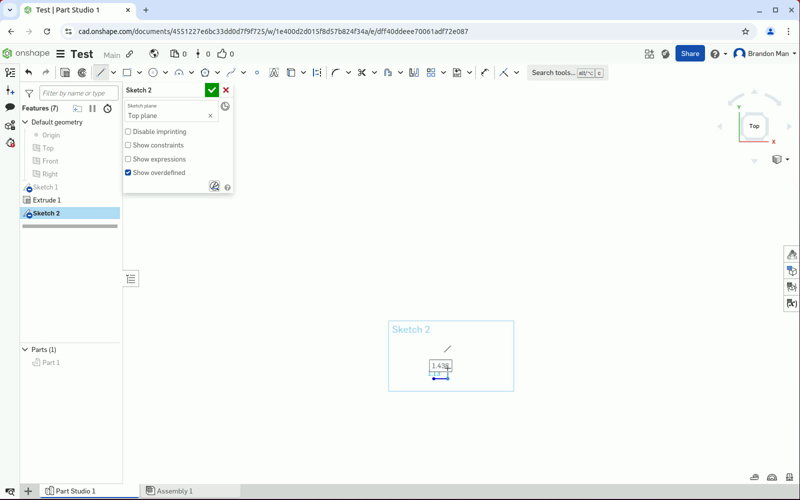
scroll(6)
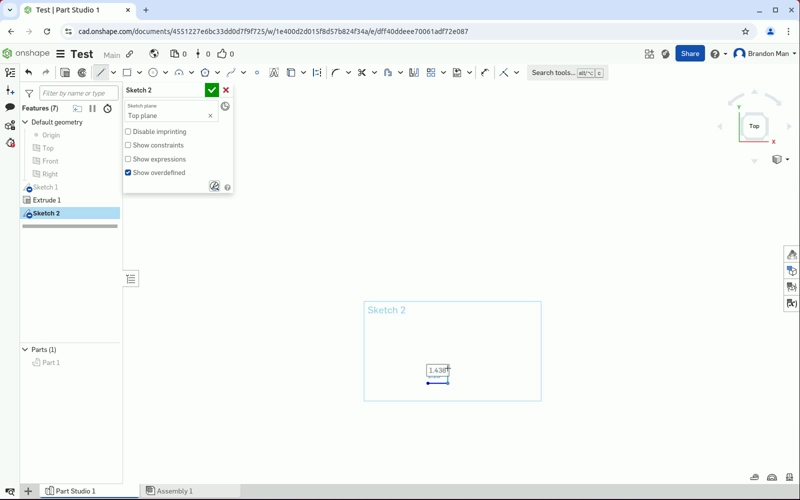
scroll(6)
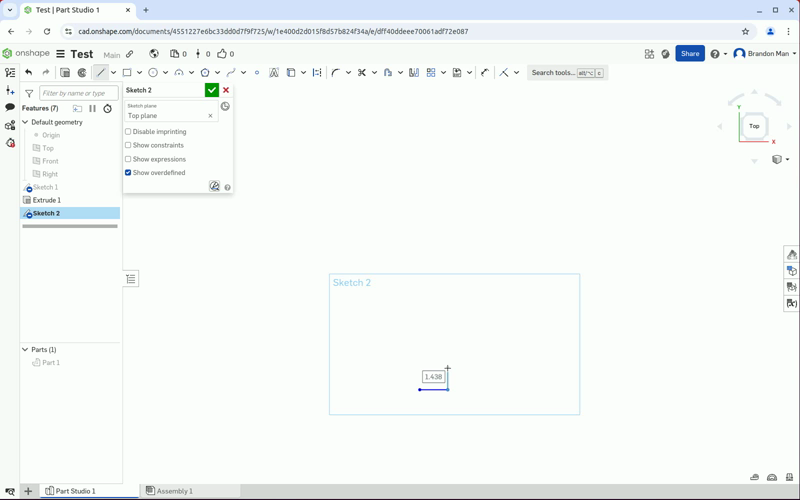
scroll(6)
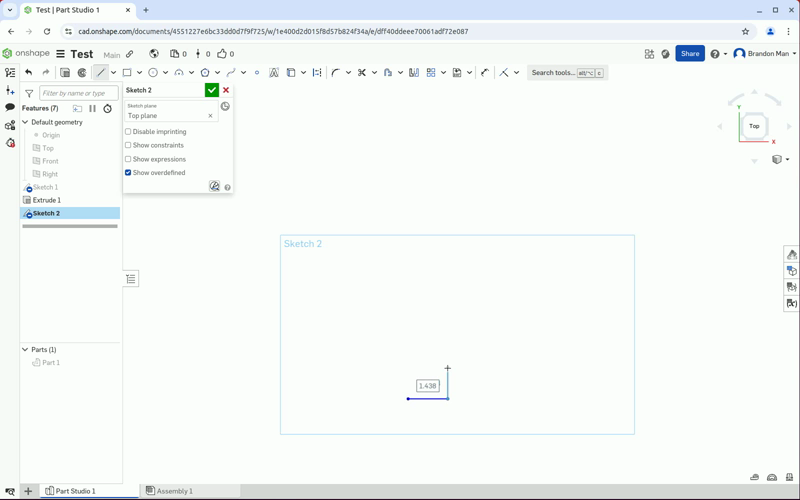
scroll(6)
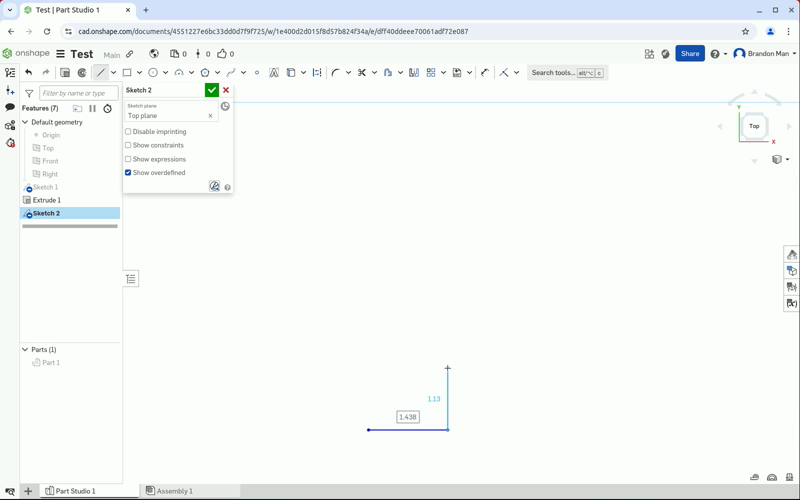
click(447, 367)
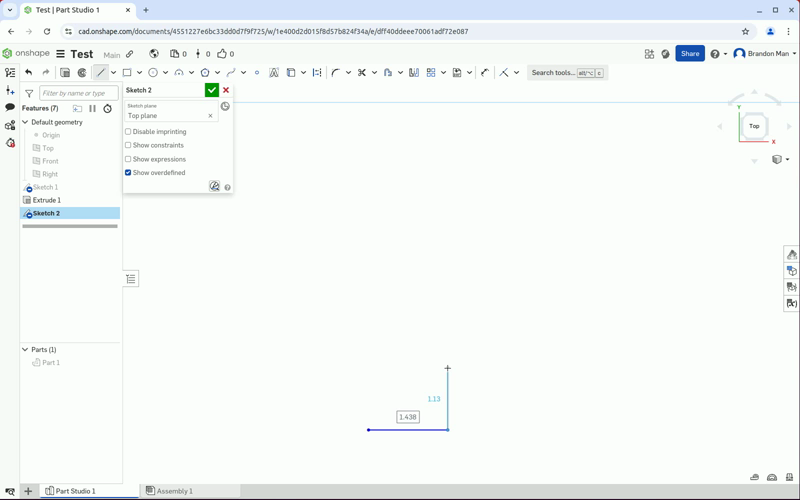
scroll(-6)
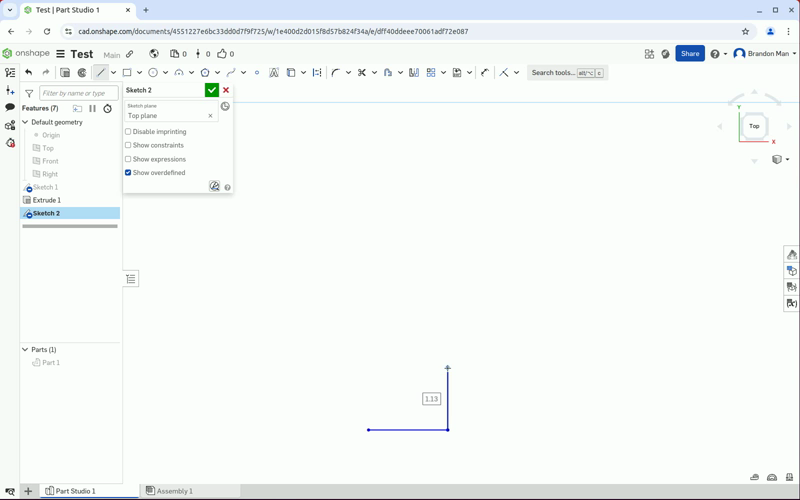
scroll(-6)
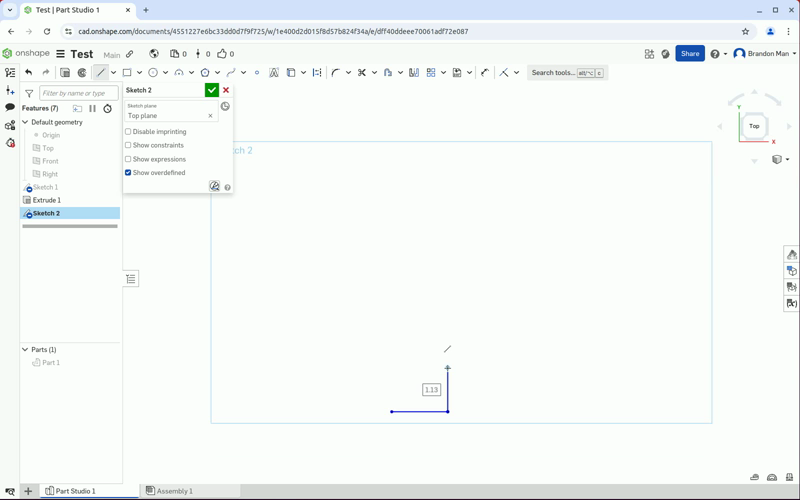
scroll(-6)
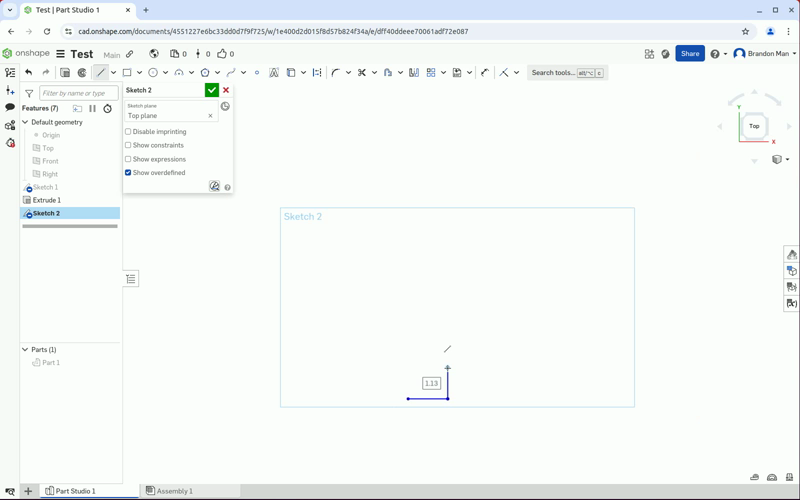
scroll(-6)
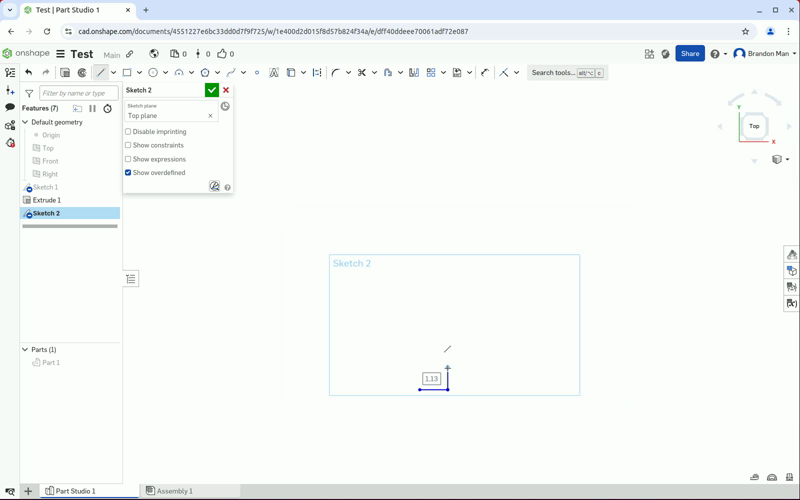
scroll(-6)
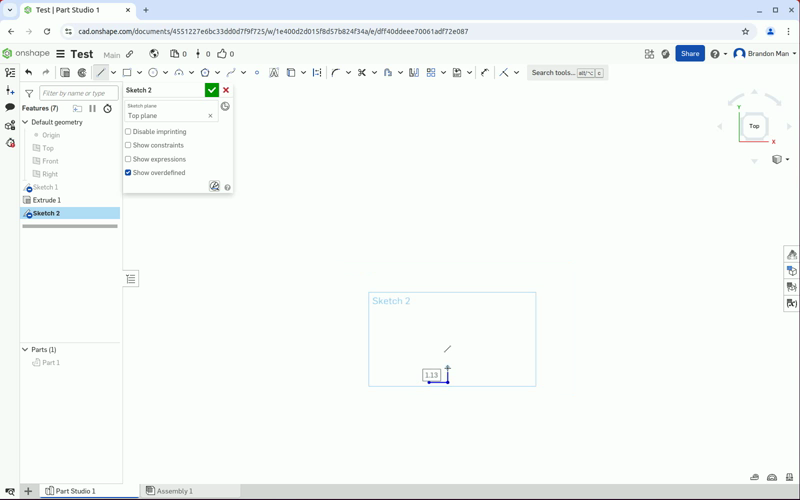
scroll(-6)
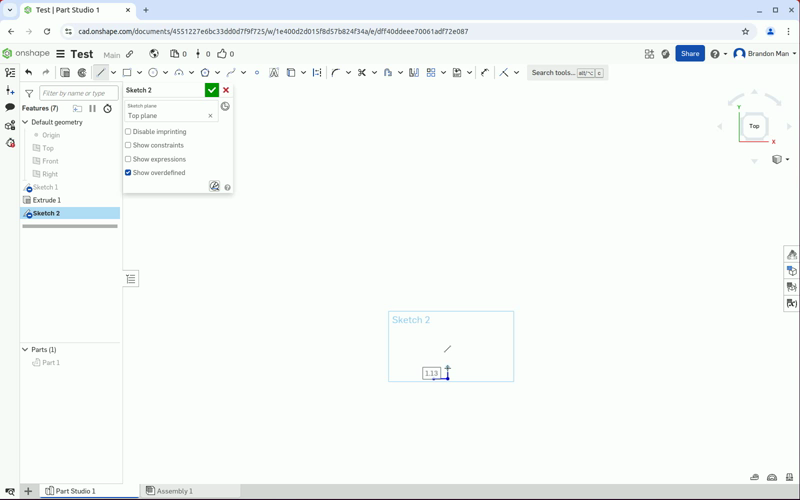
scroll(-6)
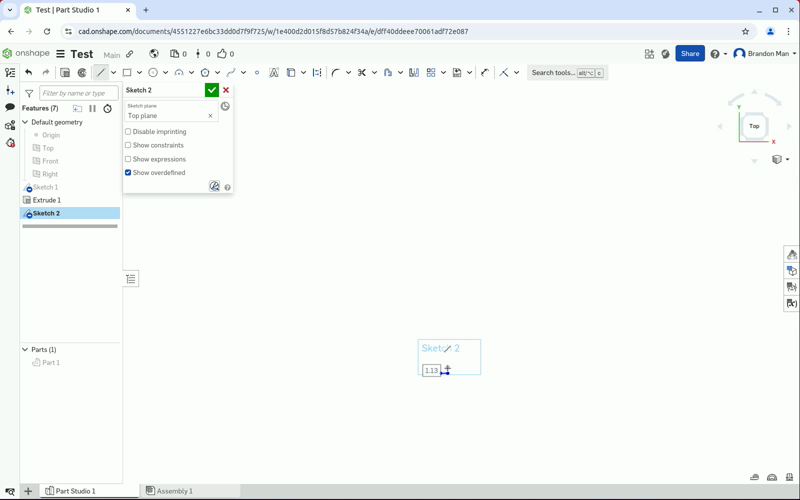
key_up(shift)
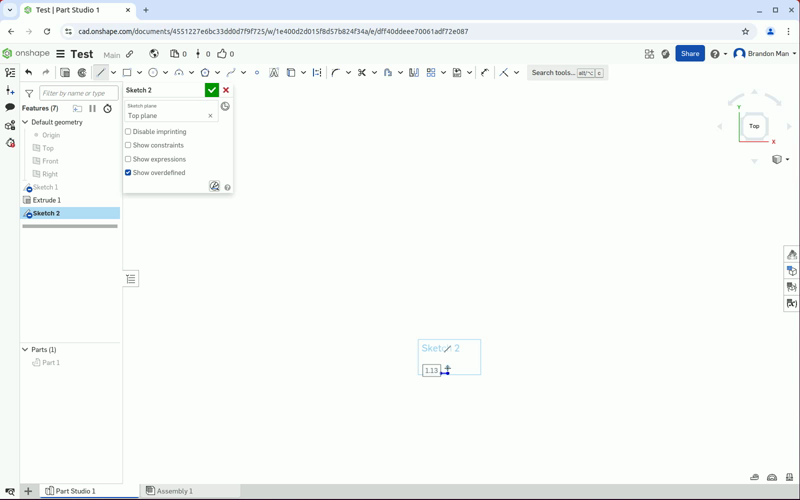
key_down(shift)
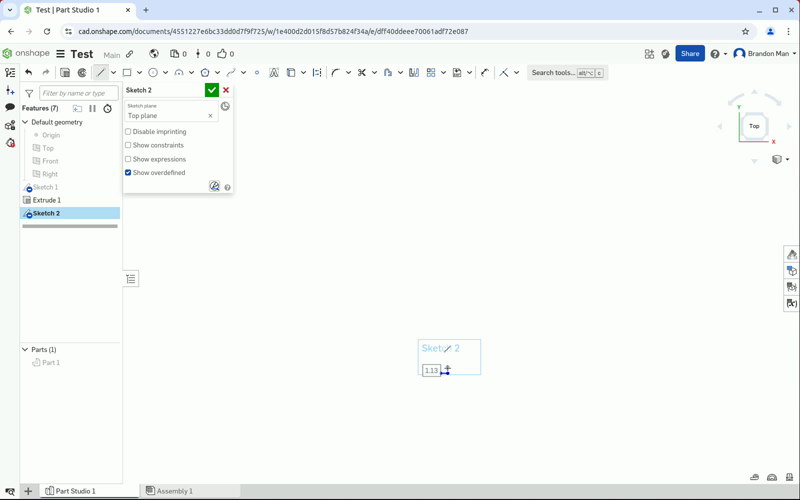
mouse_move(477, 367)
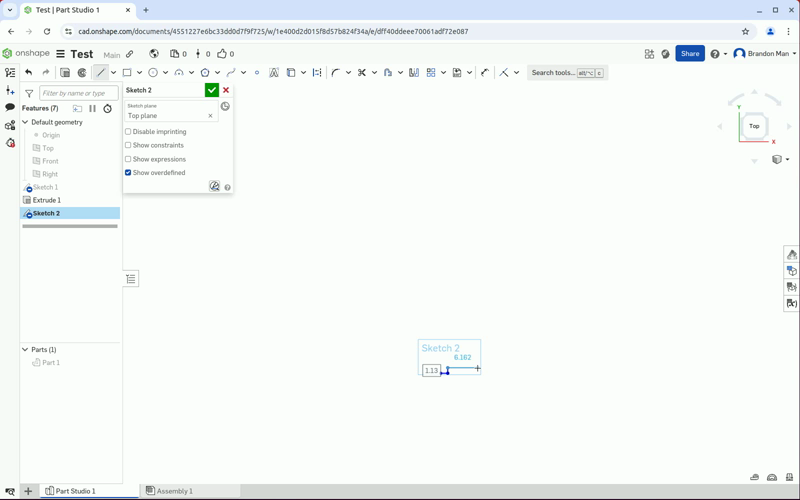
mouse_move(440, 367)
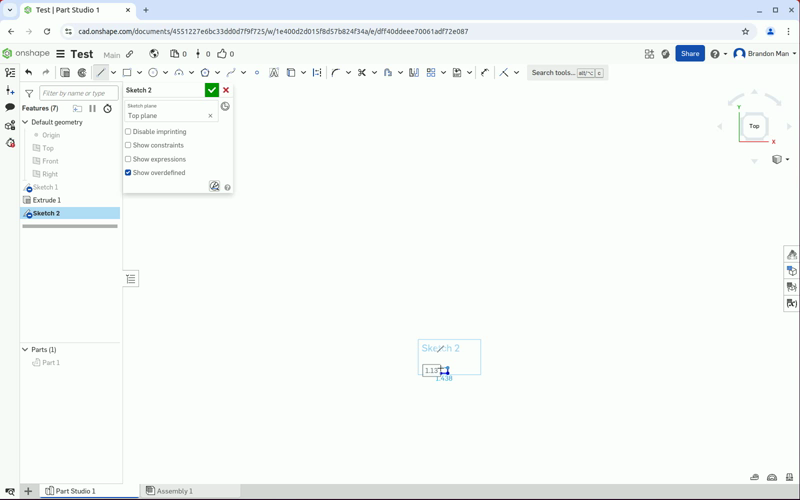
scroll(6)
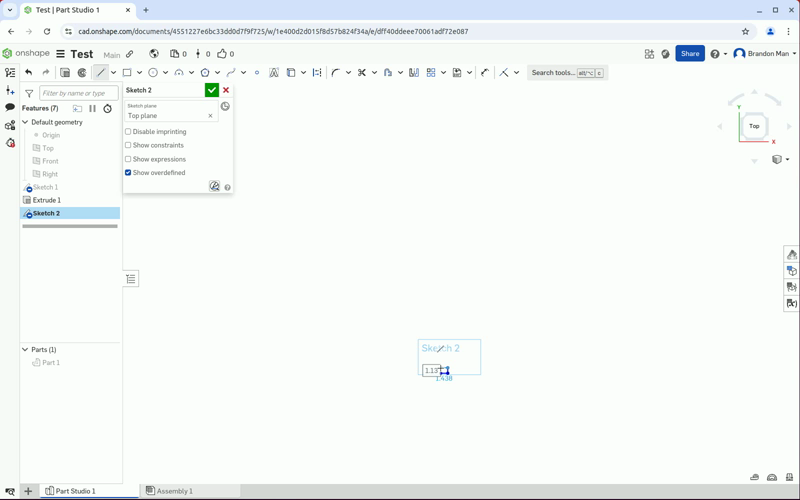
scroll(6)
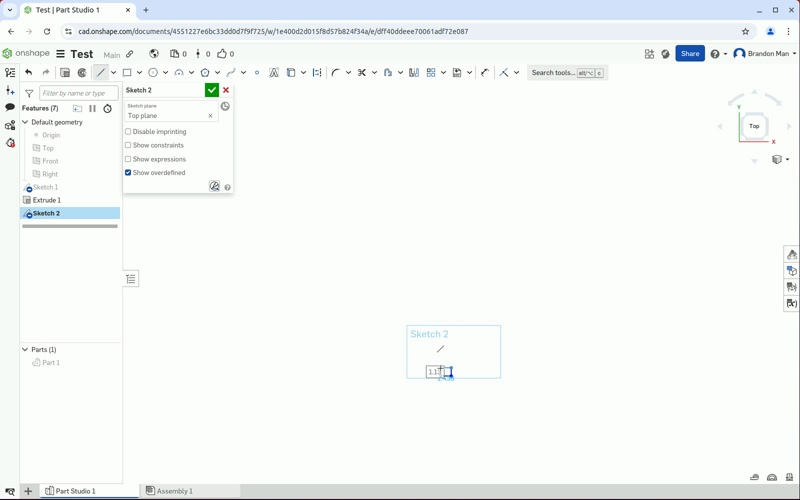
scroll(6)
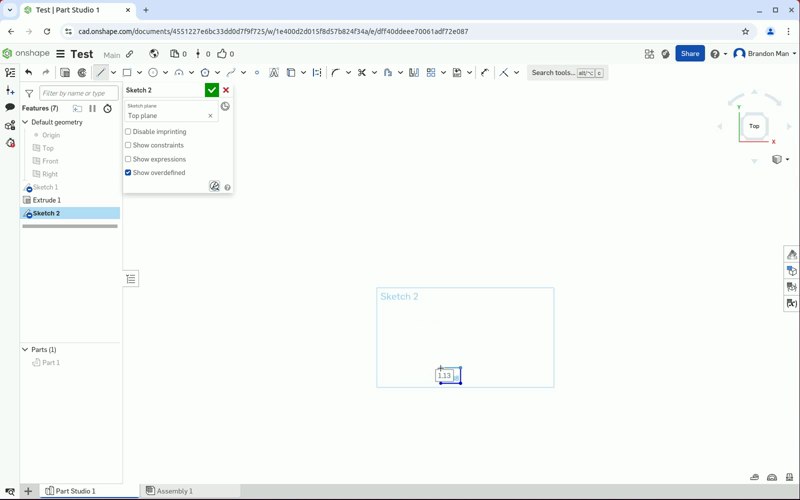
scroll(6)
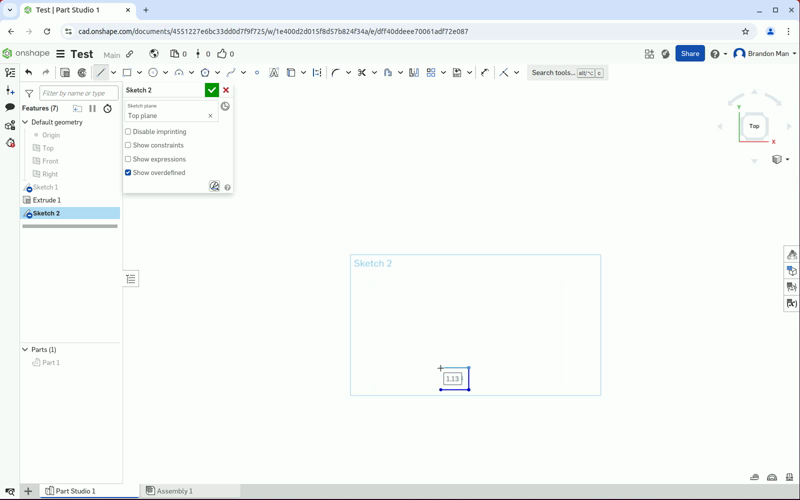
scroll(6)
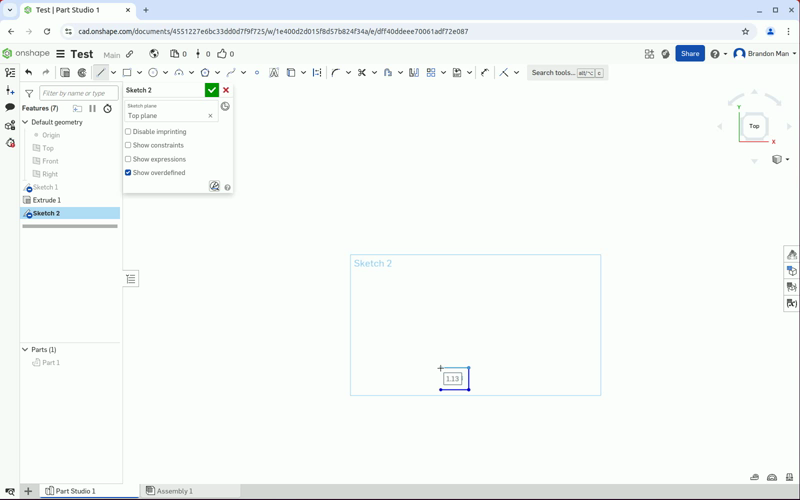
scroll(6)
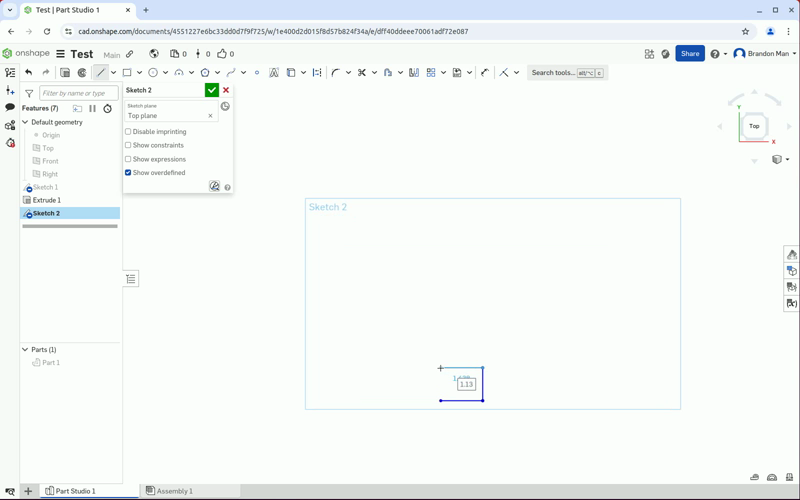
scroll(6)
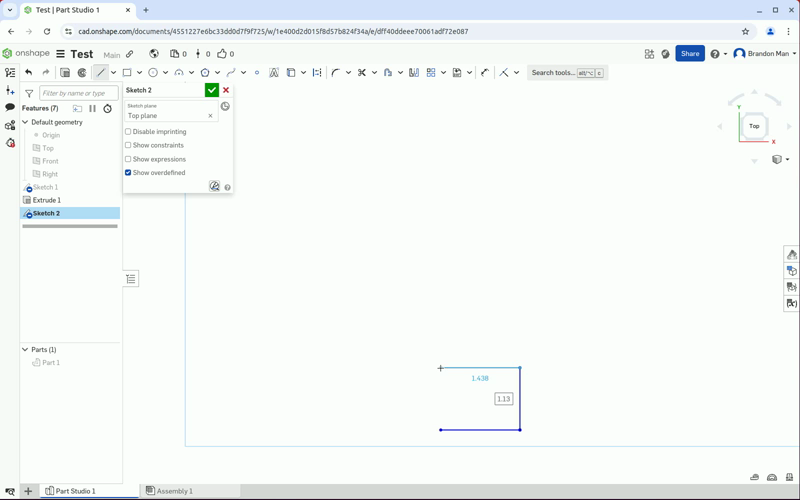
click(440, 367)
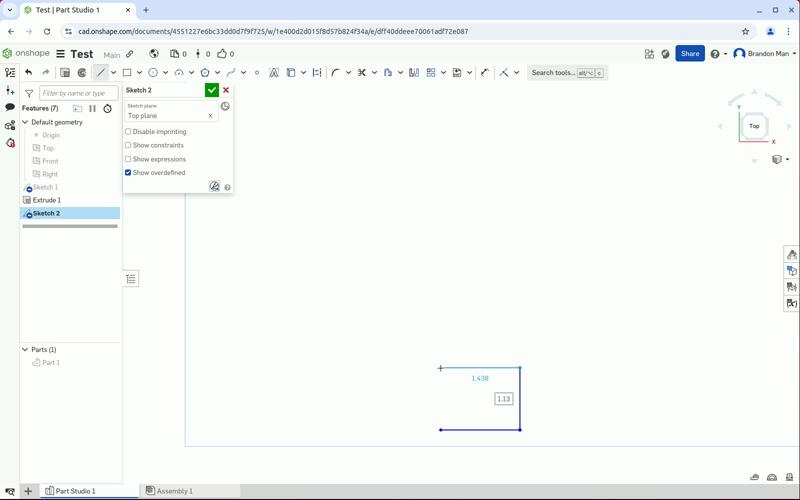
scroll(-6)
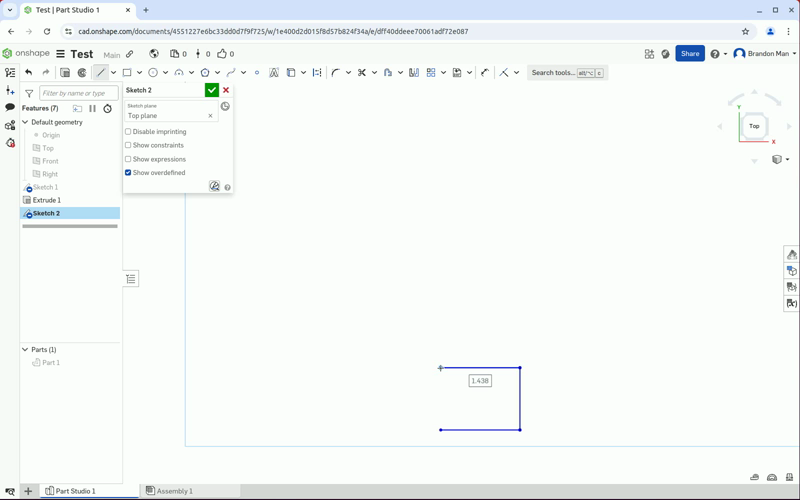
scroll(-6)
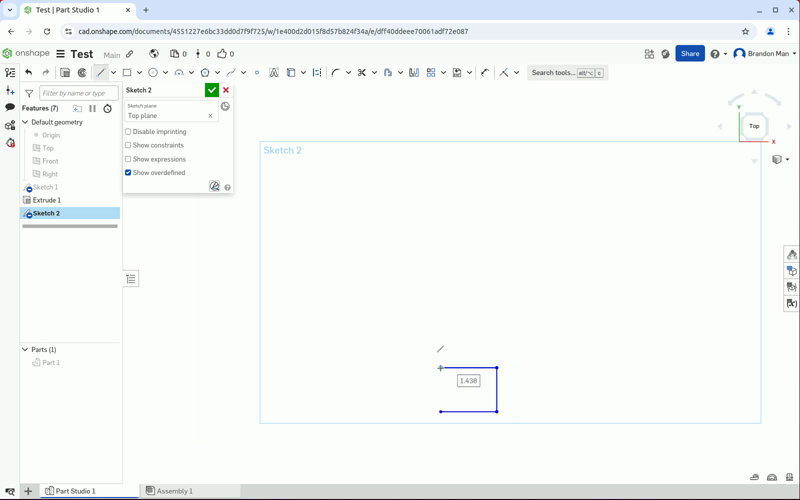
scroll(-6)
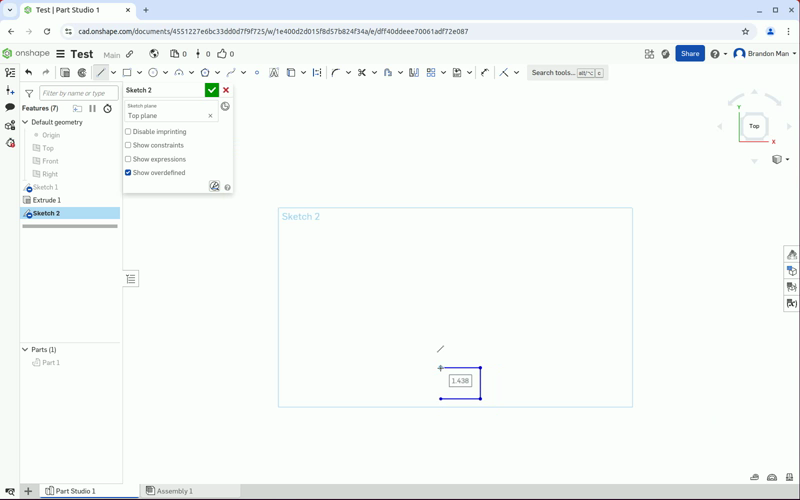
scroll(-6)
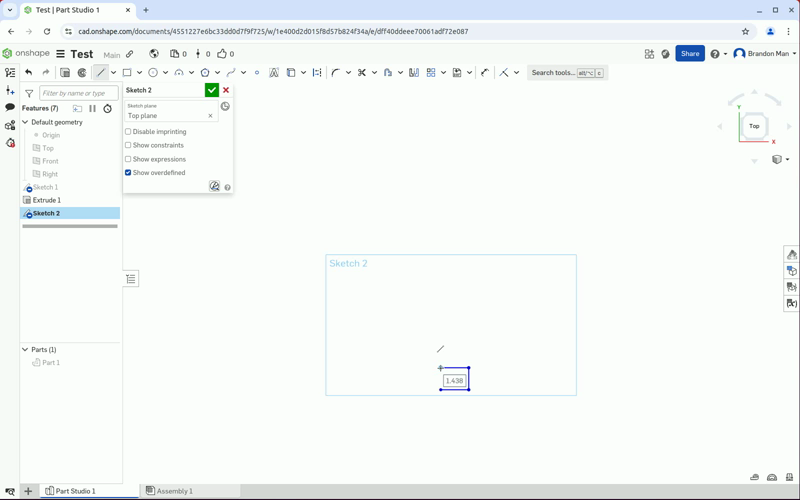
scroll(-6)
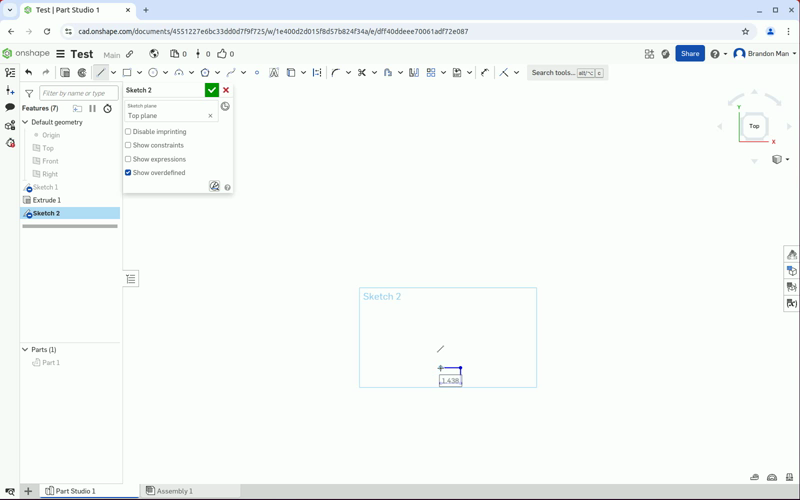
scroll(-6)
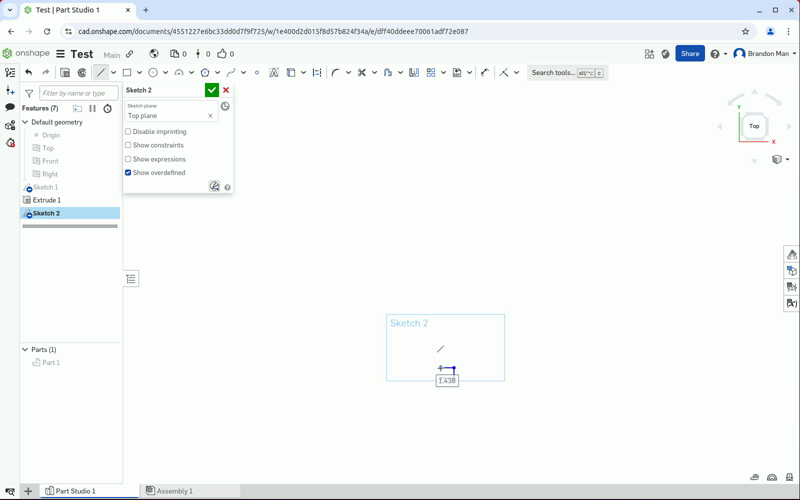
scroll(-6)
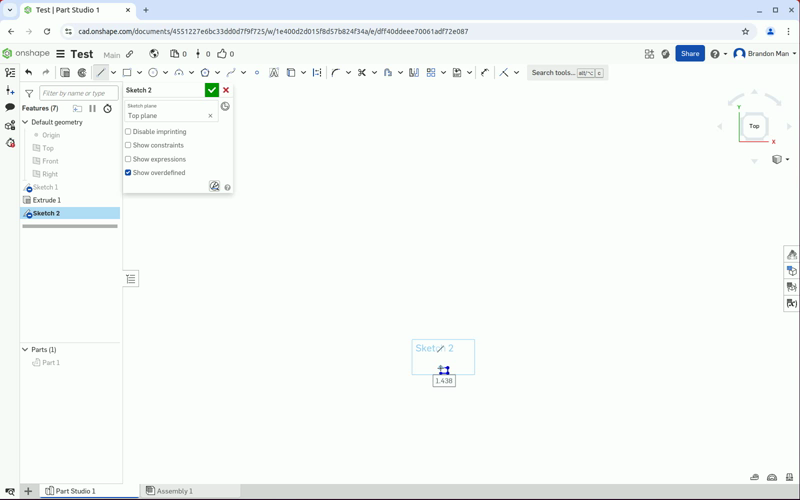
key_up(shift)
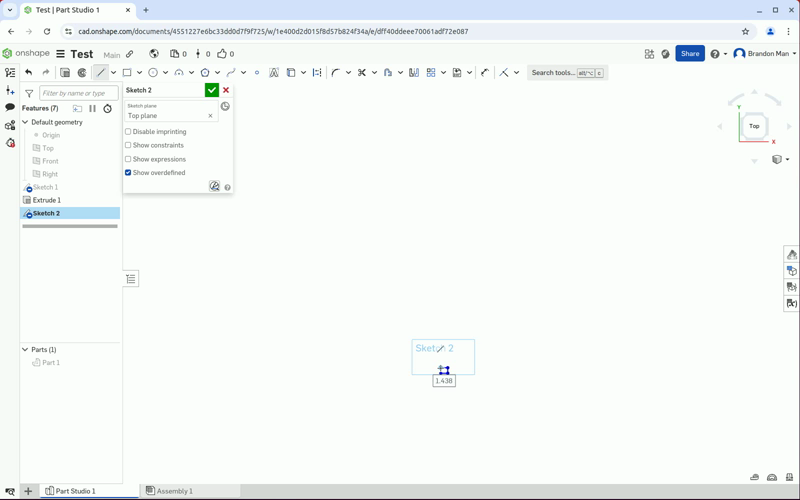
mouse_move(470, 367)
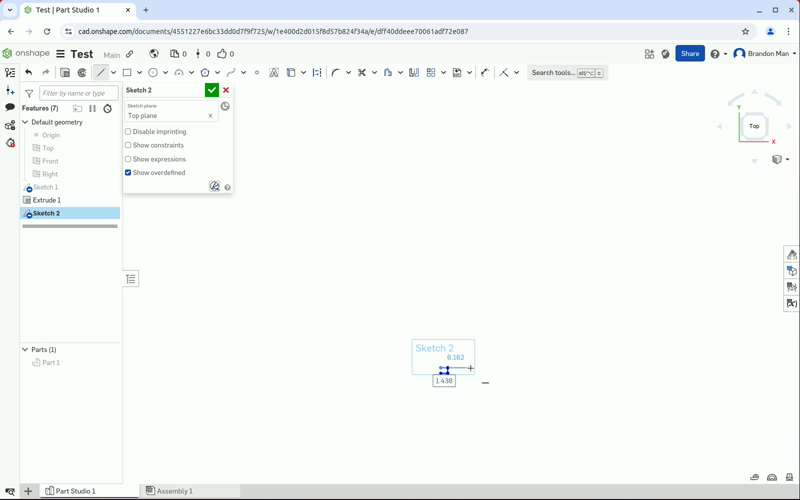
key_down(shift)
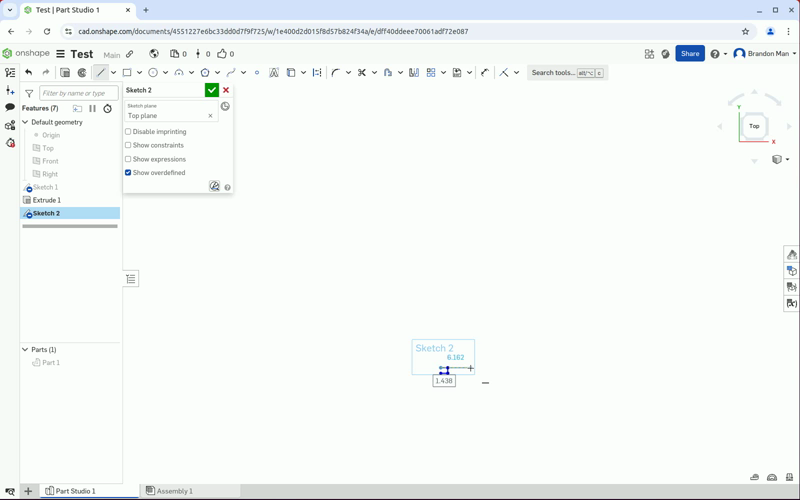
mouse_move(440, 373)
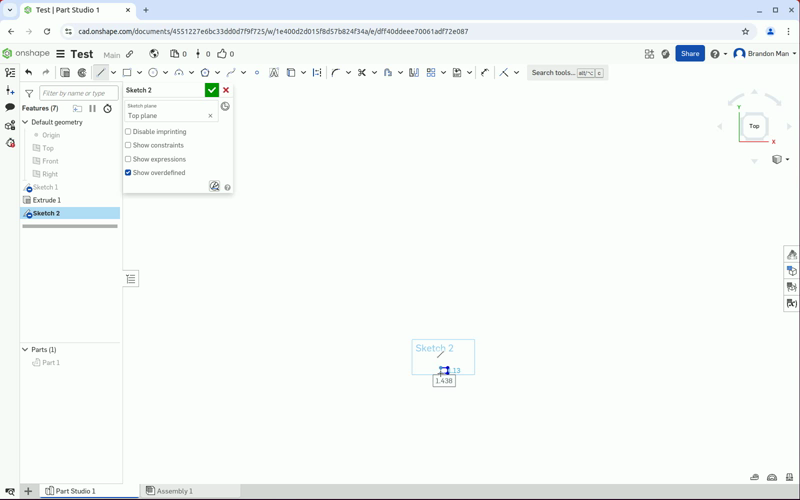
scroll(6)
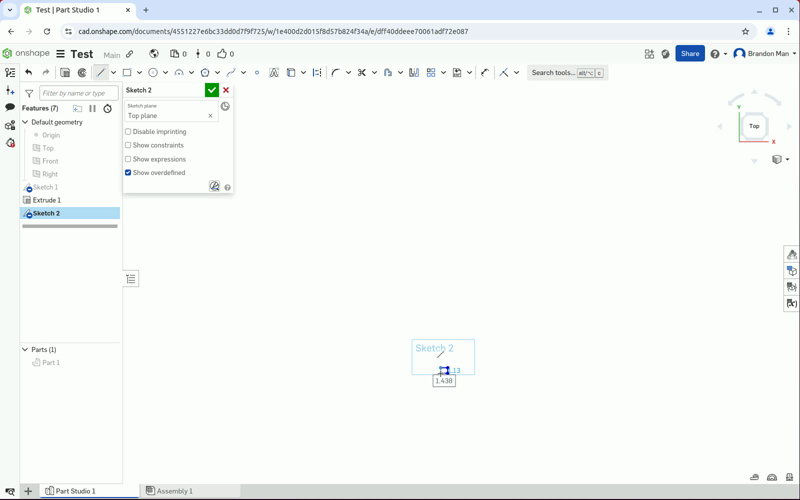
scroll(6)
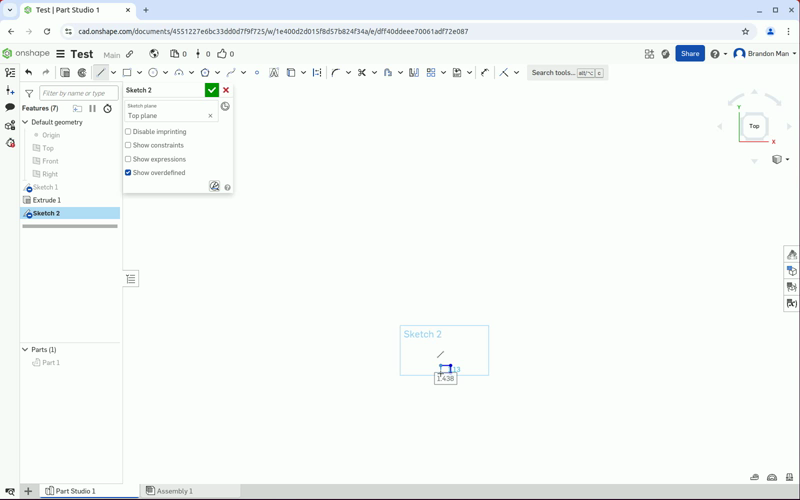
scroll(6)
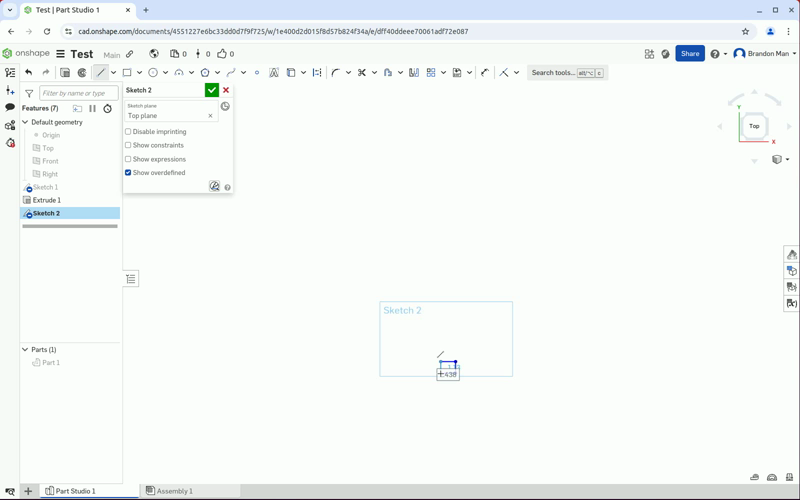
scroll(6)
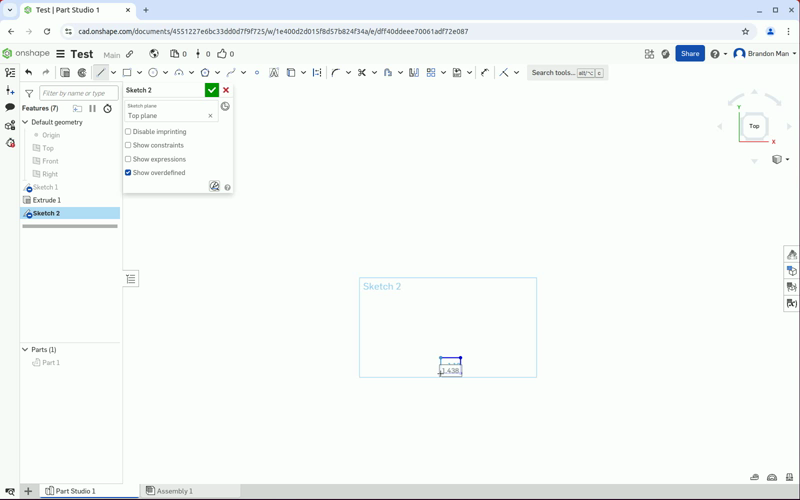
scroll(6)
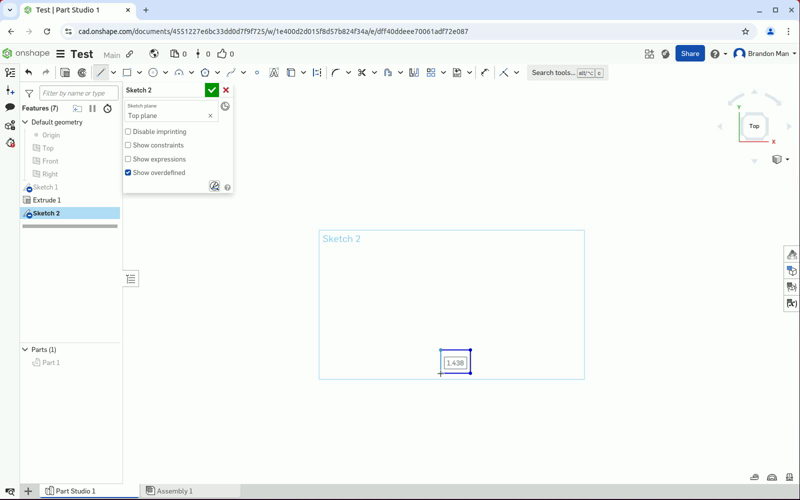
scroll(6)
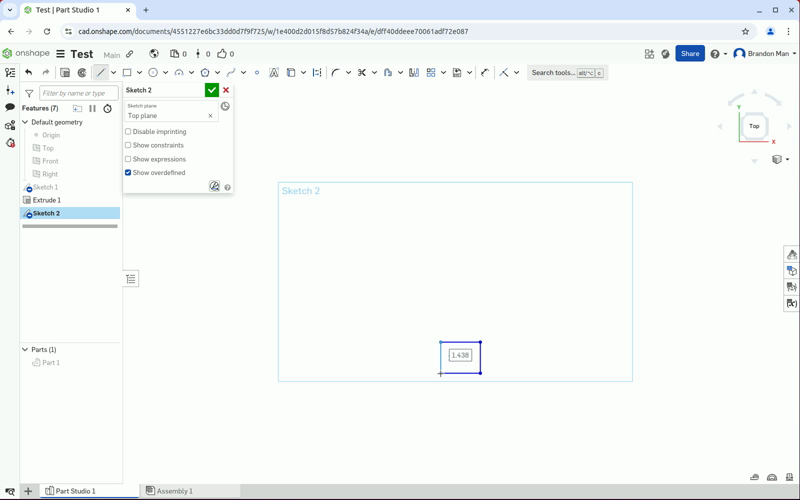
scroll(6)
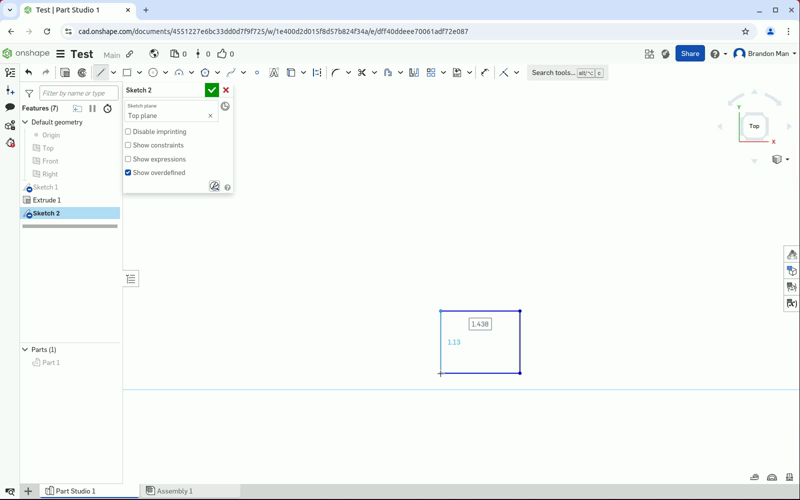
key_up(shift)
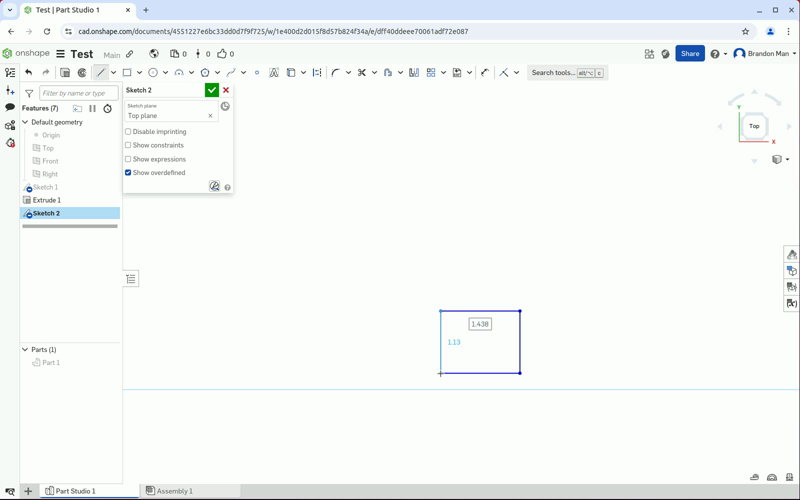
click(440, 373)
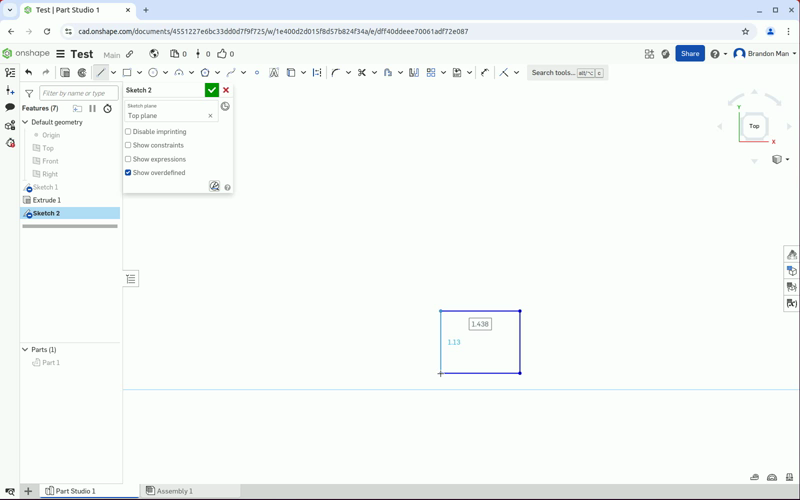
scroll(-6)
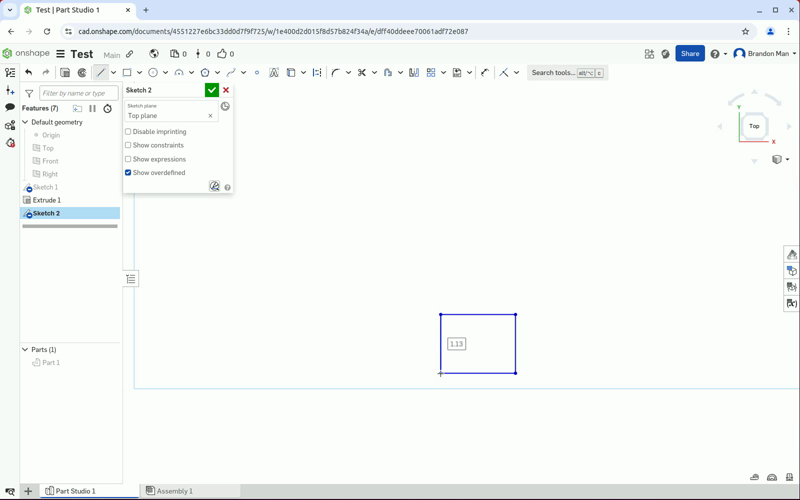
scroll(-6)
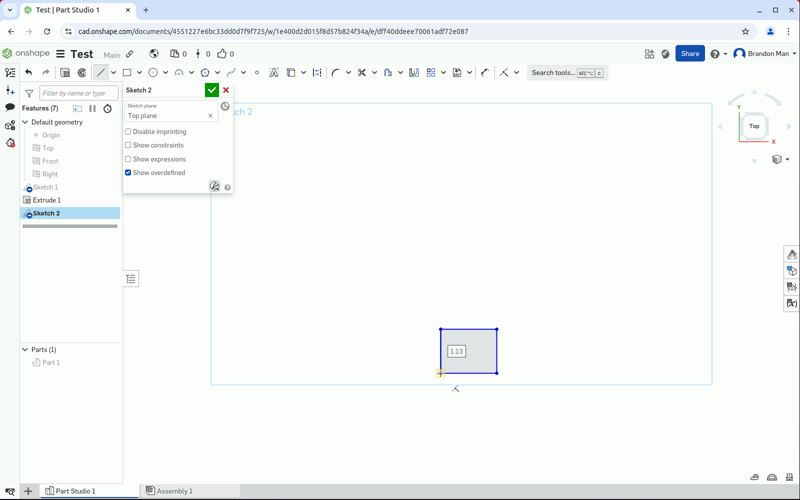
scroll(-6)
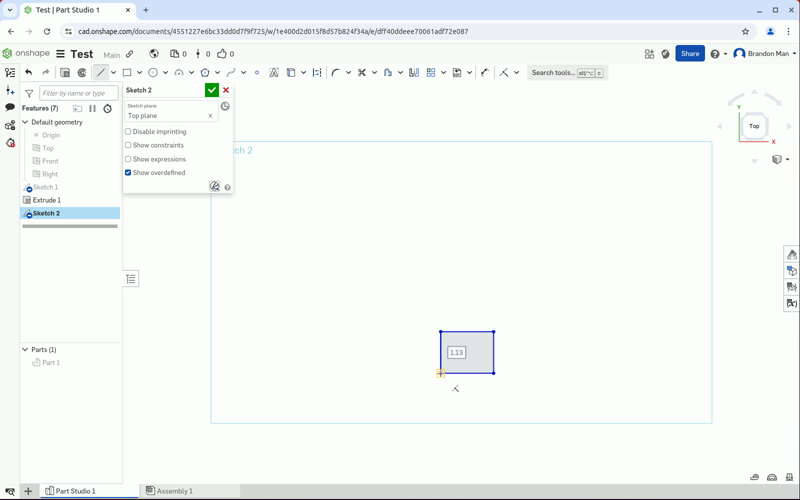
scroll(-6)
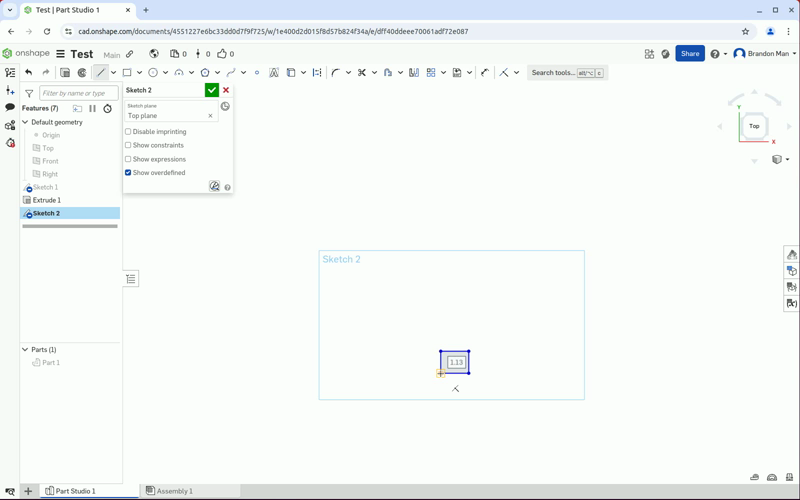
scroll(-6)
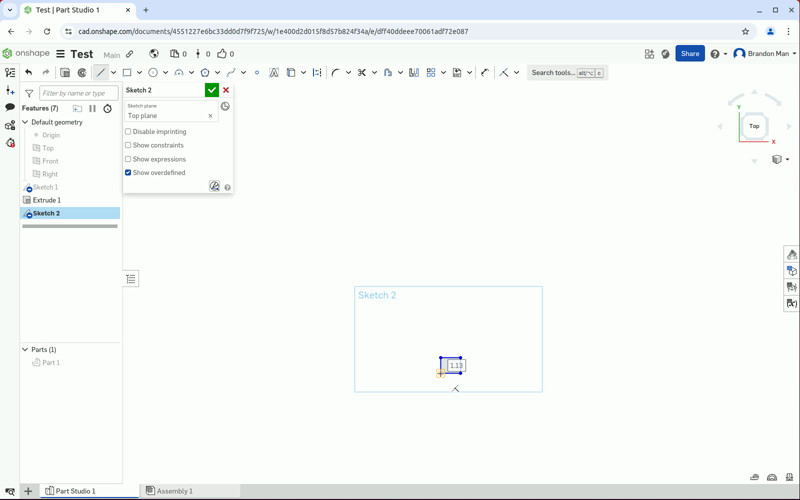
scroll(-6)
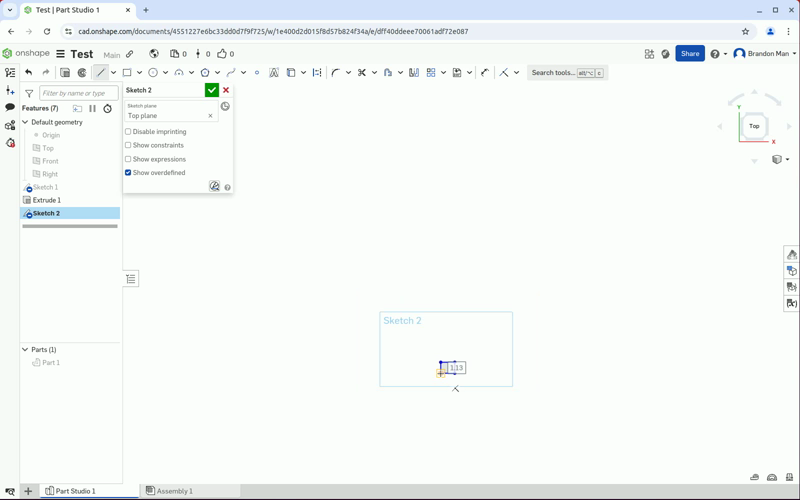
scroll(-6)
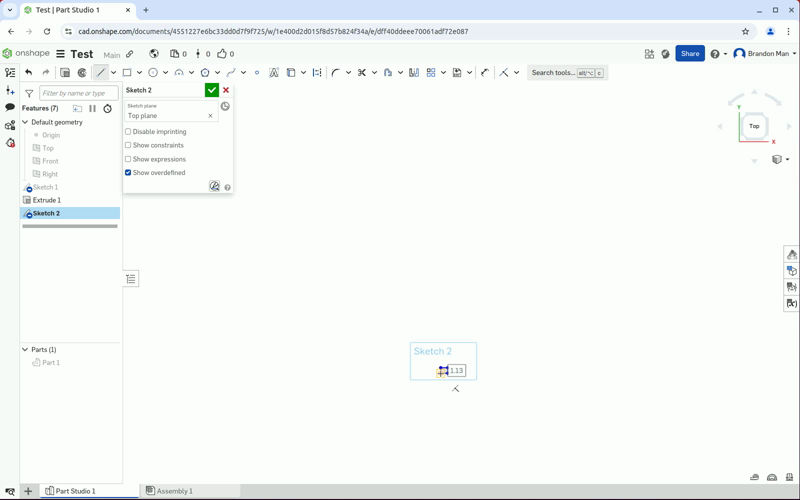
key(esc)
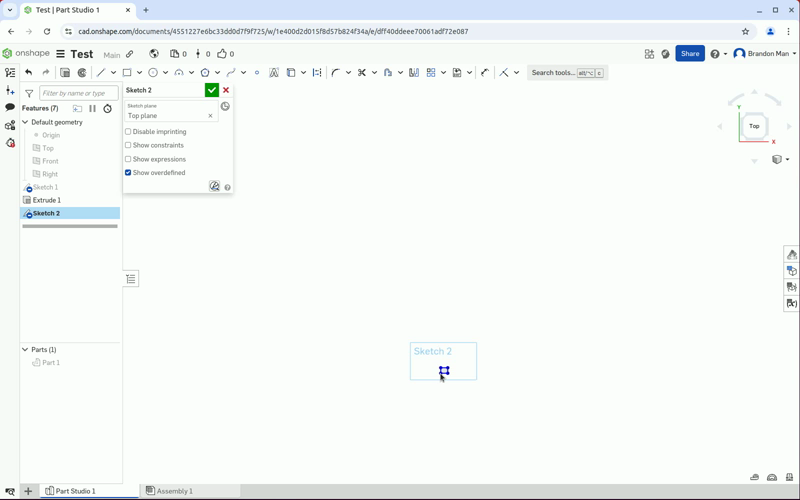
mouse_move(442, 369)
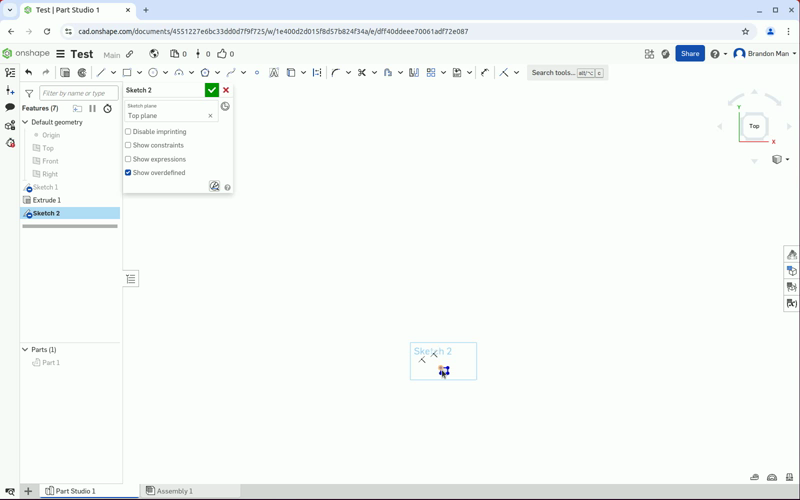
scroll(6)
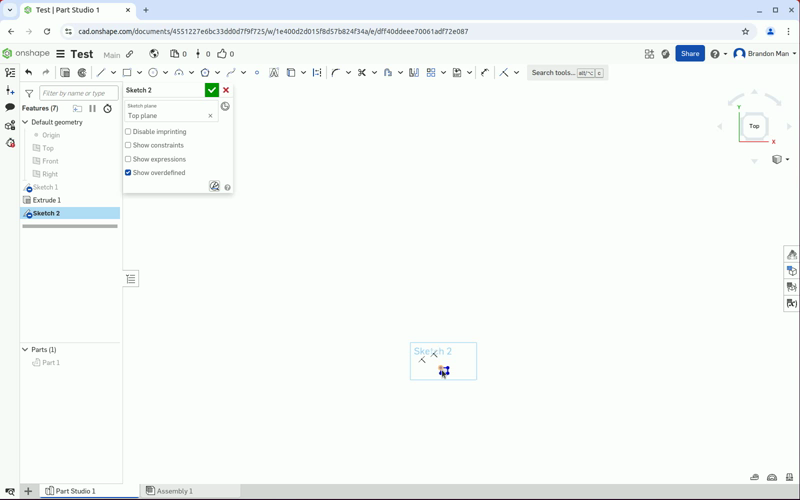
scroll(6)
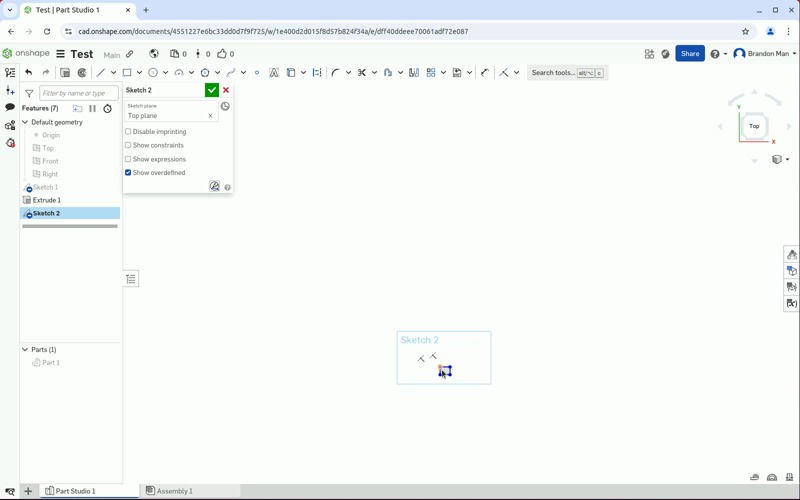
scroll(6)
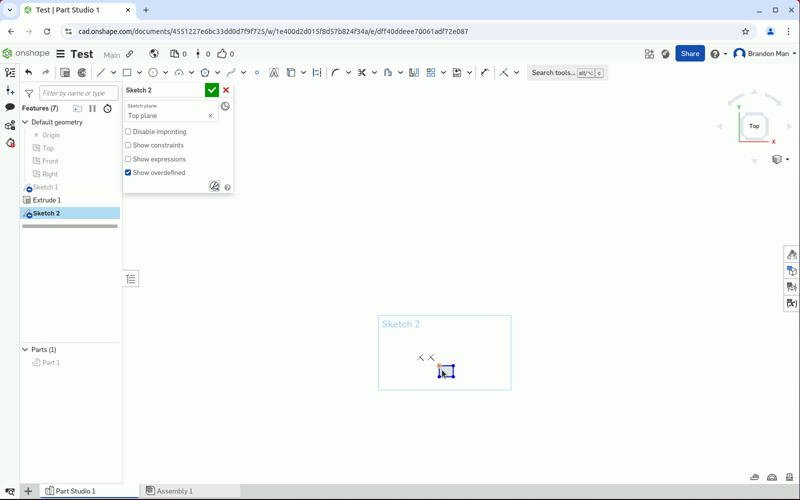
scroll(6)
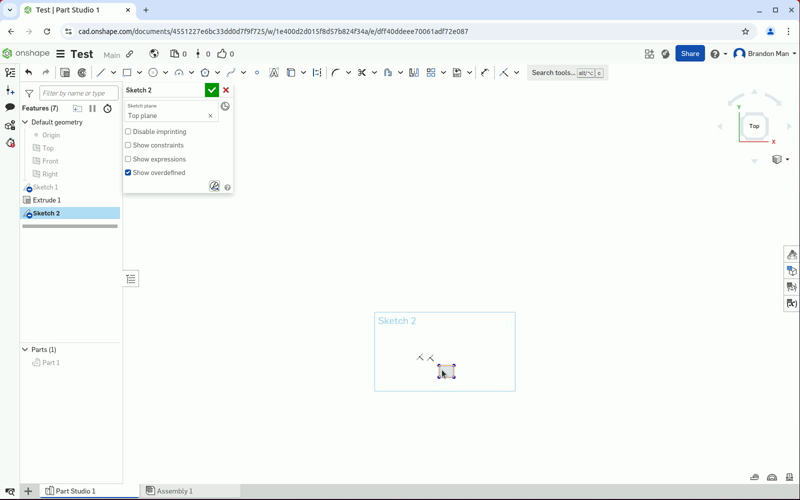
scroll(6)
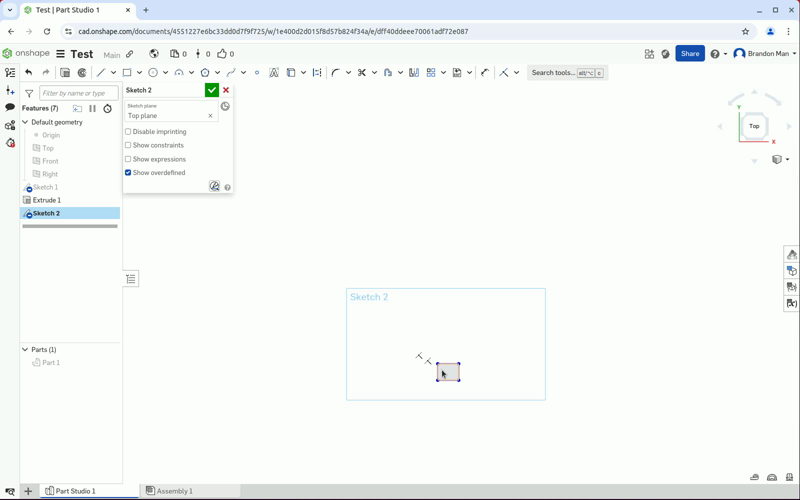
scroll(6)
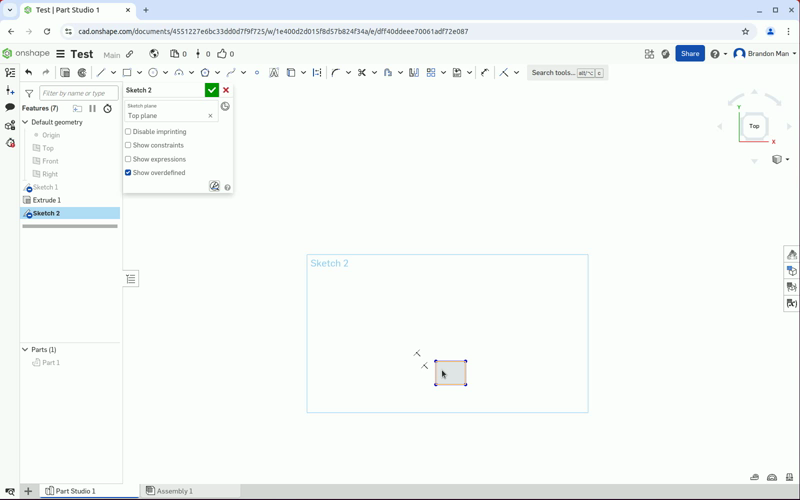
scroll(6)
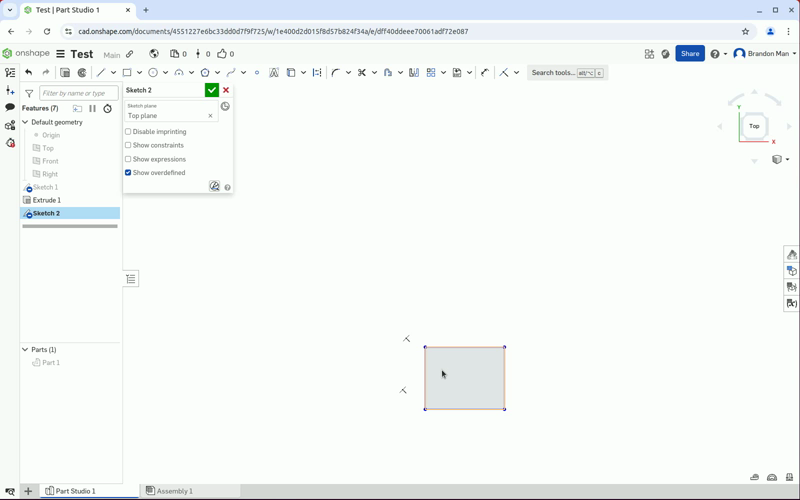
click(442, 369)
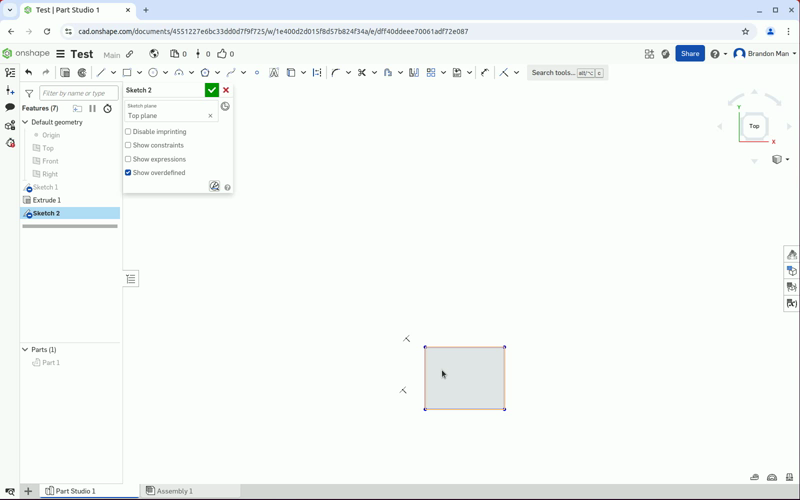
scroll(-6)
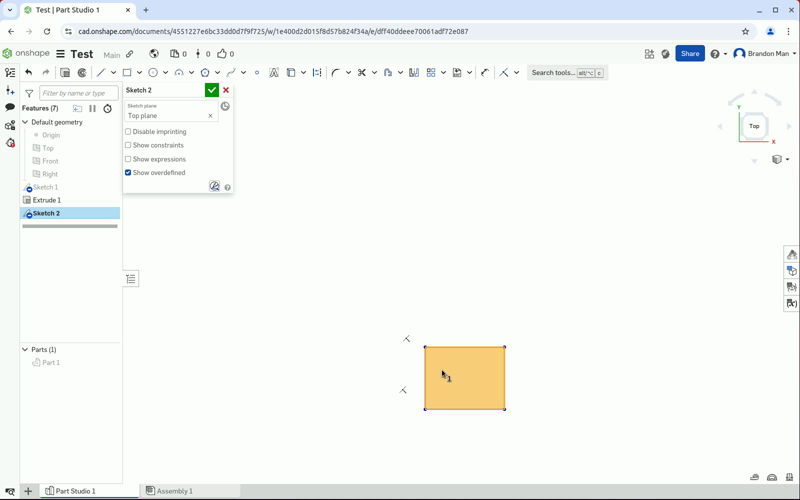
scroll(-6)
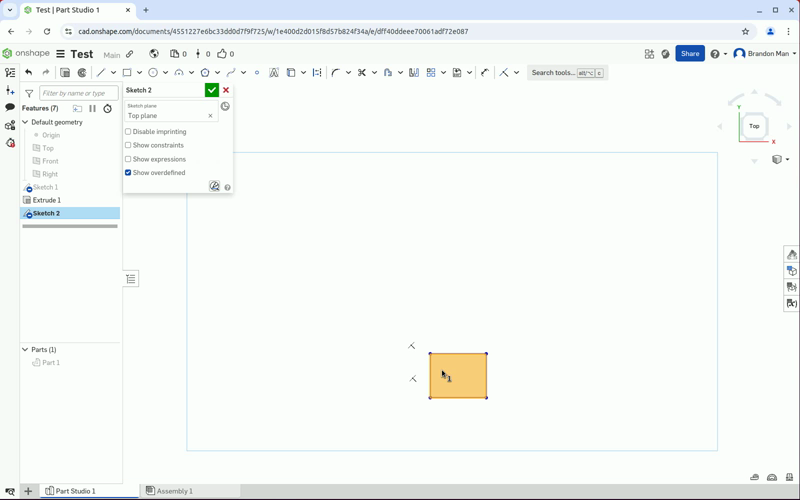
scroll(-6)
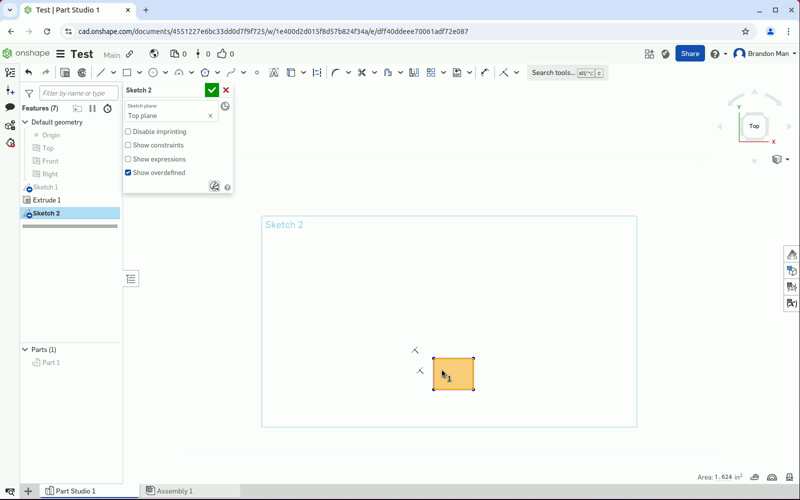
scroll(-6)
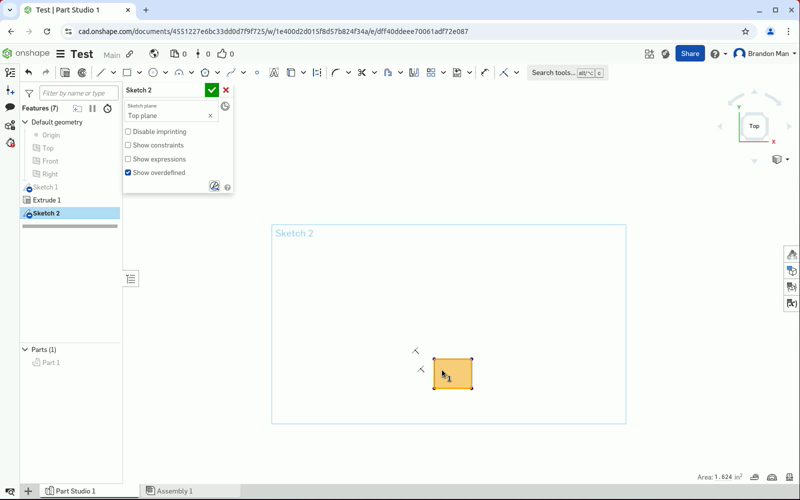
scroll(-6)
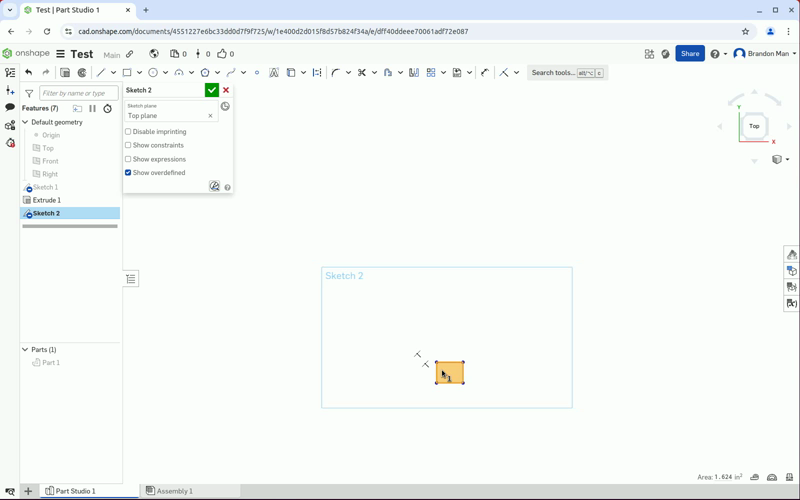
scroll(-6)
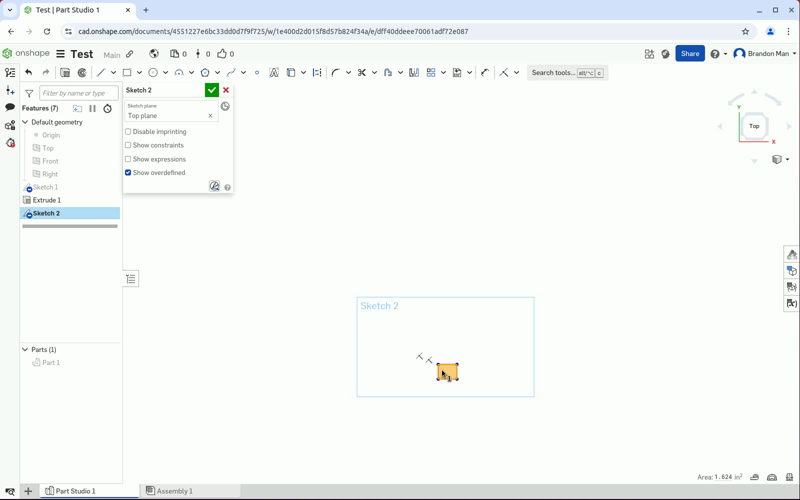
scroll(-6)
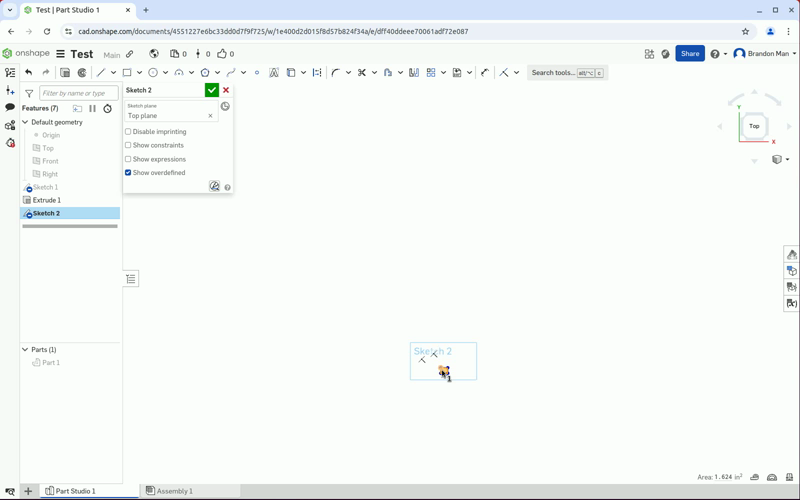
mouse_move(73, 352)
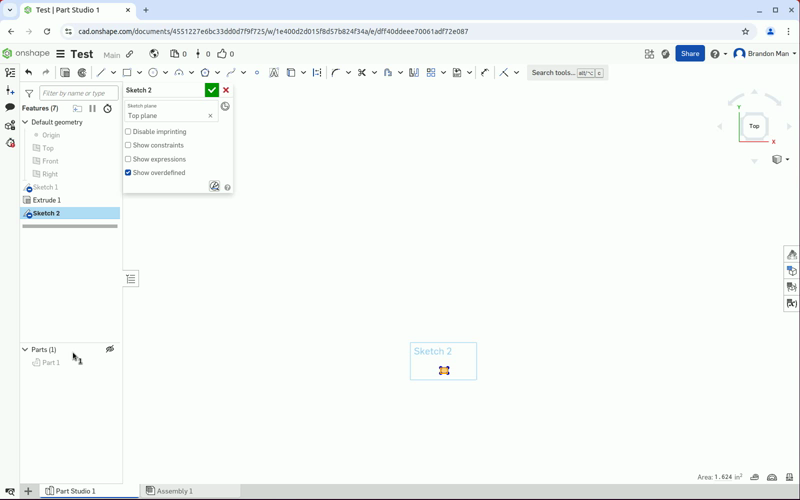
key(shift+y)
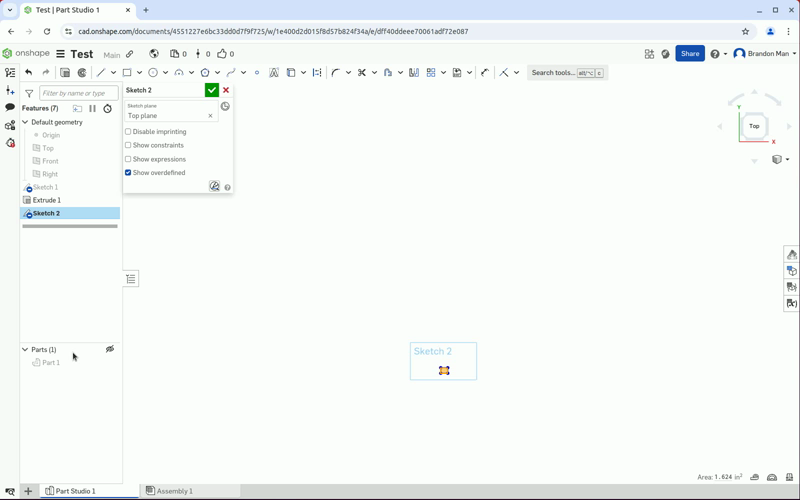
key(shift+e)
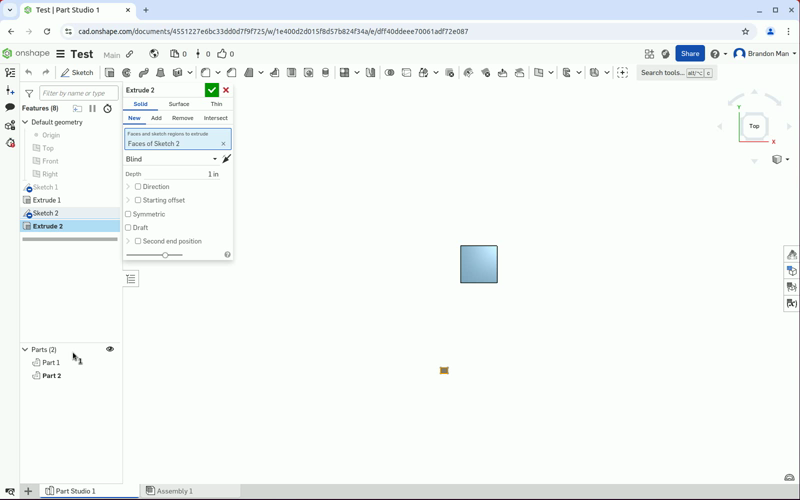
mouse_move(143, 106)
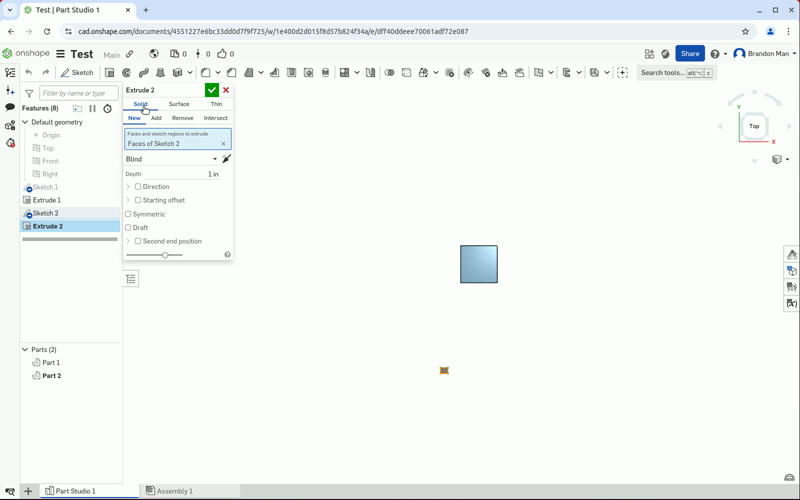
click(143, 106)
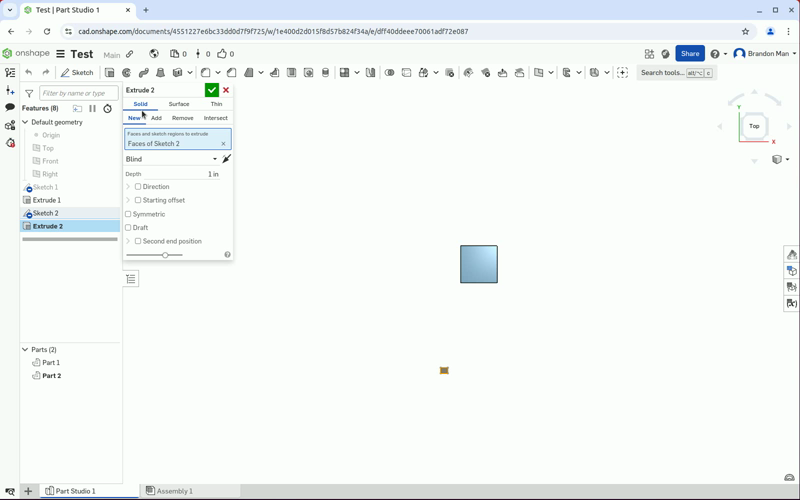
mouse_move(137, 120)
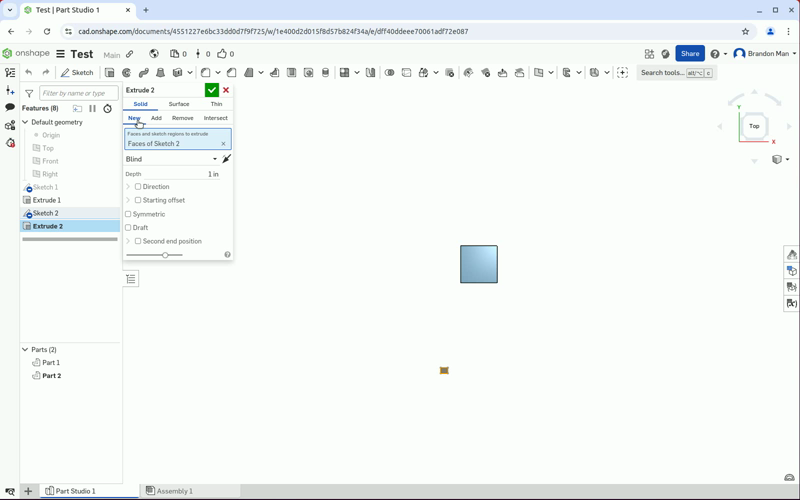
click(137, 120)
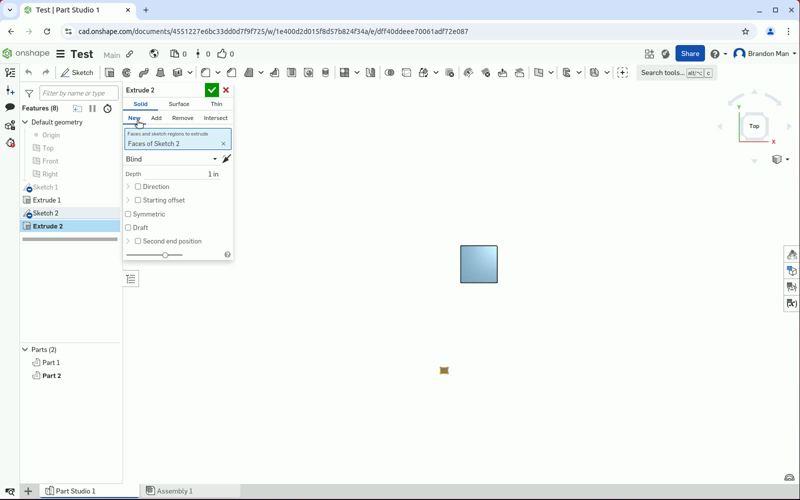
key(tab, 4)
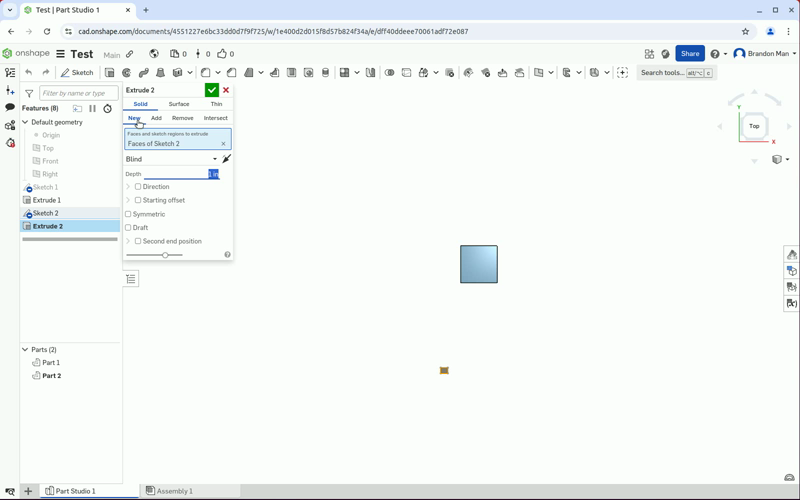
text(2.407)
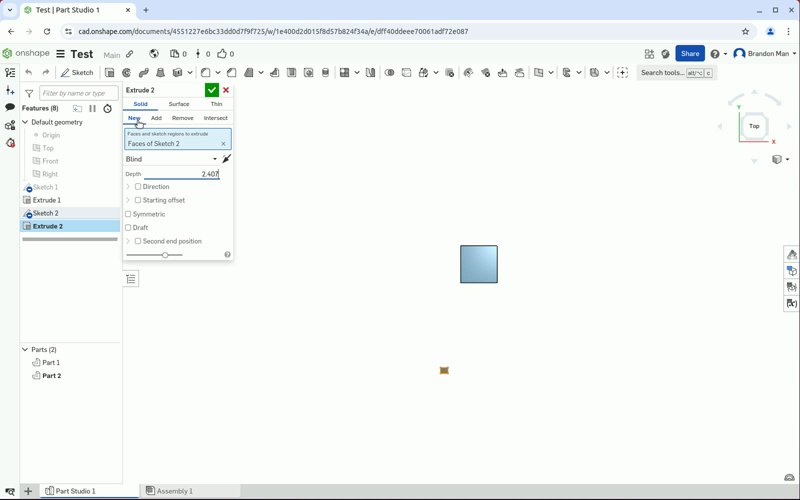
key(enter)
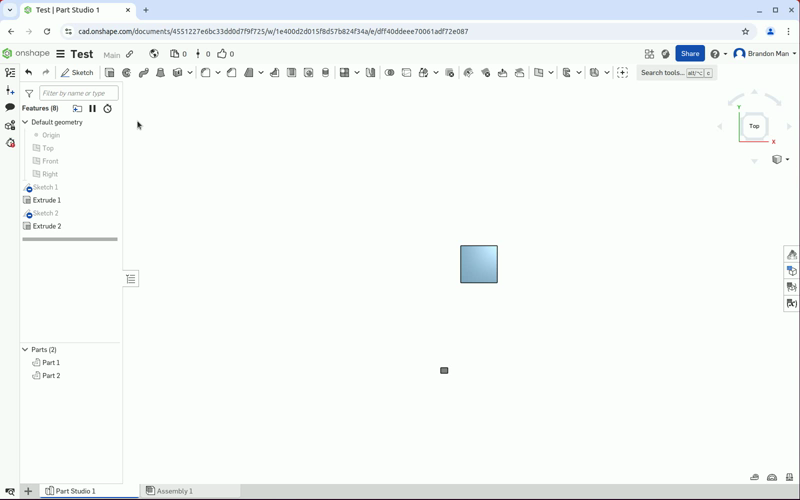
key(shift+h)
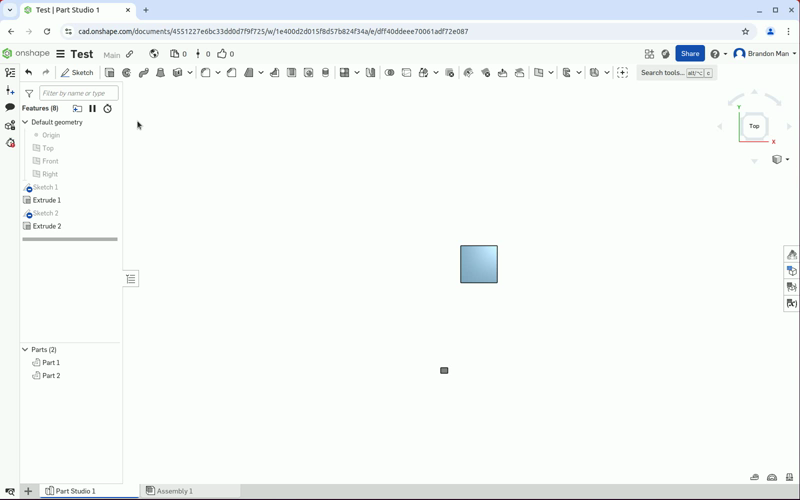
key(shift+h)
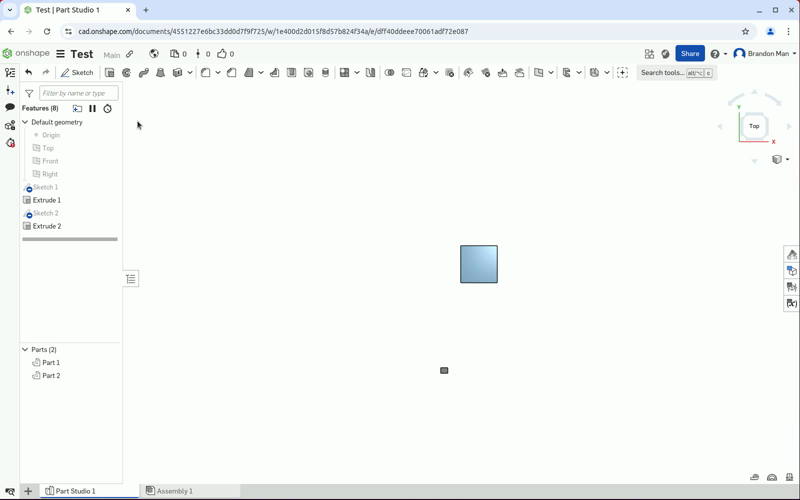
mouse_move(73, 189)
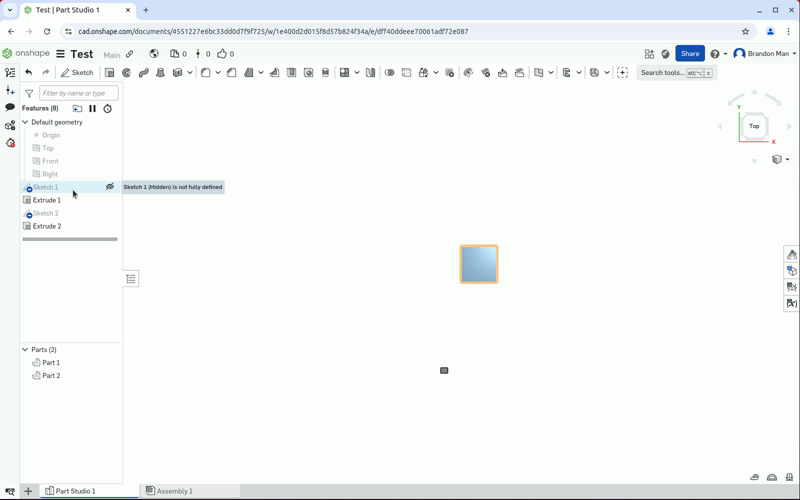
click(73, 189)
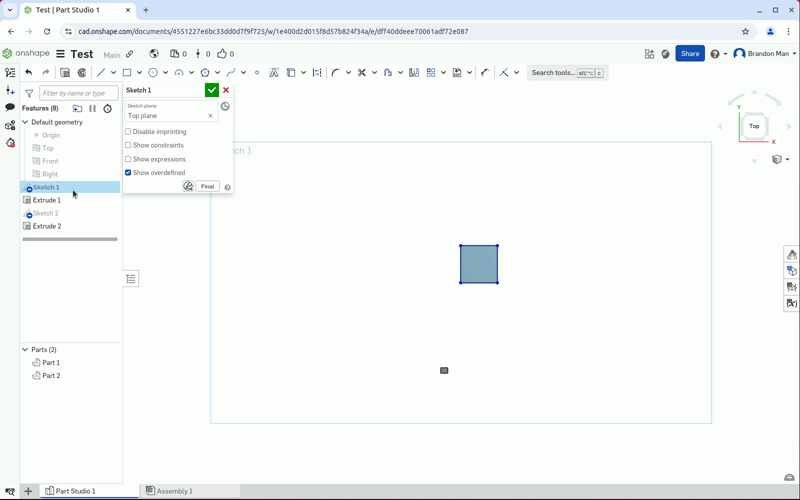
mouse_move(229, 92)
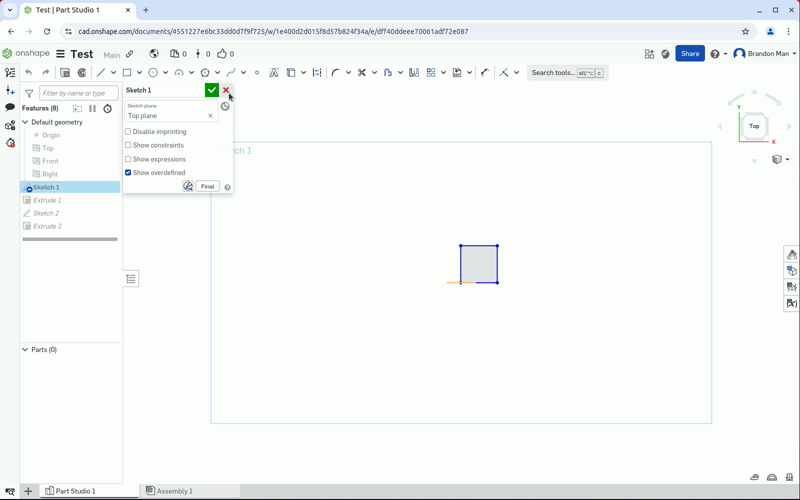
click(229, 92)
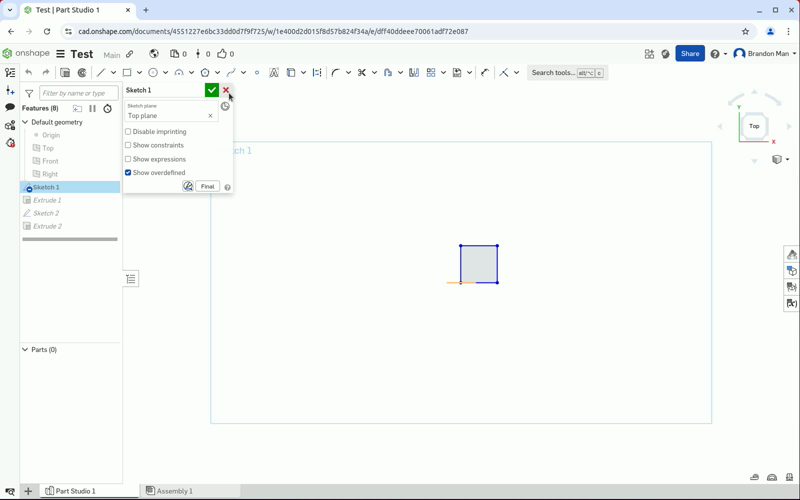
key(shift+s)
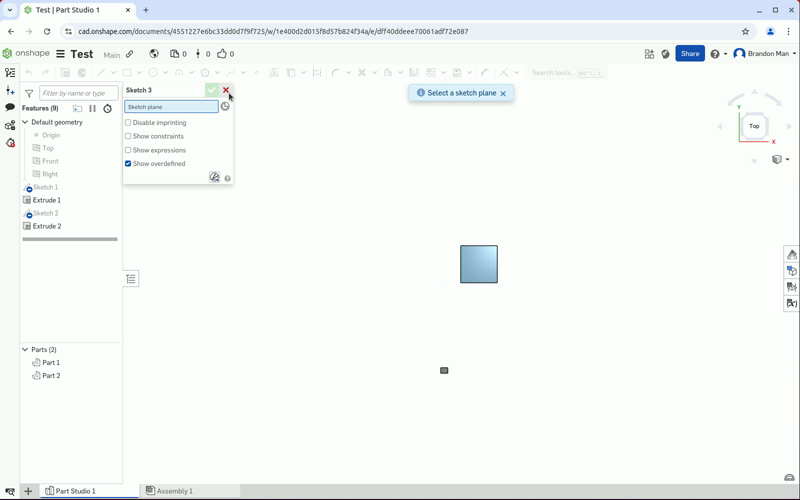
mouse_move(73, 150)
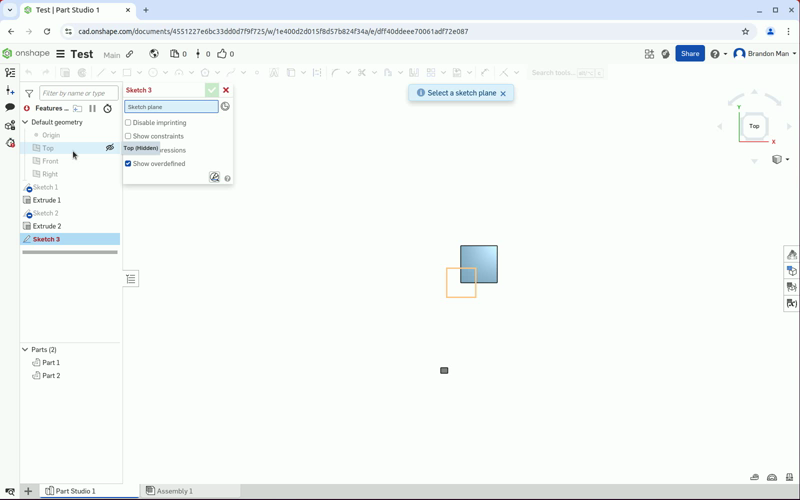
click(73, 150)
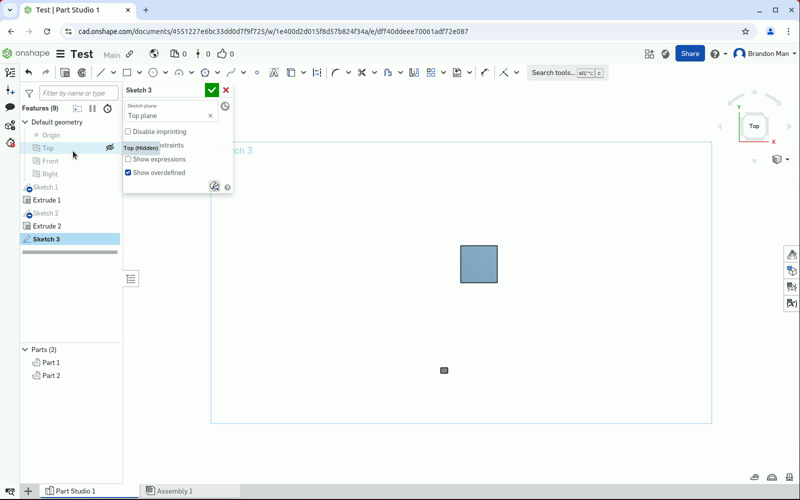
mouse_move(73, 352)
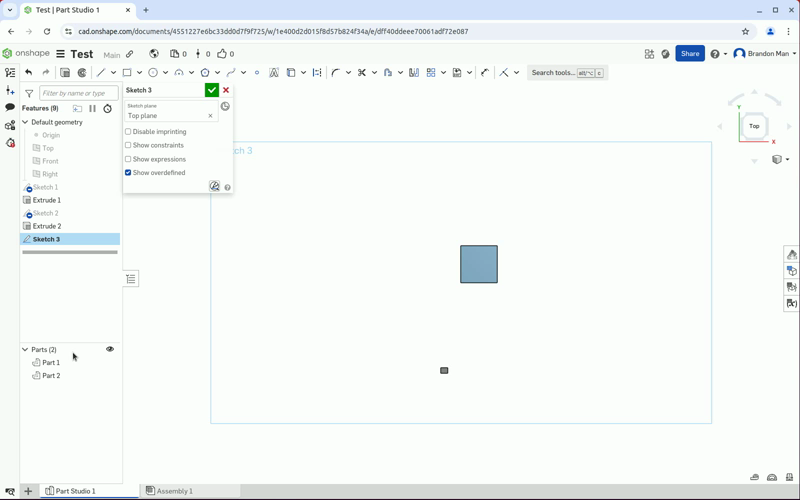
key(y)
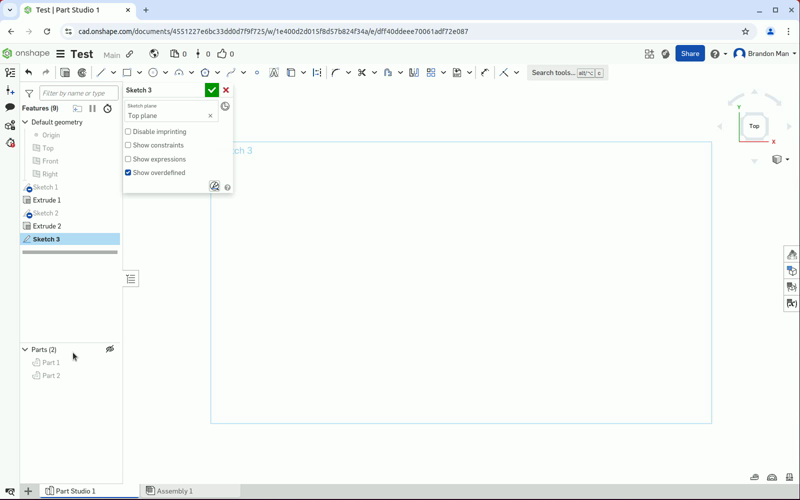
key(l)
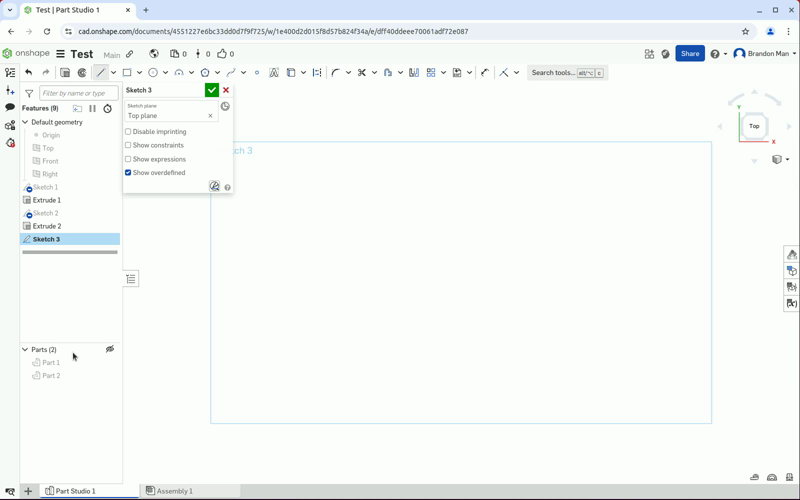
key_down(shift)
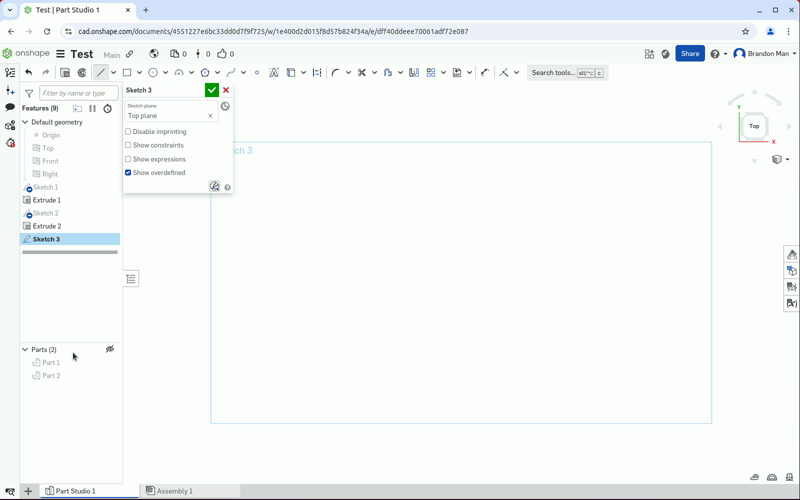
mouse_move(423, 395)
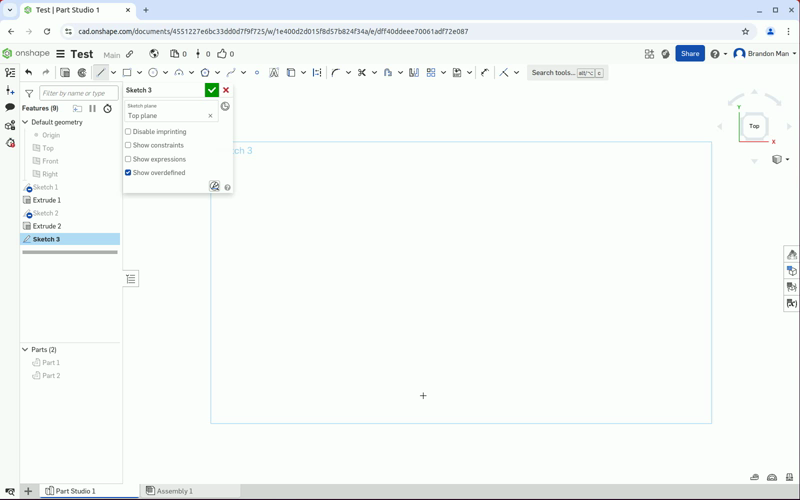
click(423, 395)
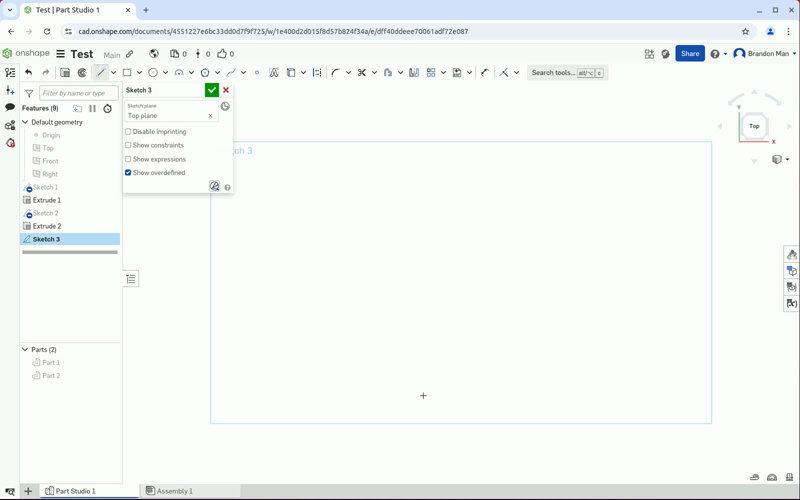
key_up(shift)
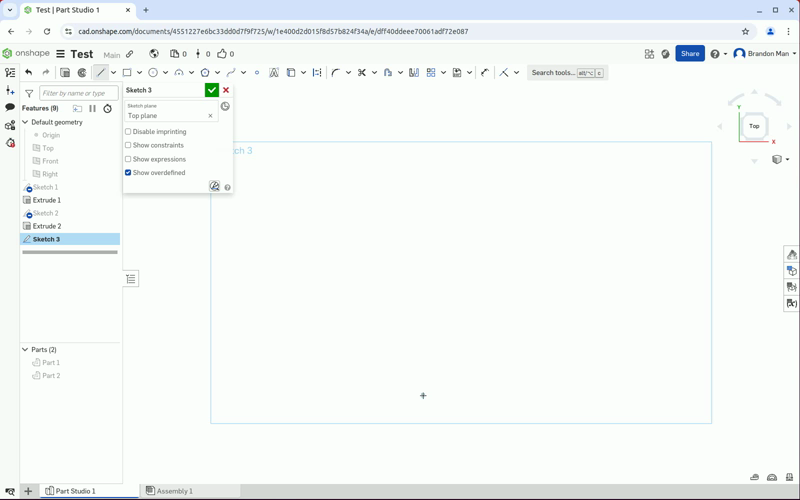
key_down(shift)
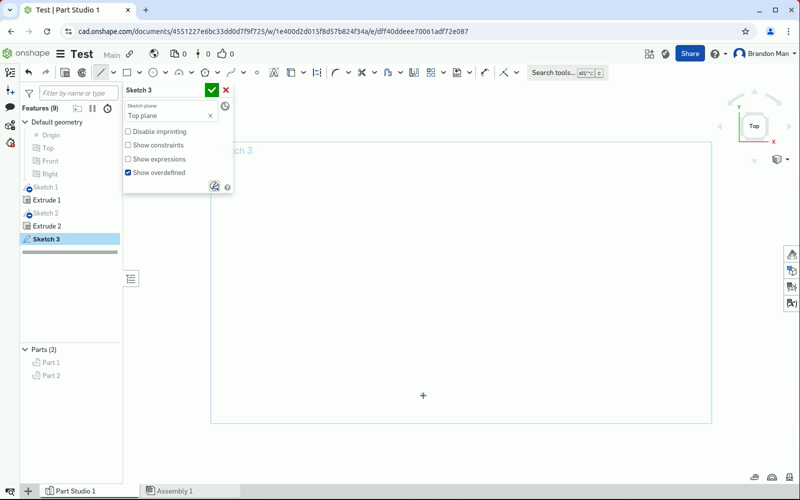
mouse_move(499, 395)
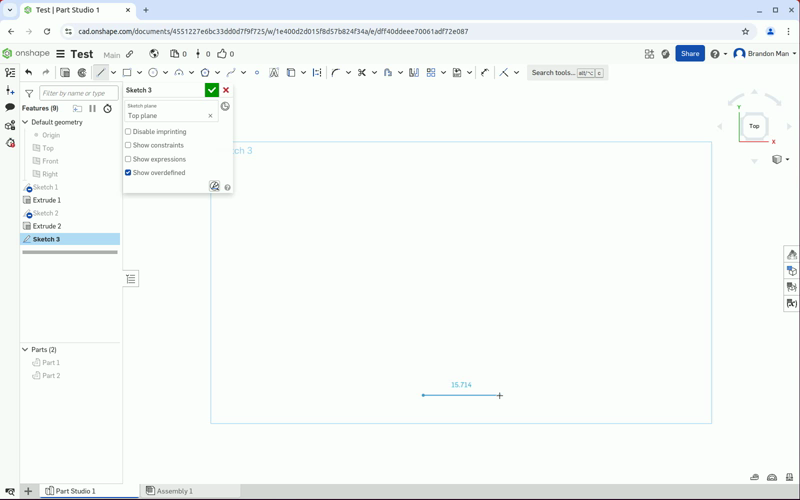
click(499, 395)
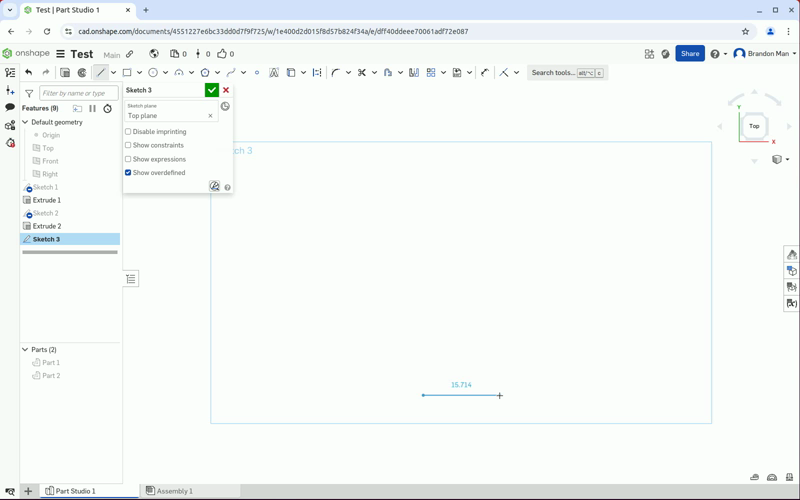
key_up(shift)
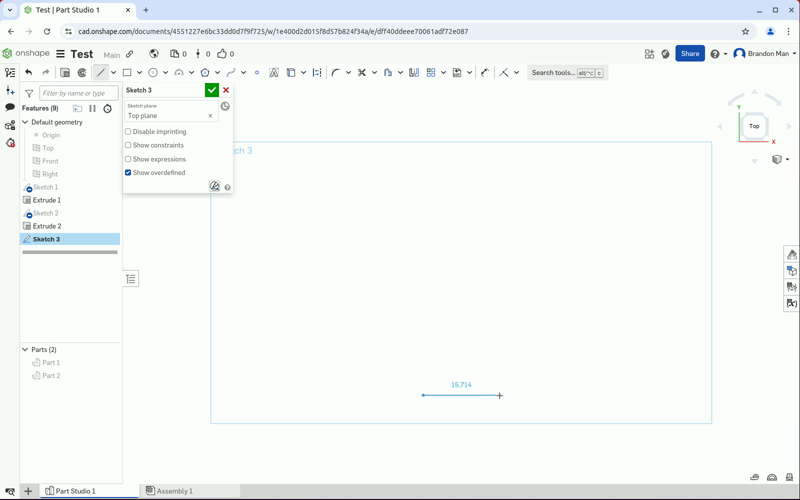
key_down(shift)
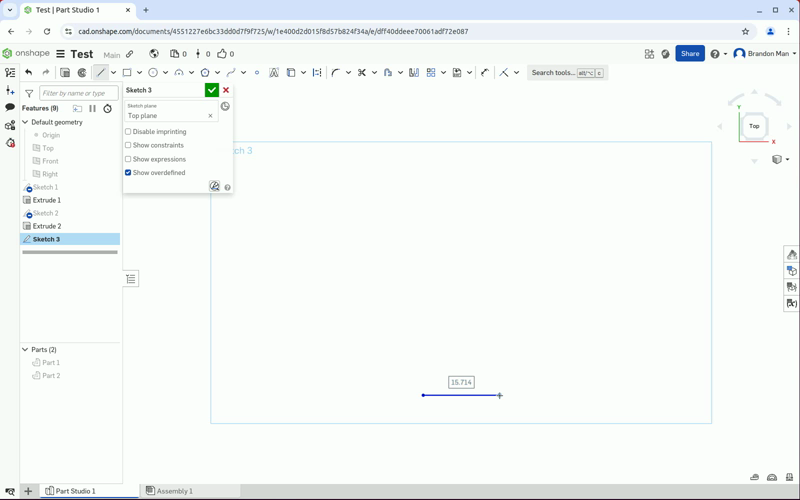
mouse_move(529, 395)
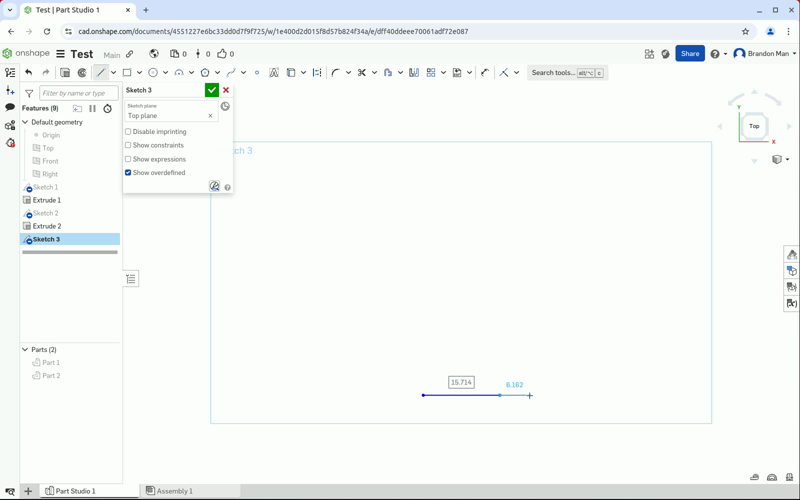
mouse_move(499, 376)
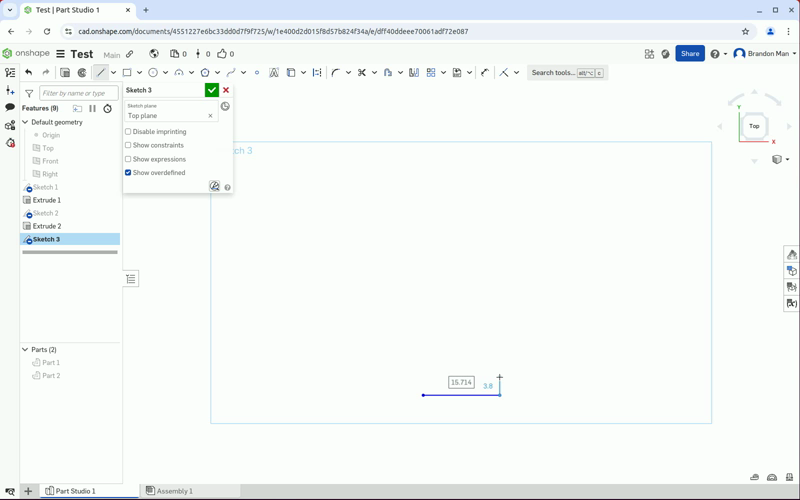
click(499, 376)
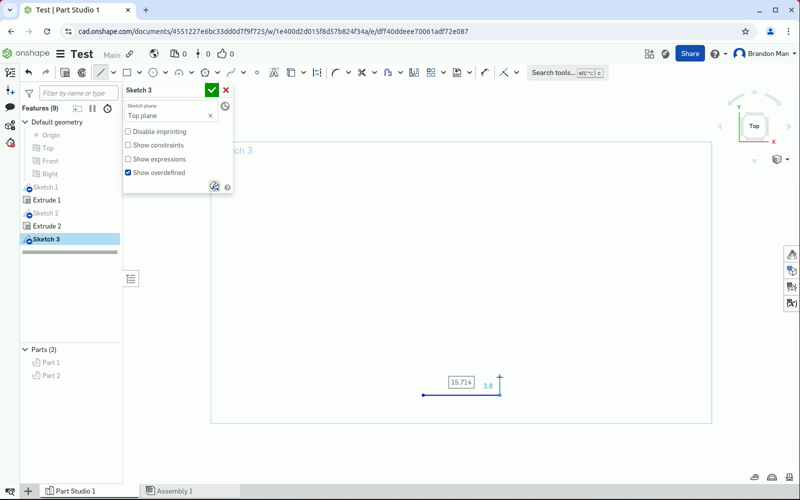
key_up(shift)
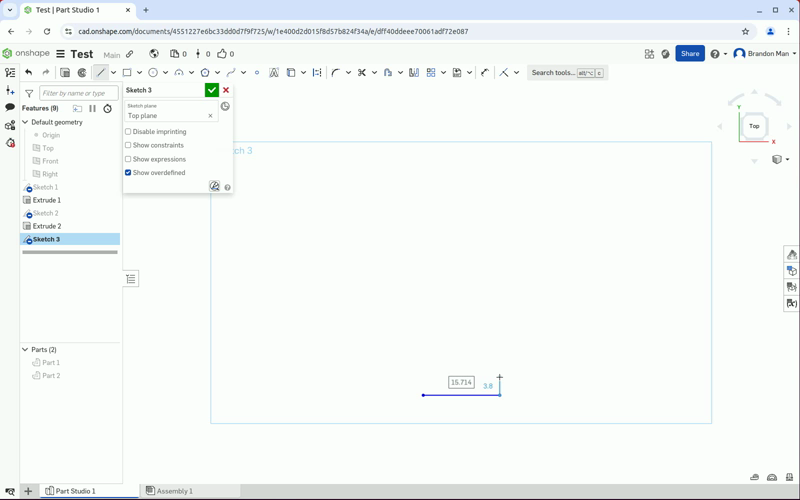
key_down(shift)
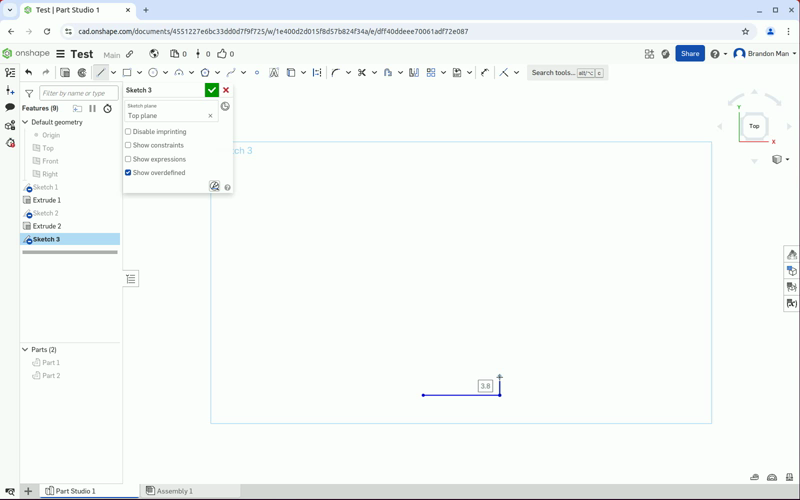
mouse_move(423, 376)
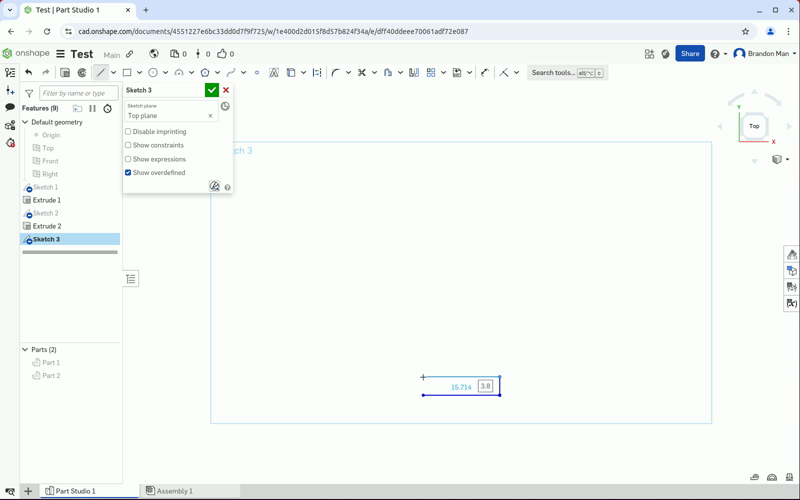
click(423, 376)
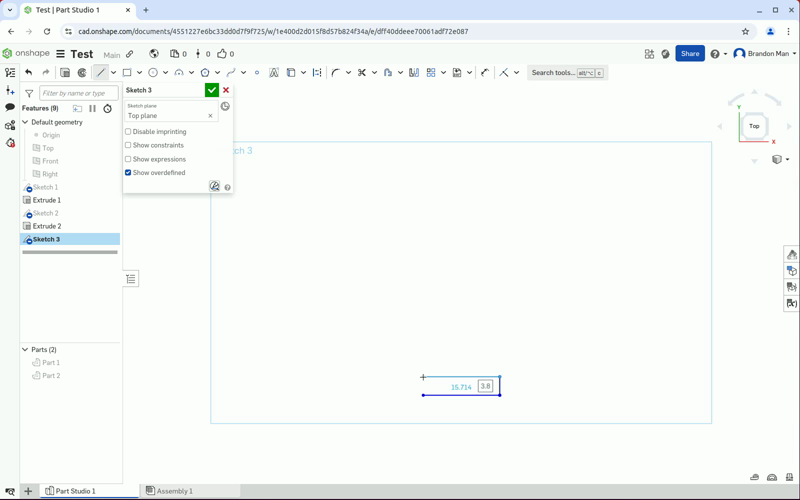
key_up(shift)
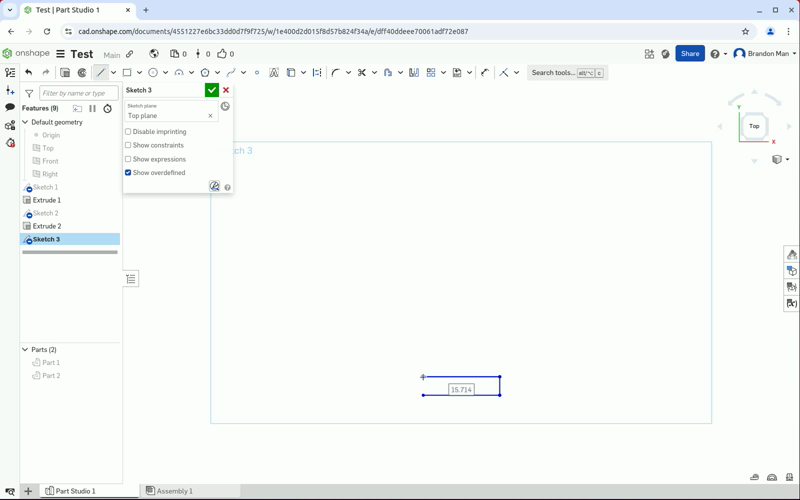
mouse_move(453, 376)
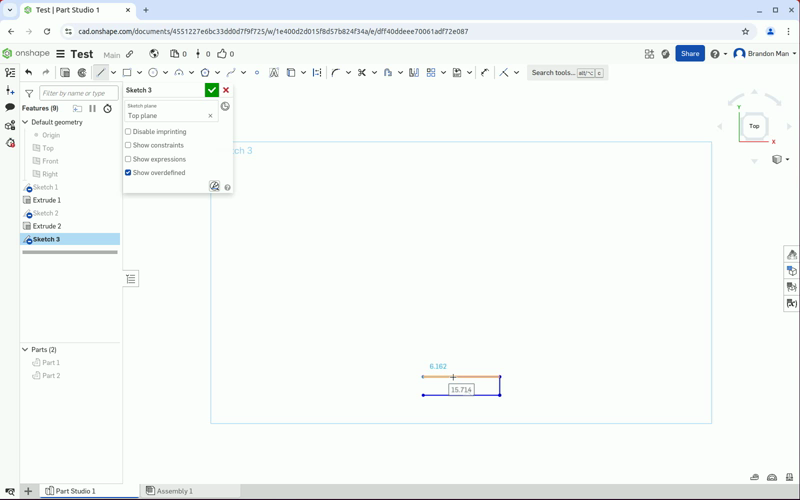
key_down(shift)
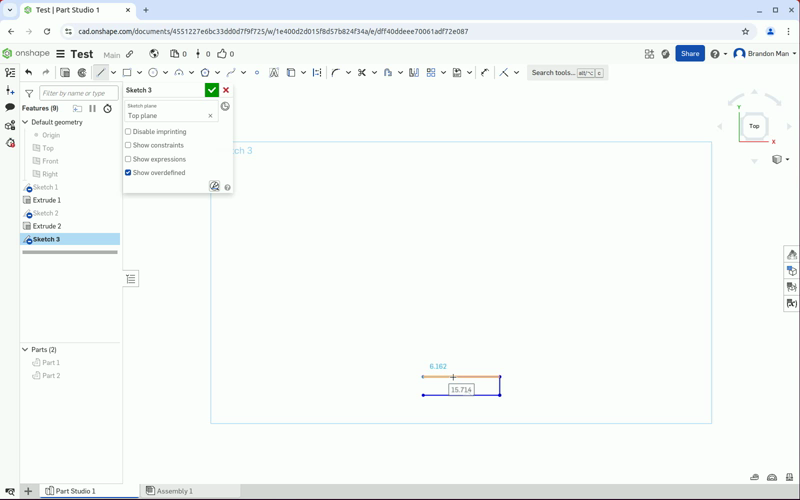
mouse_move(423, 395)
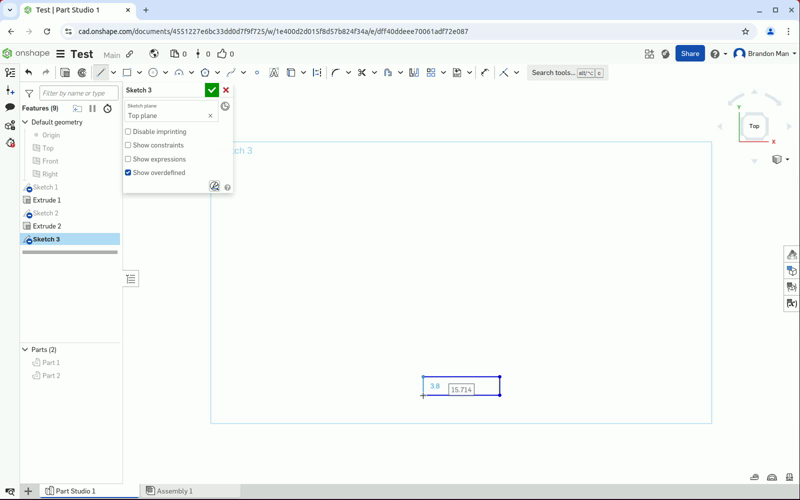
key_up(shift)
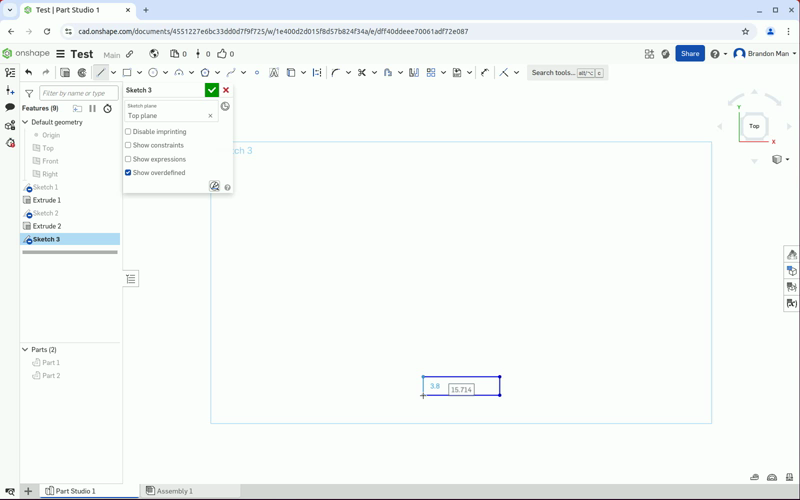
click(423, 395)
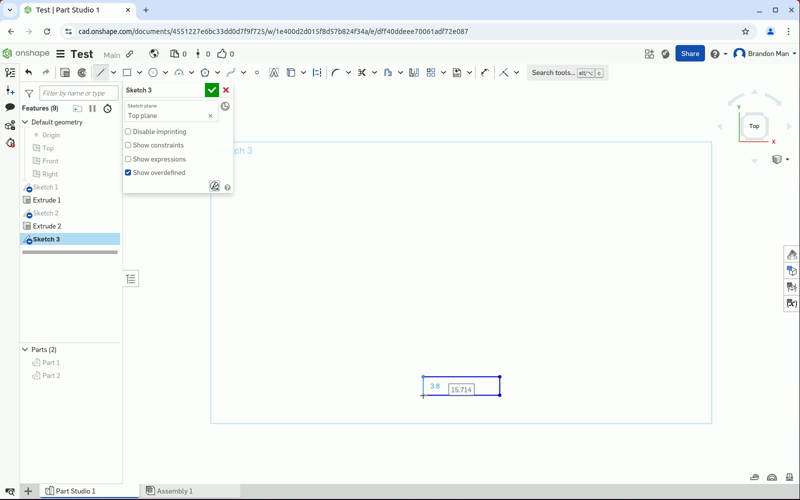
key(esc)
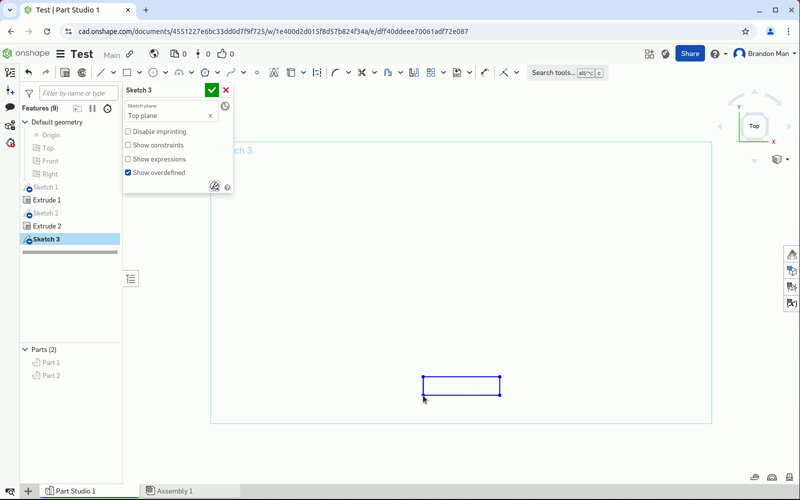
mouse_move(454, 379)
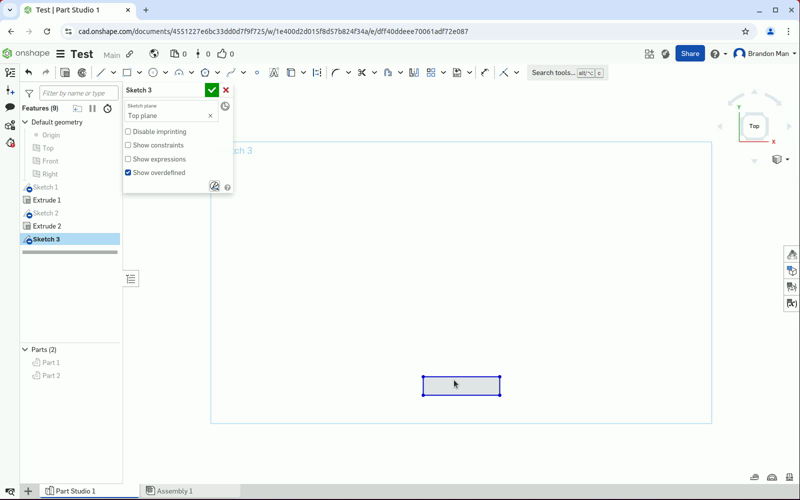
scroll(6)
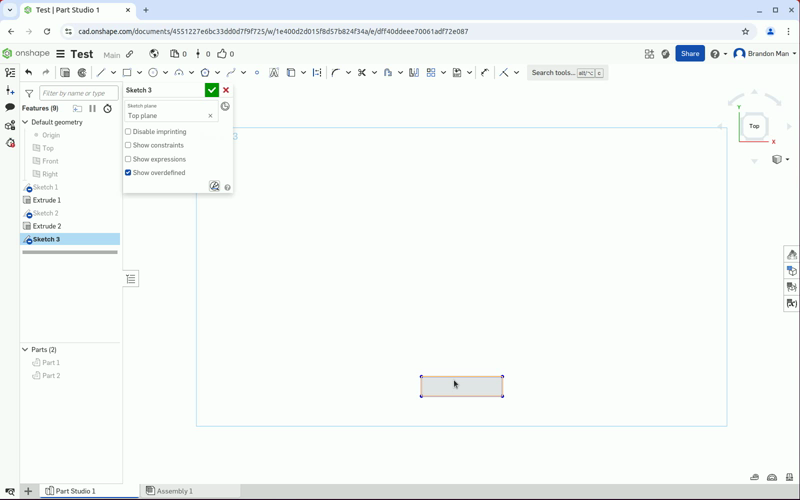
scroll(6)
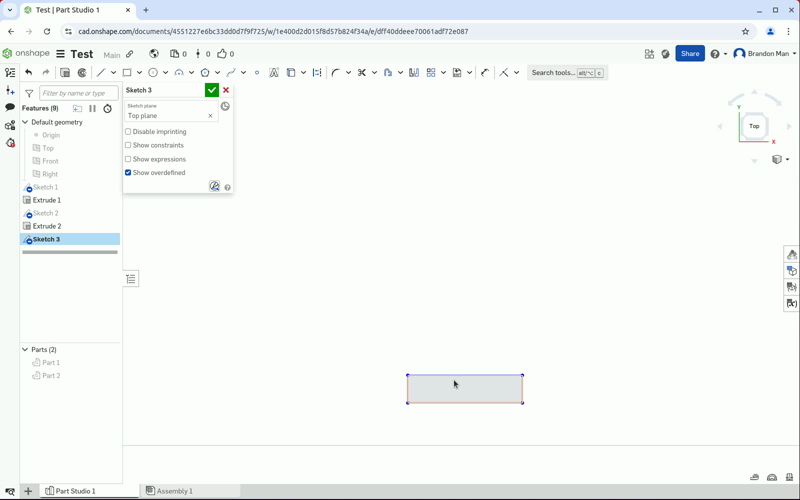
scroll(6)
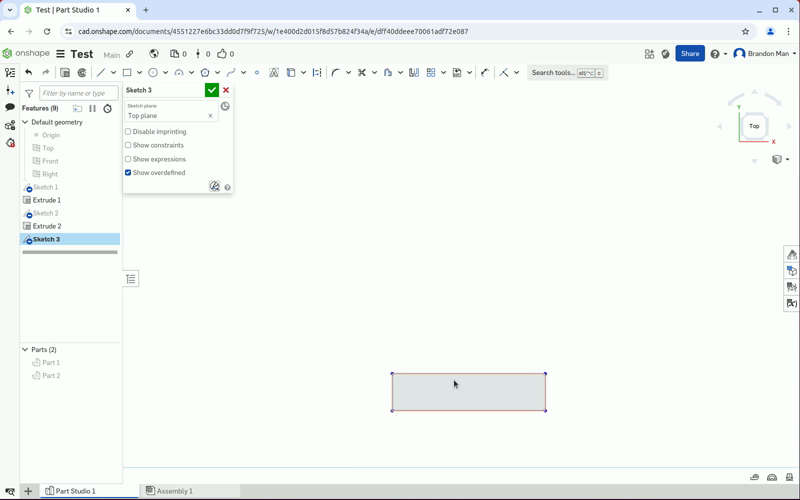
scroll(6)
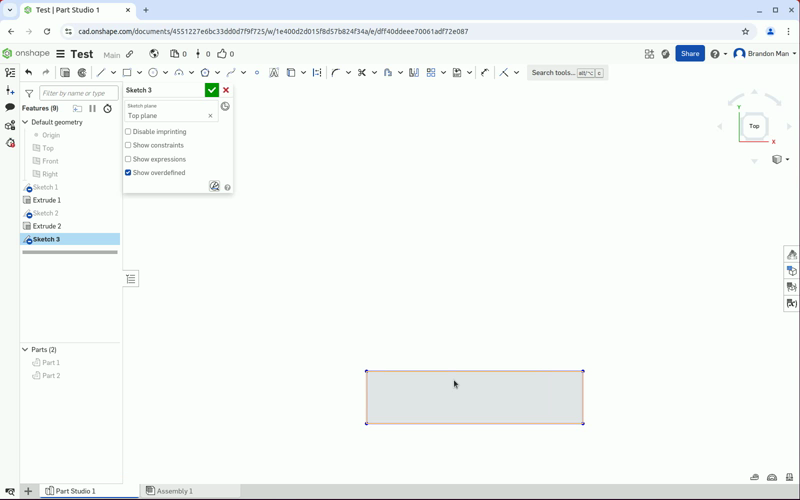
scroll(6)
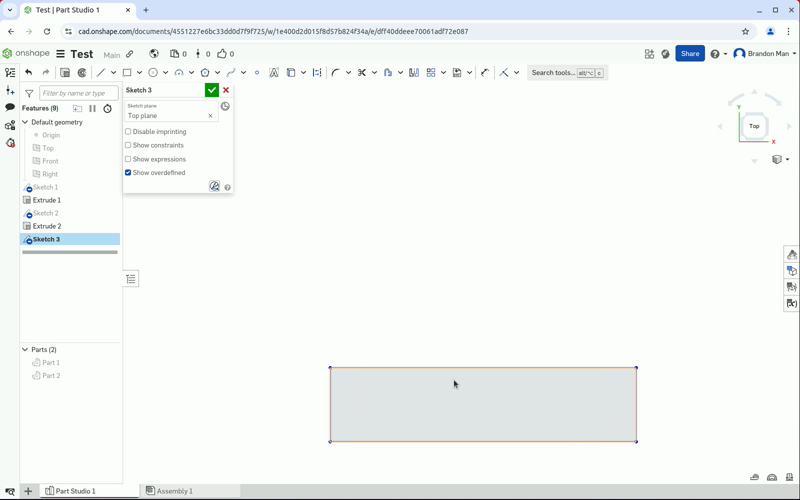
scroll(6)
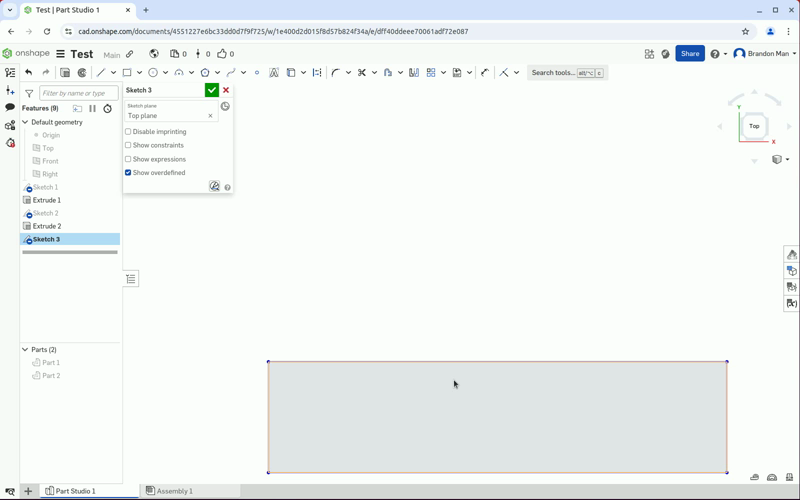
scroll(6)
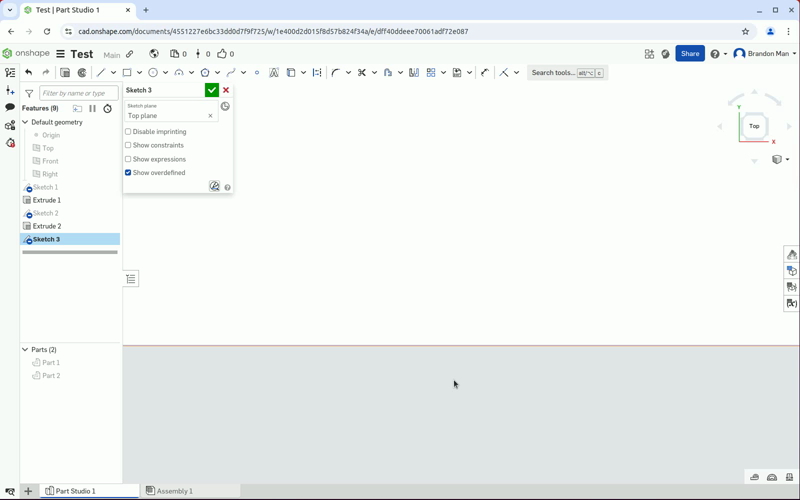
click(454, 379)
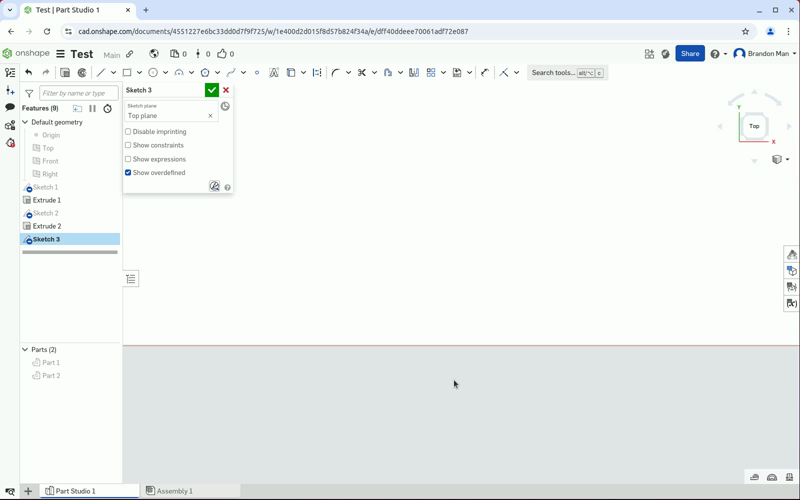
scroll(-6)
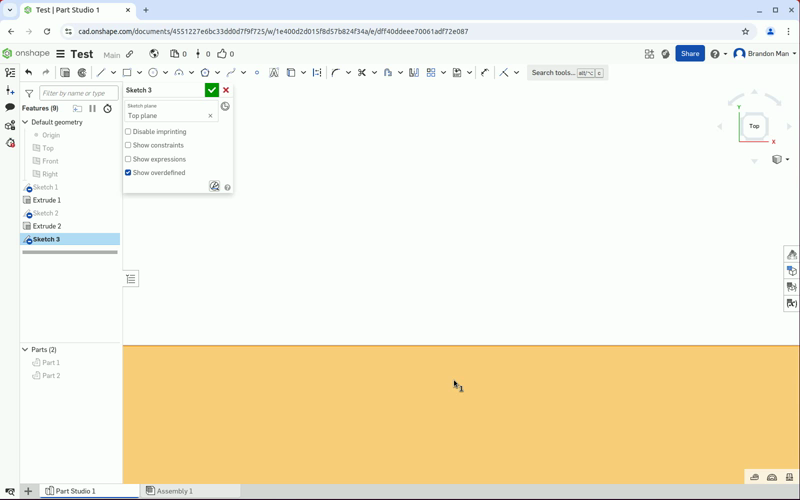
scroll(-6)
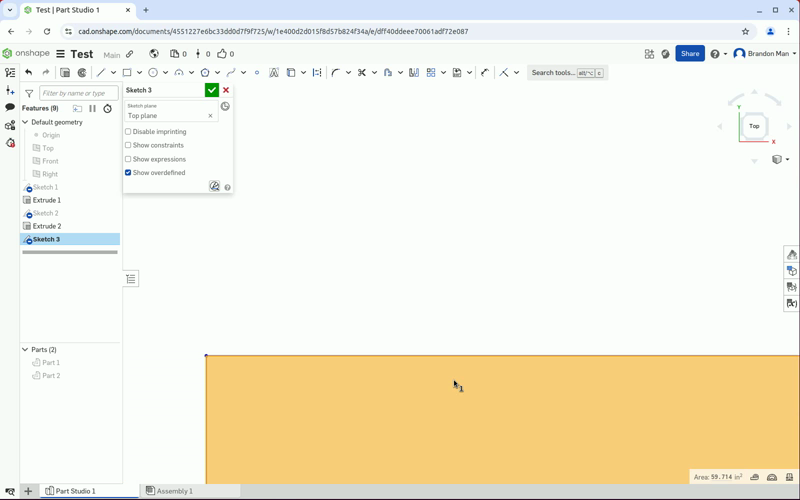
scroll(-6)
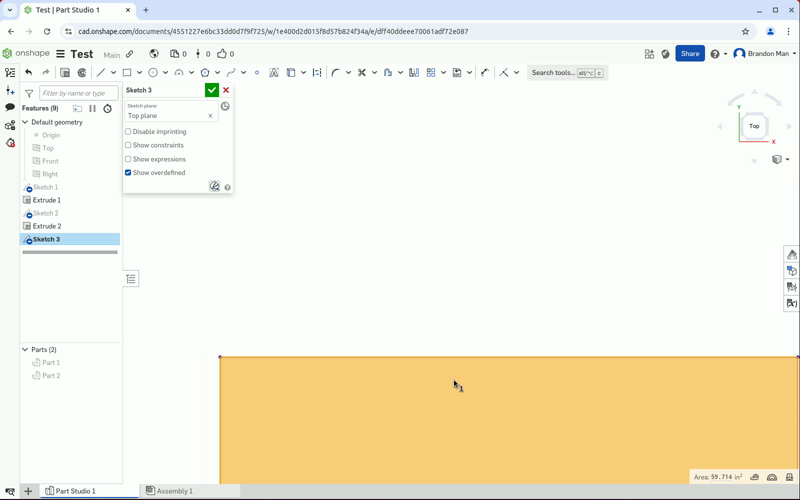
scroll(-6)
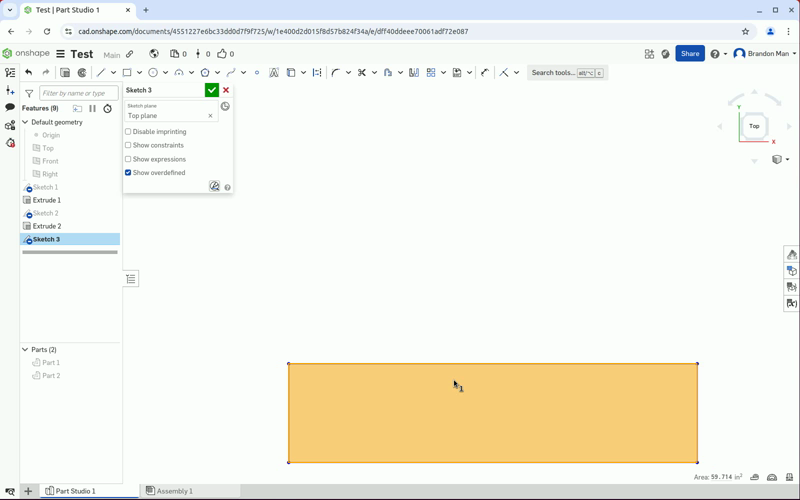
scroll(-6)
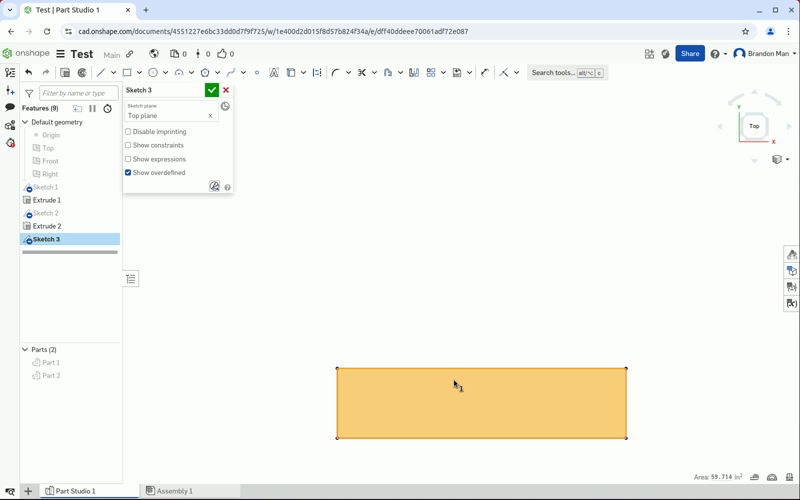
scroll(-6)
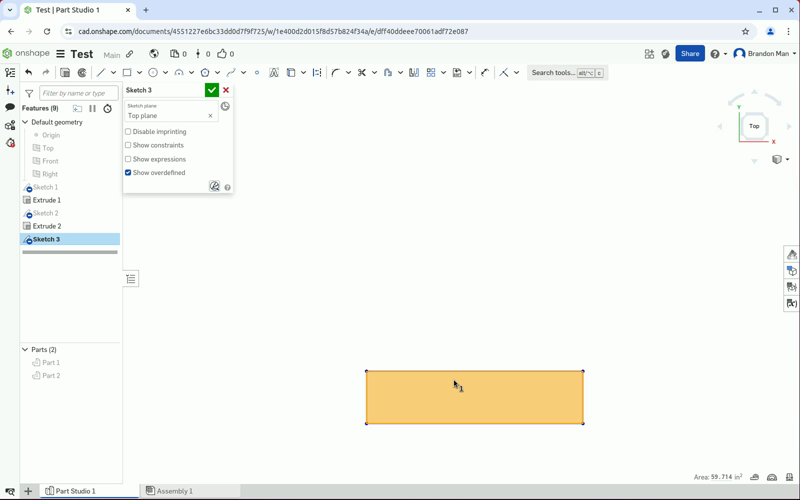
scroll(-6)
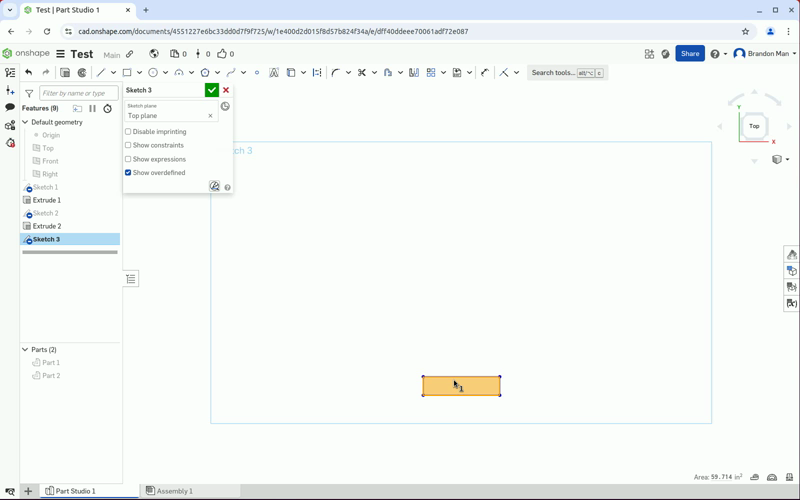
mouse_move(73, 352)
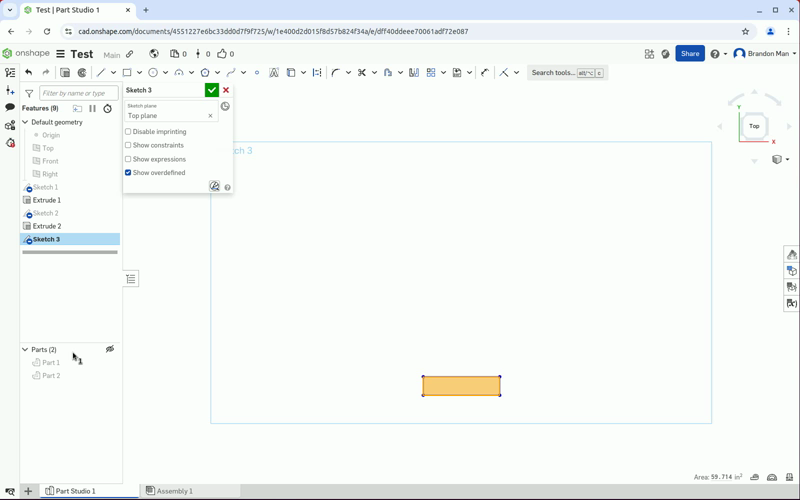
key(shift+y)
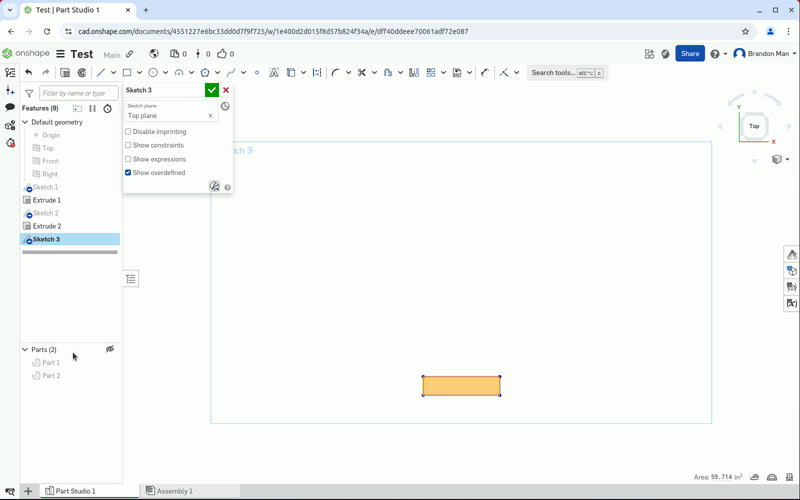
key(shift+e)
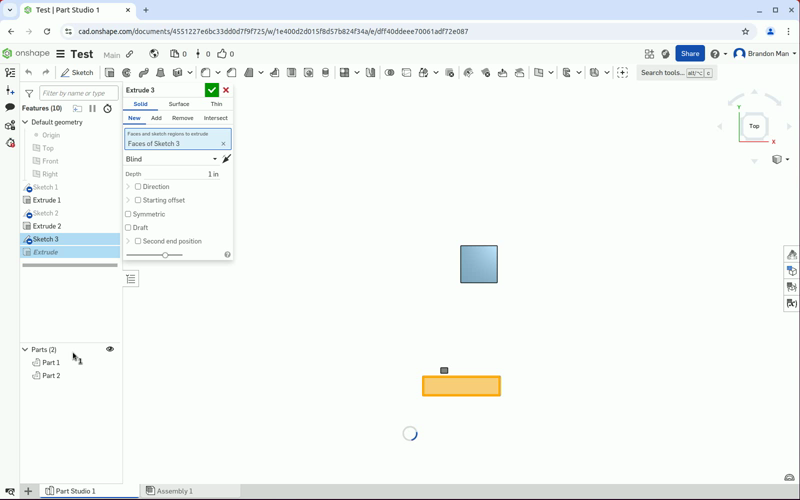
mouse_move(143, 106)
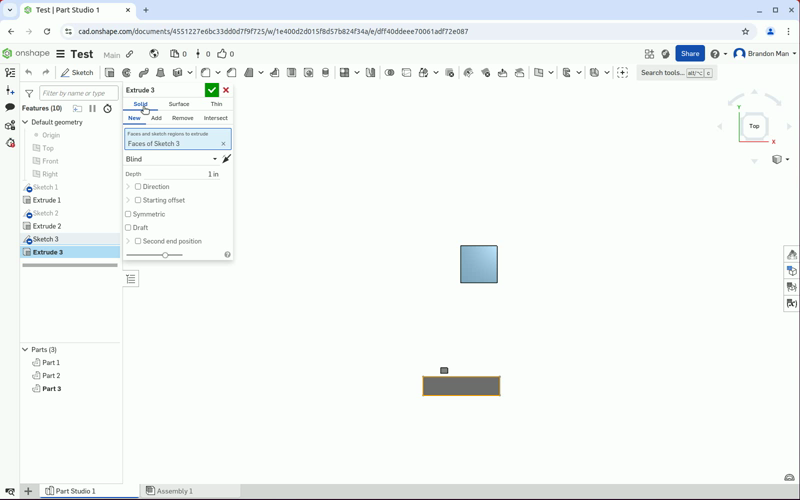
click(143, 106)
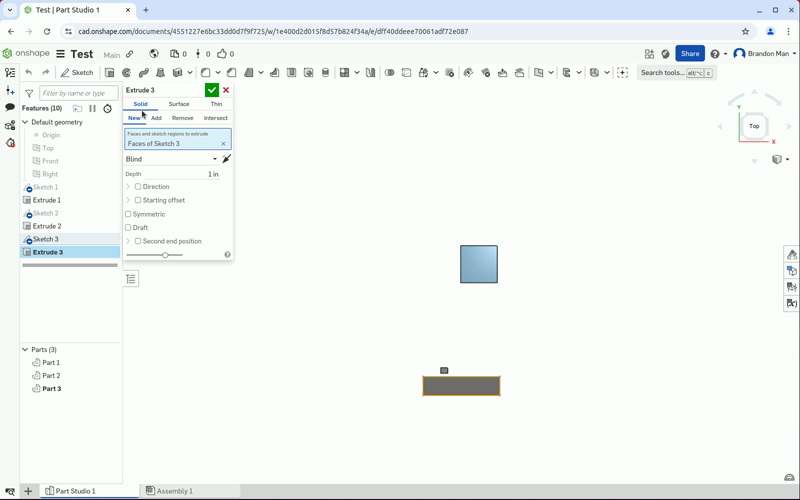
mouse_move(137, 120)
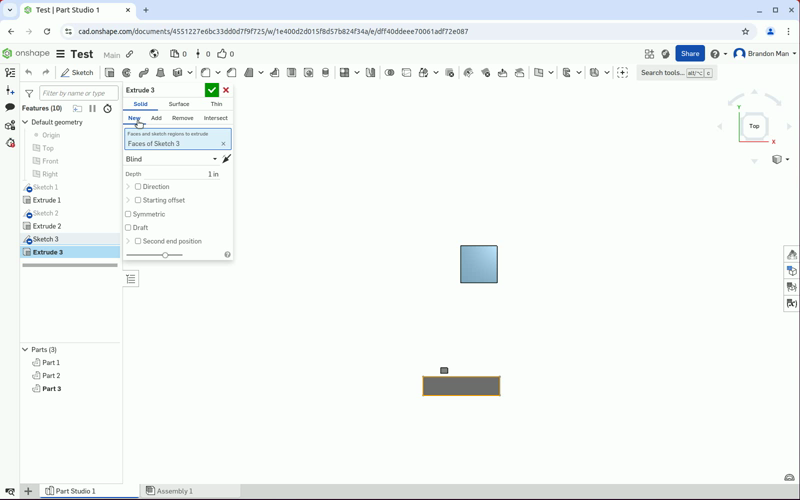
click(137, 120)
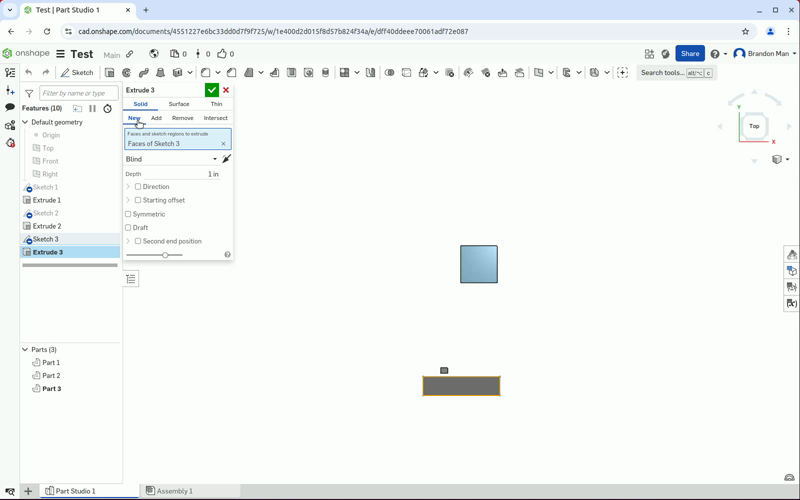
key(tab, 4)
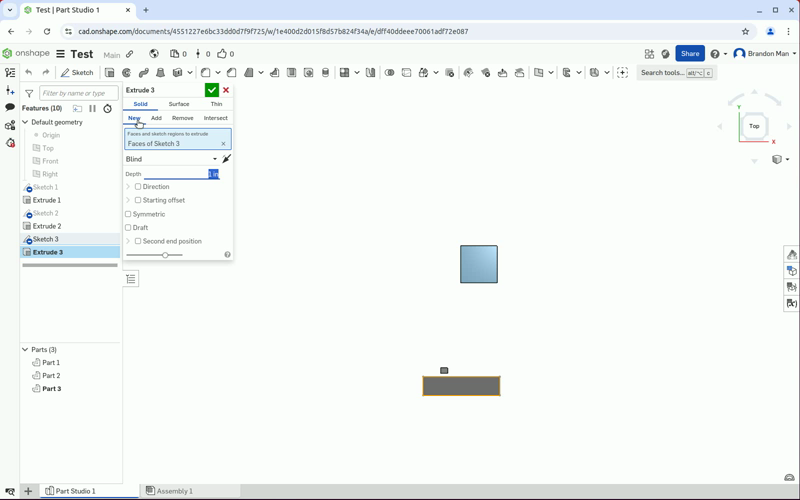
text(2.407)
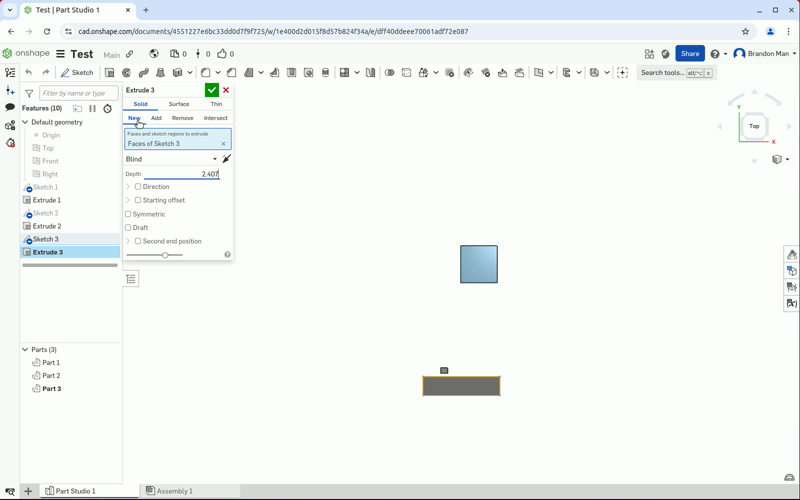
key(enter)
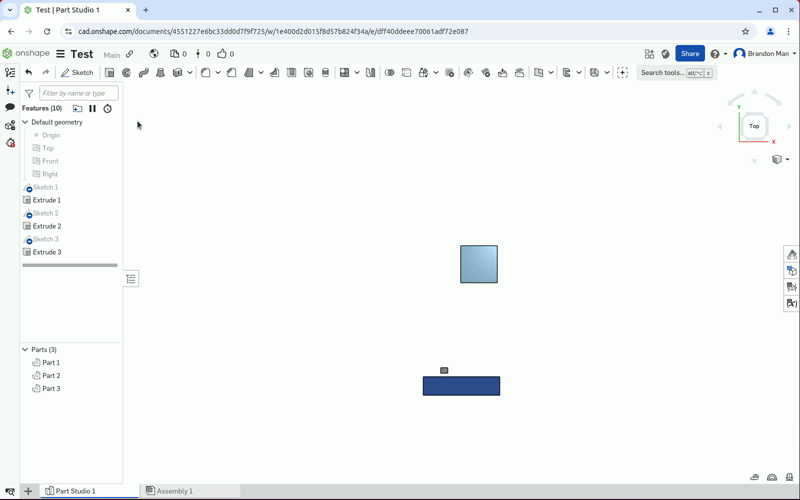
key(shift+h)
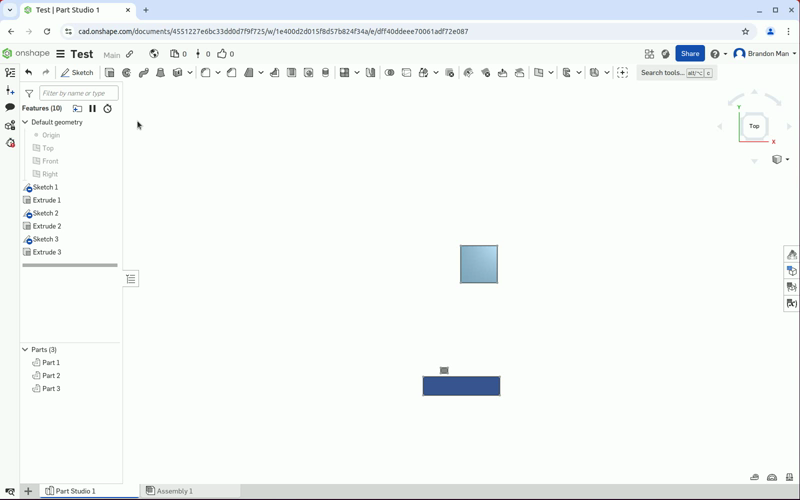
key(shift+h)
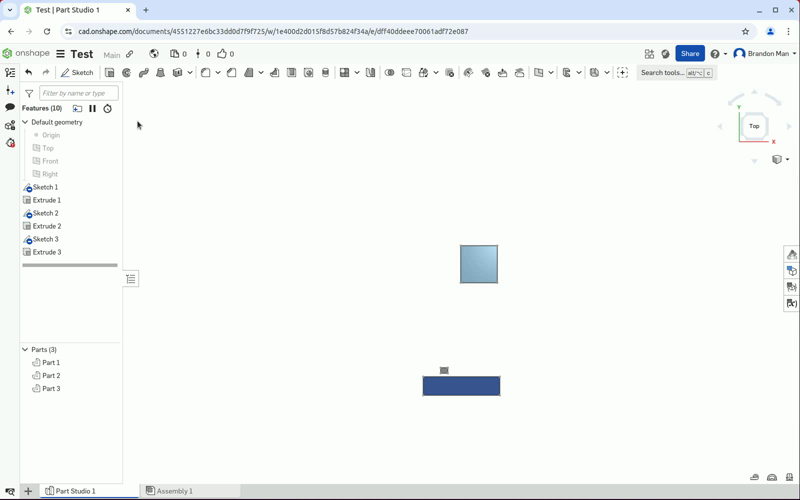
key(shift+7)
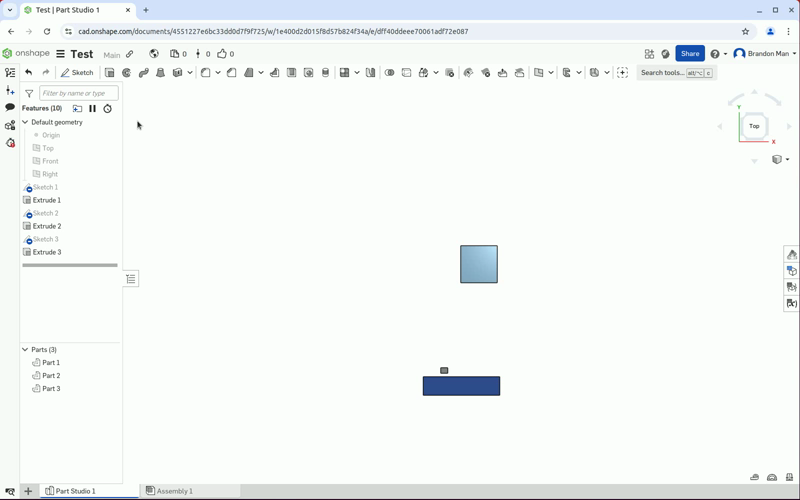
key(up, 3)
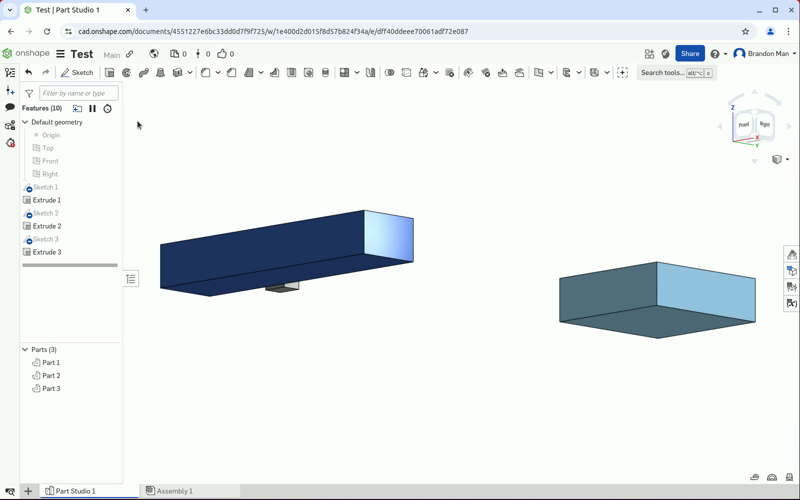
key(left, 3)
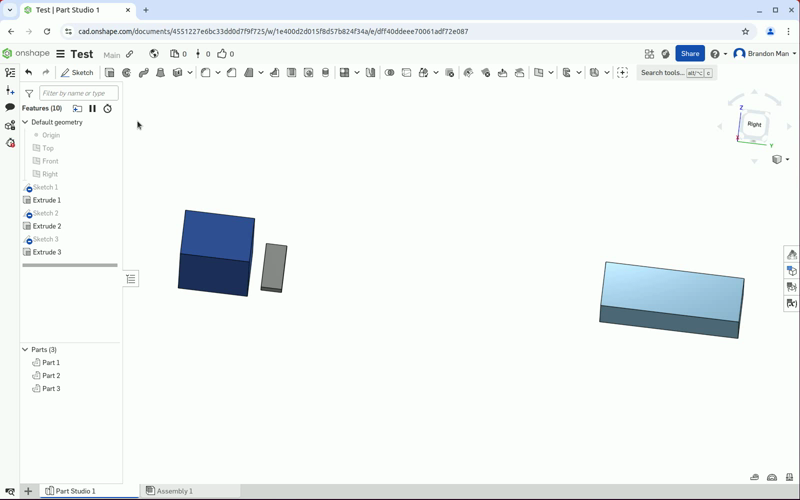
key(right, 3)
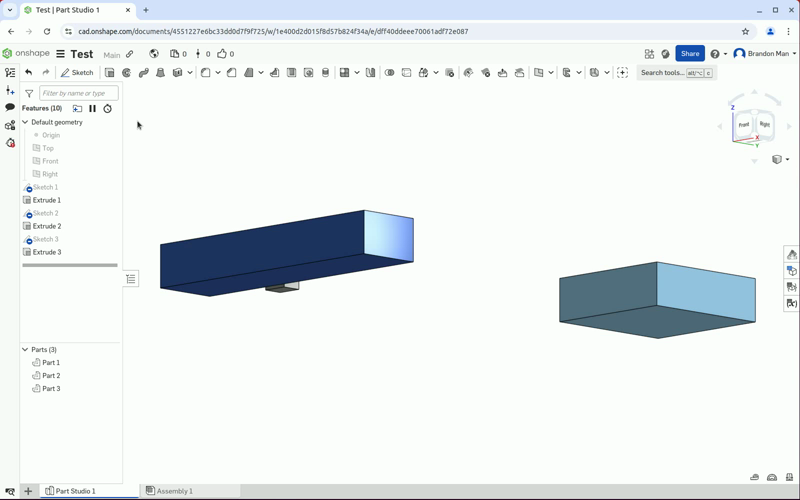
key(down, 3)
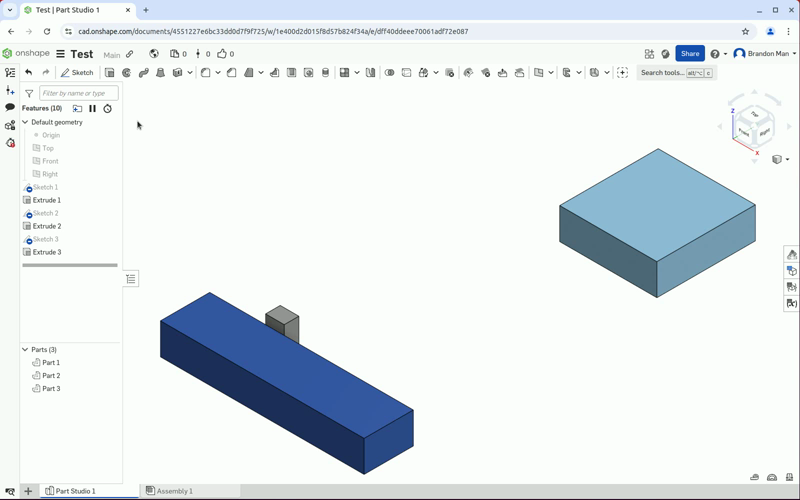
mouse_move(73, 189)
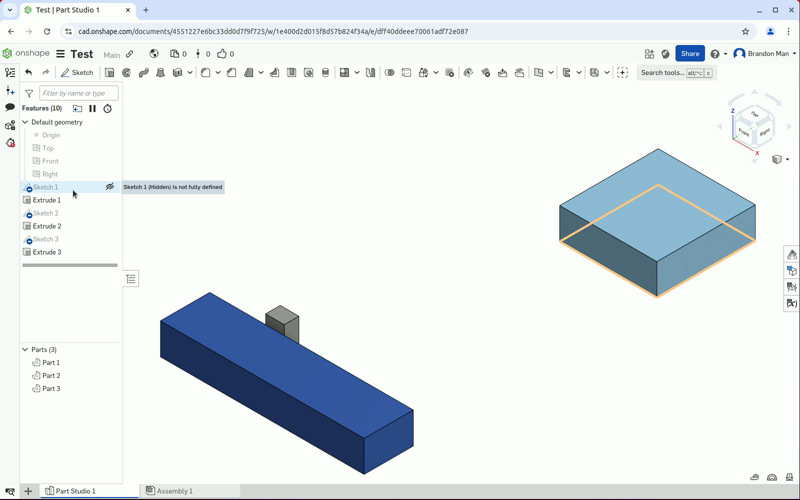
click(73, 189)